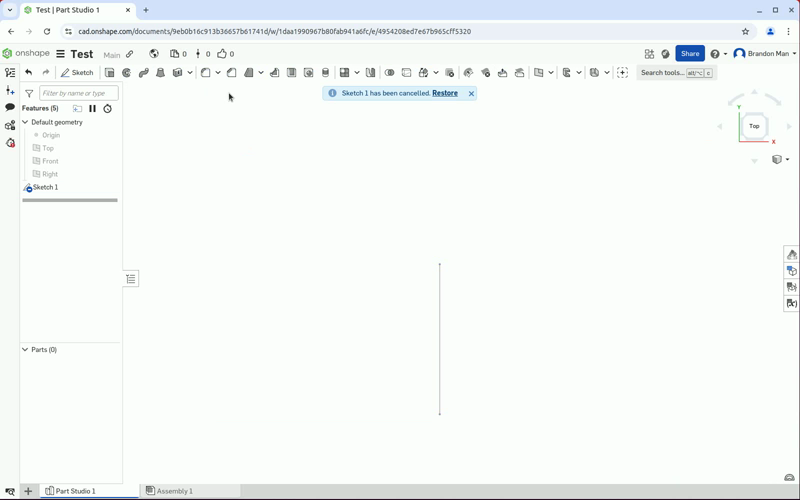
key(shift+h)
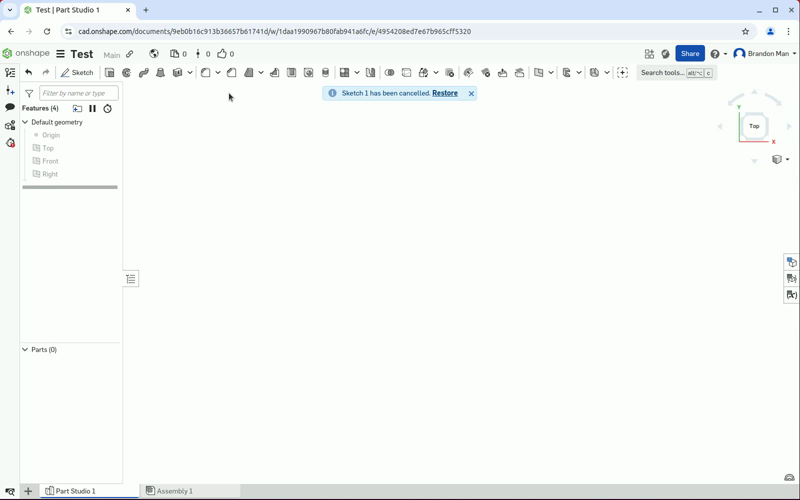
mouse_move(73, 352)
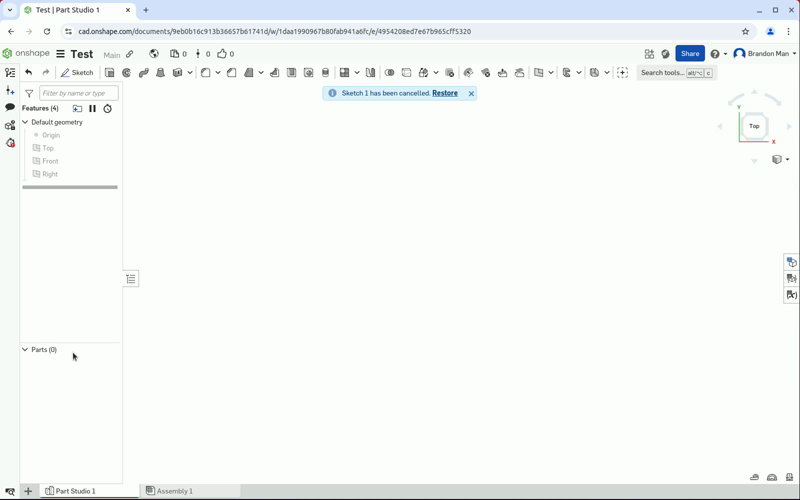
key(y)
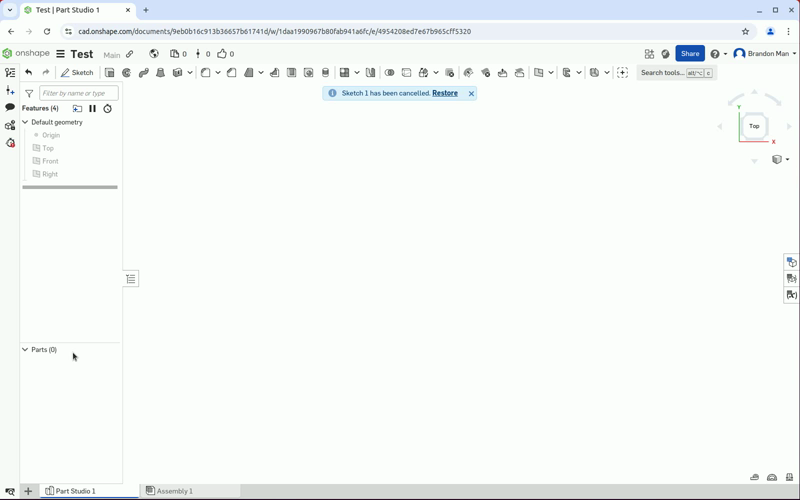
key(shift+p)
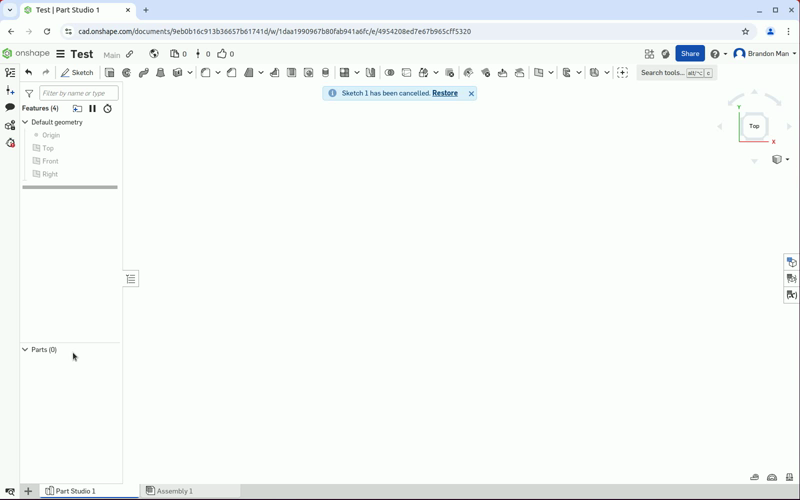
key(space)
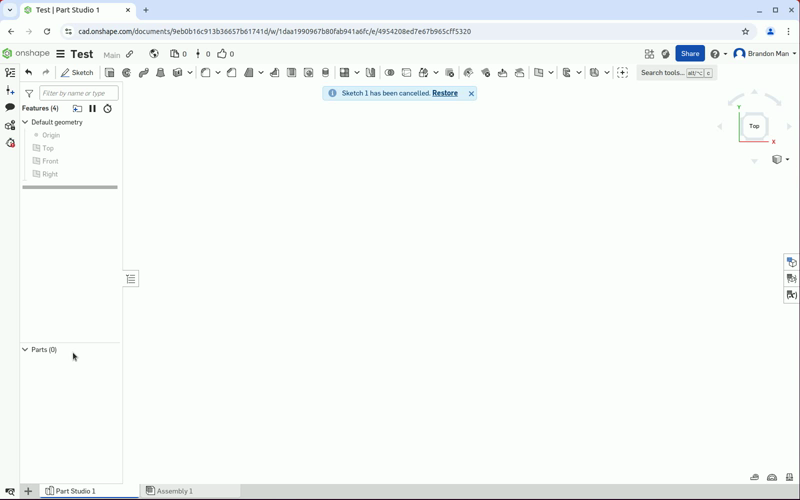
key_down(shift)
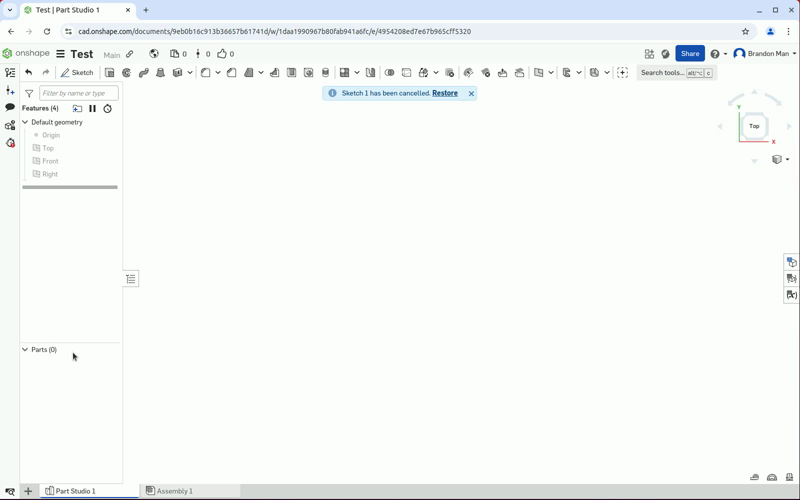
key(up)
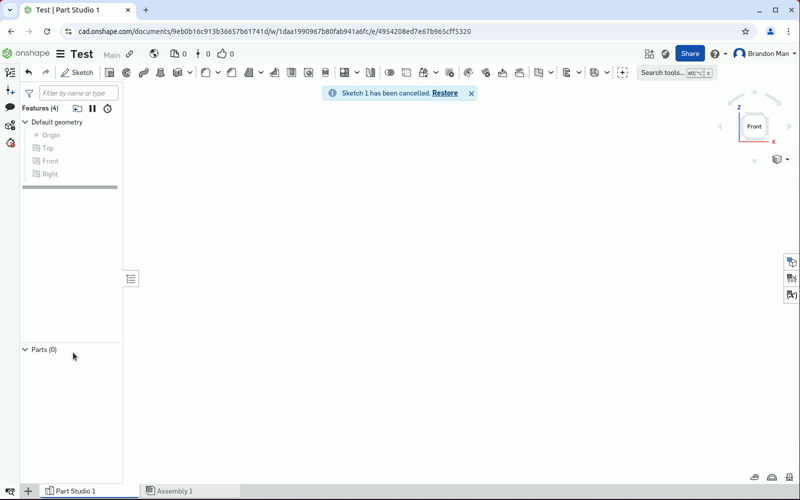
key_up(shift)
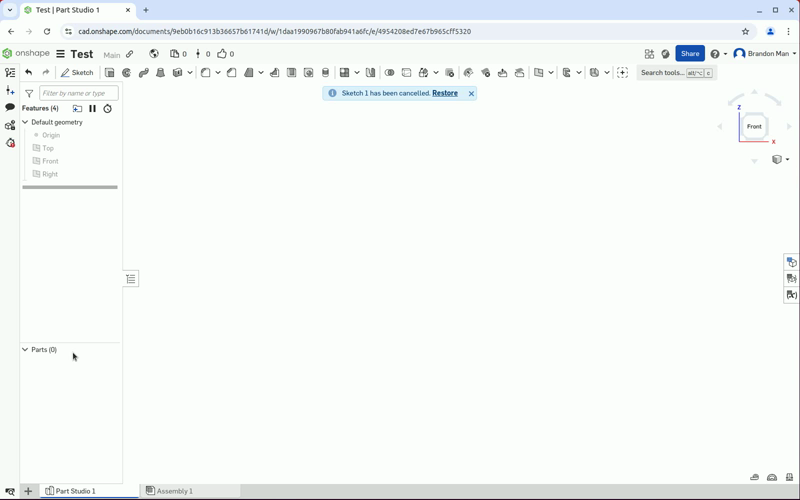
mouse_move(73, 352)
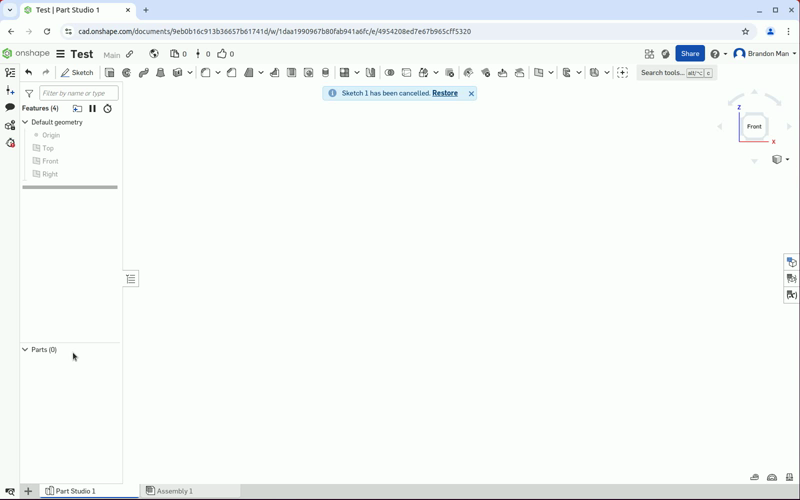
key(shift+y)
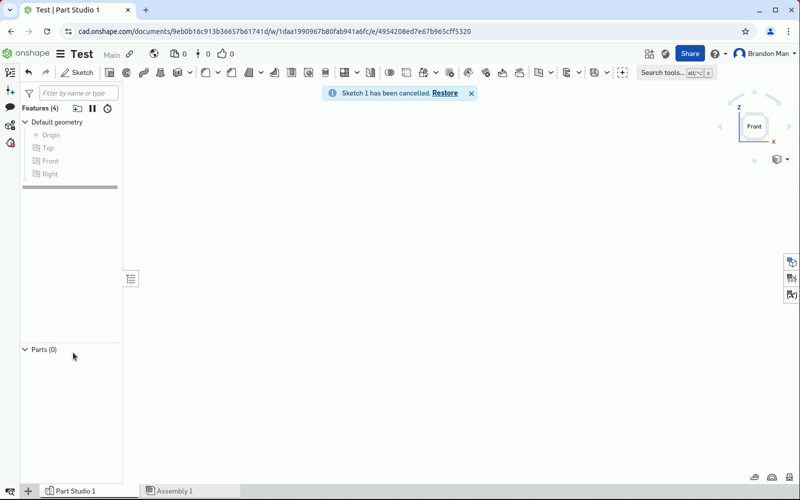
key(shift+s)
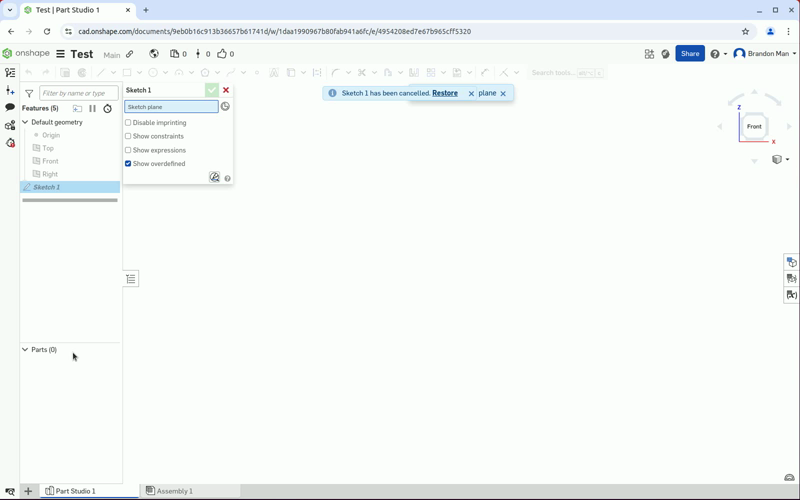
mouse_move(73, 163)
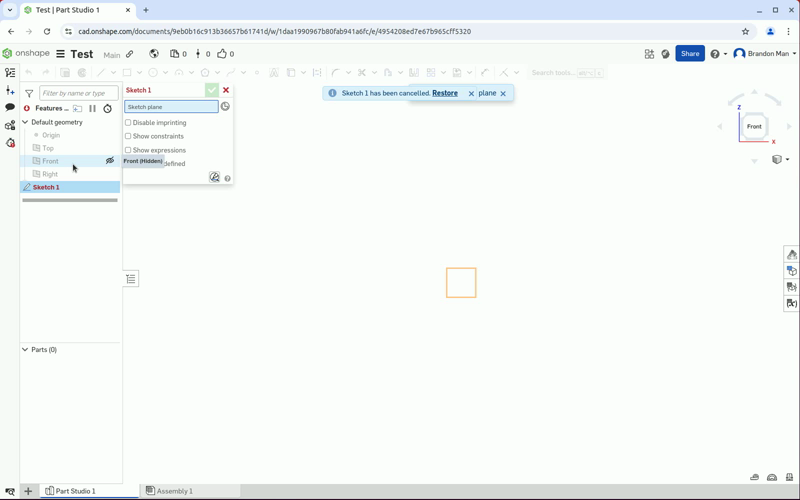
click(73, 163)
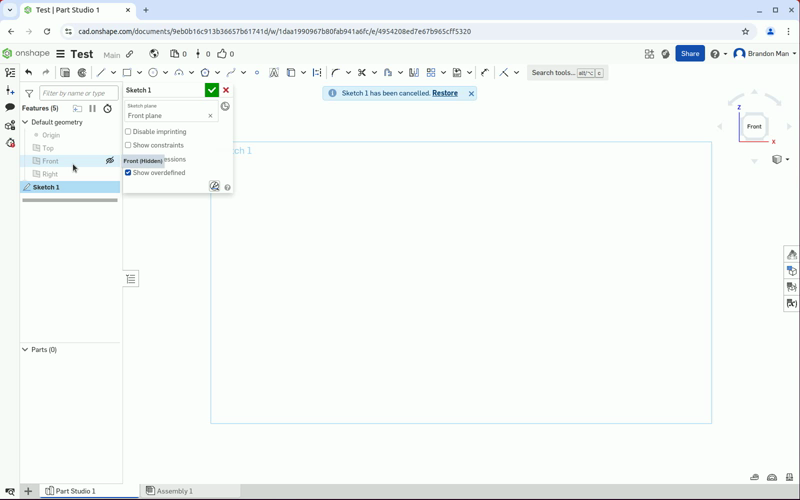
mouse_move(73, 352)
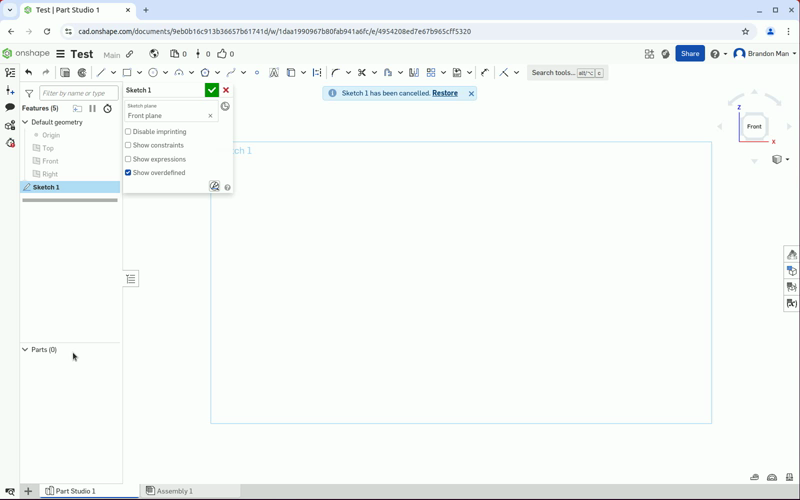
key(y)
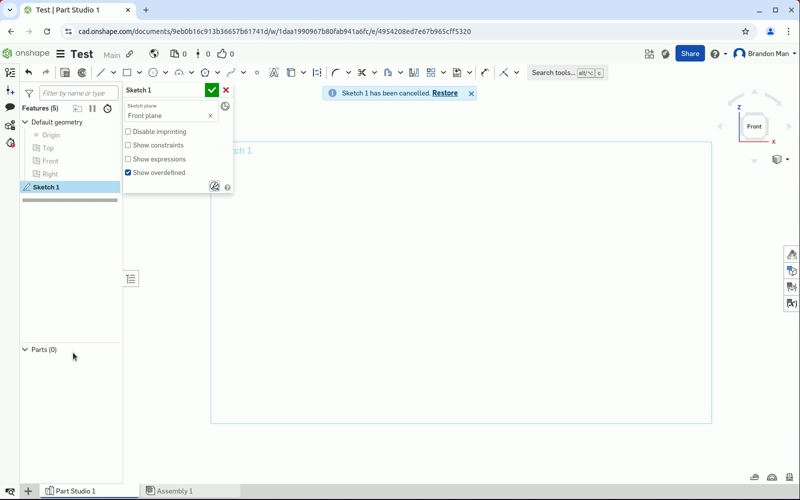
key(l)
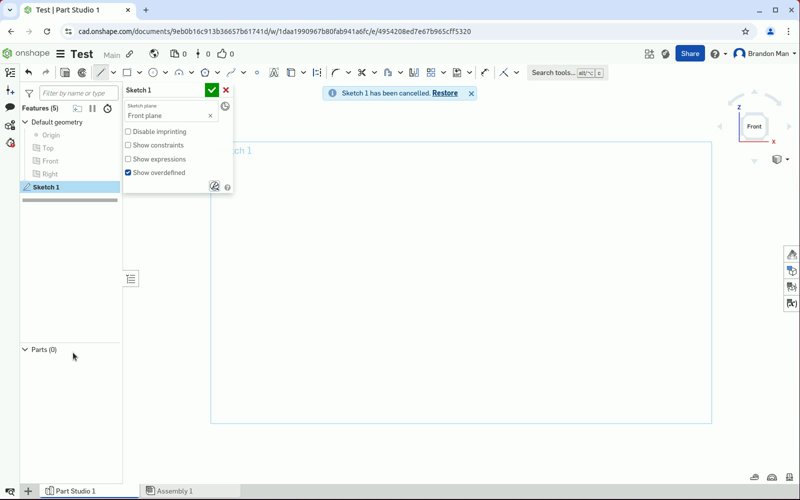
key_down(shift)
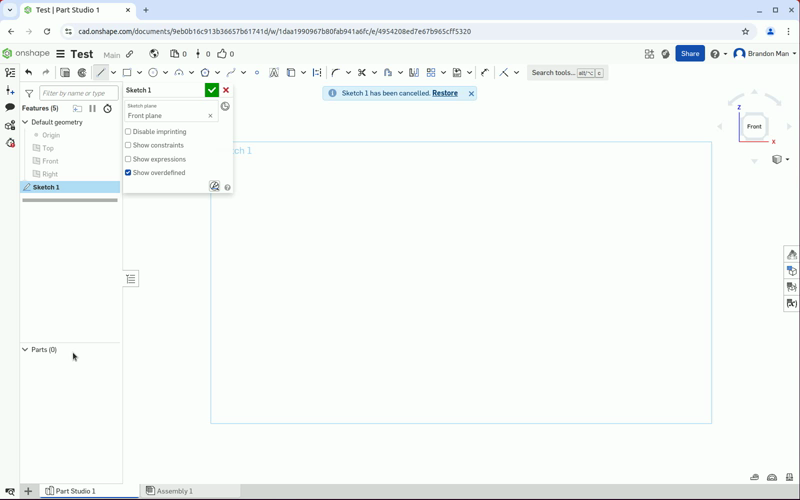
mouse_move(498, 320)
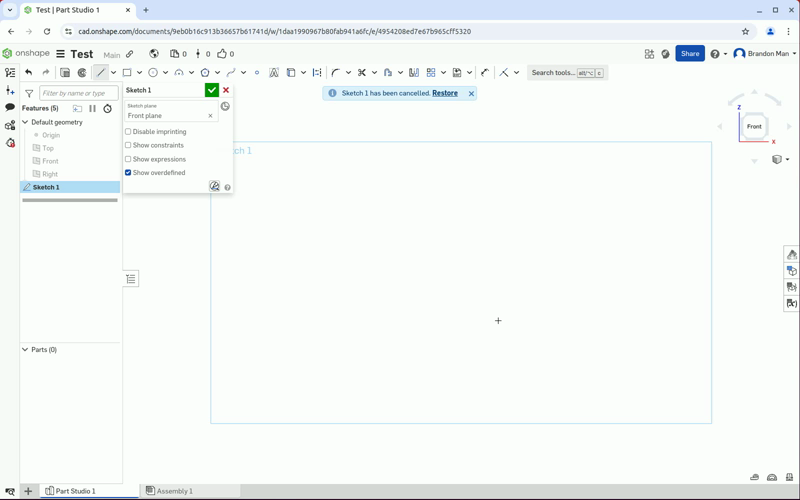
click(498, 320)
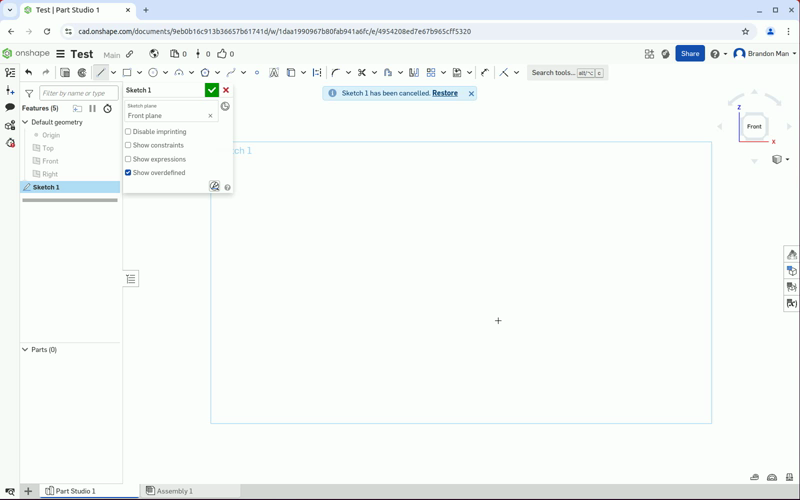
key_up(shift)
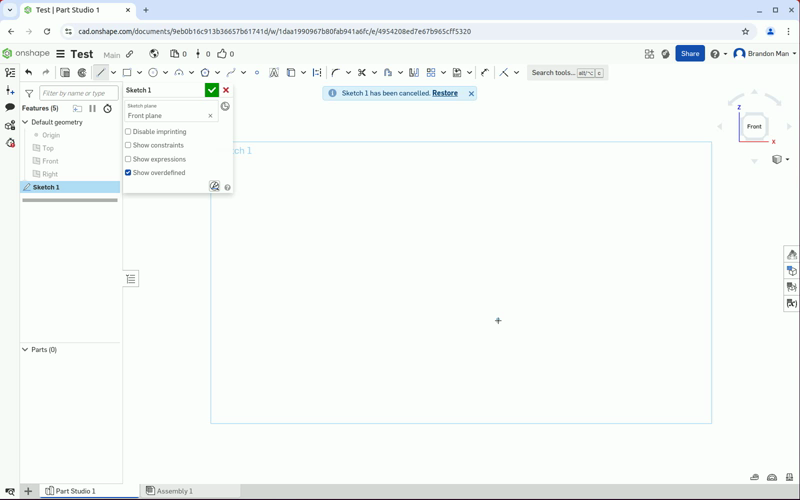
key_down(shift)
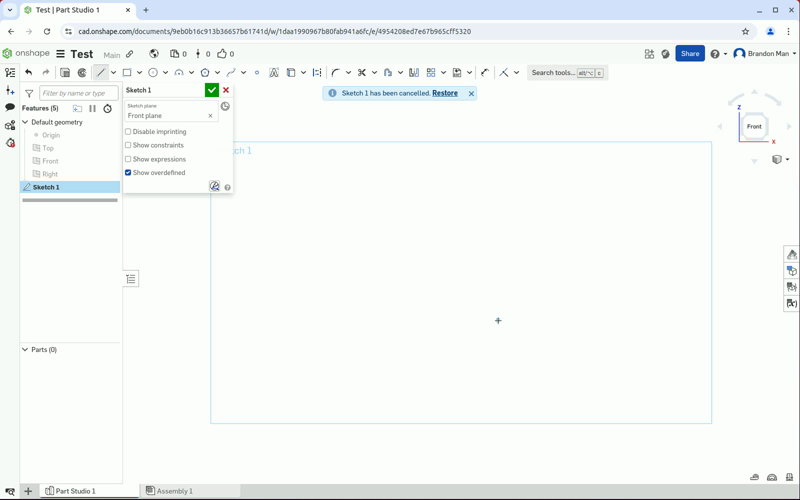
mouse_move(573, 358)
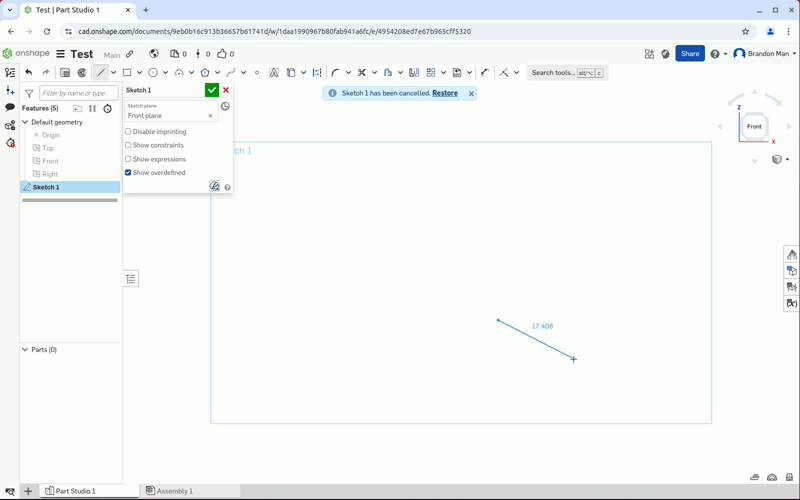
click(573, 358)
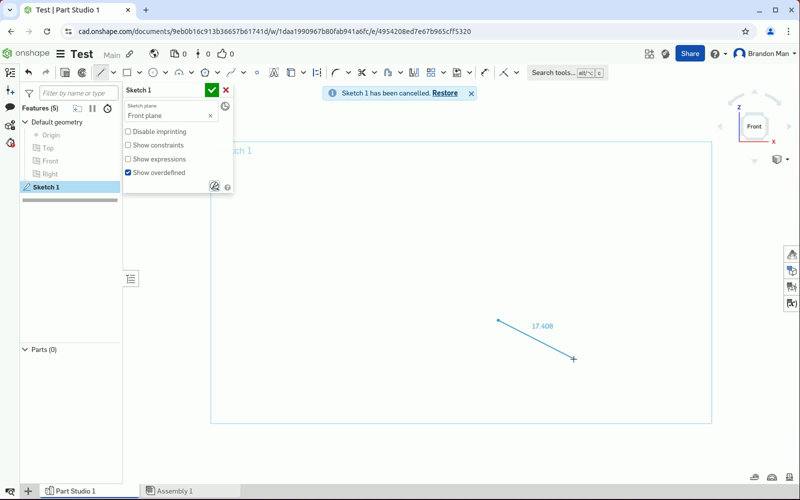
key_up(shift)
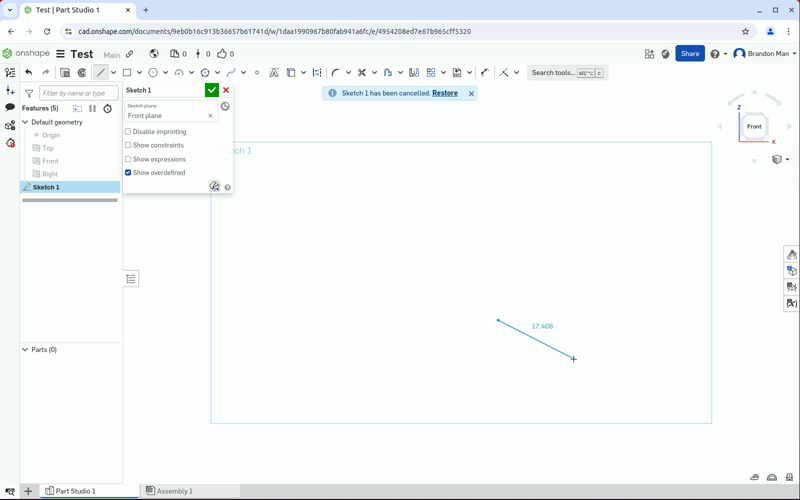
key_down(shift)
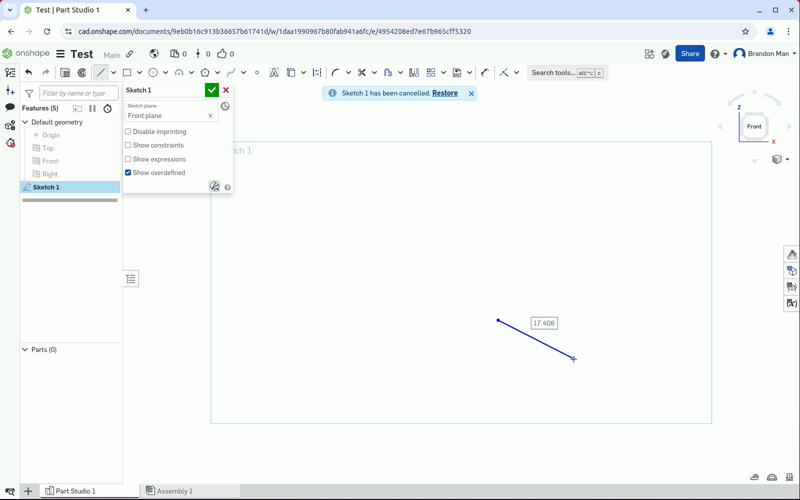
mouse_move(498, 282)
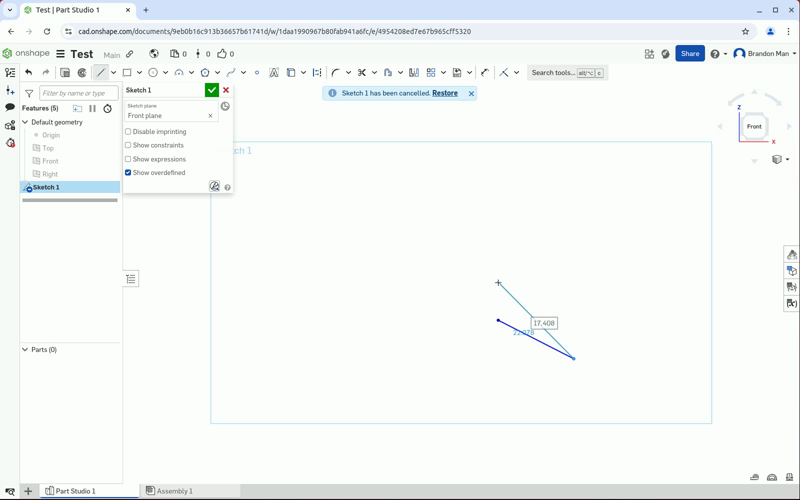
click(498, 282)
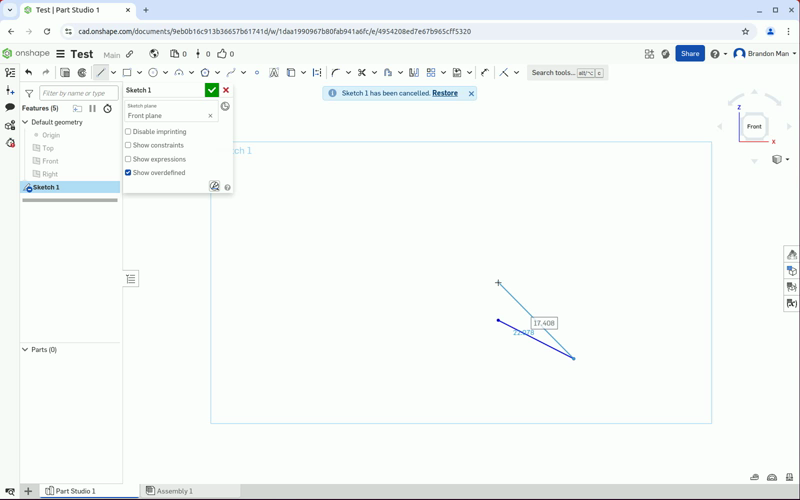
key_up(shift)
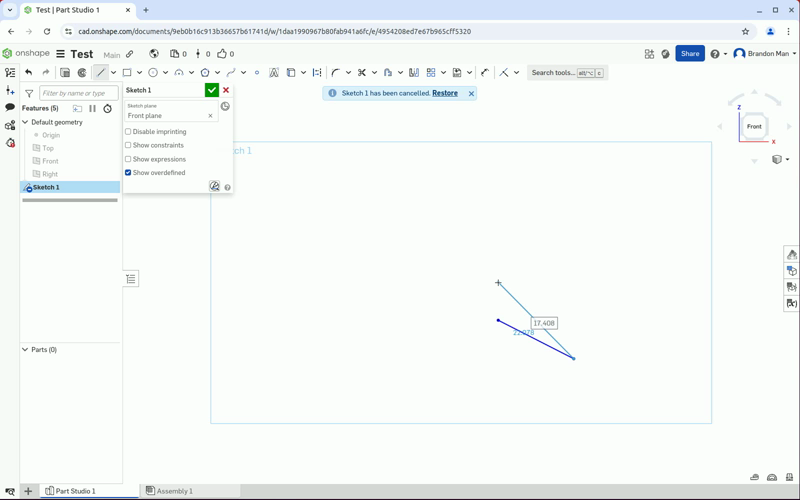
mouse_move(528, 282)
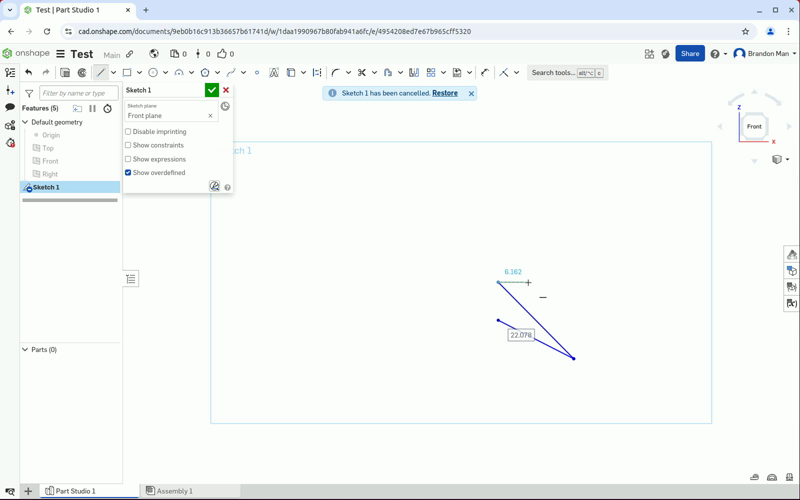
key_down(shift)
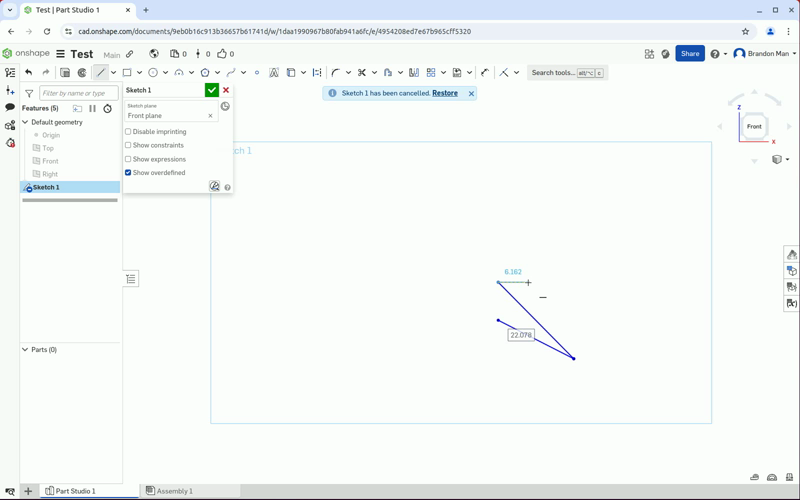
mouse_move(498, 320)
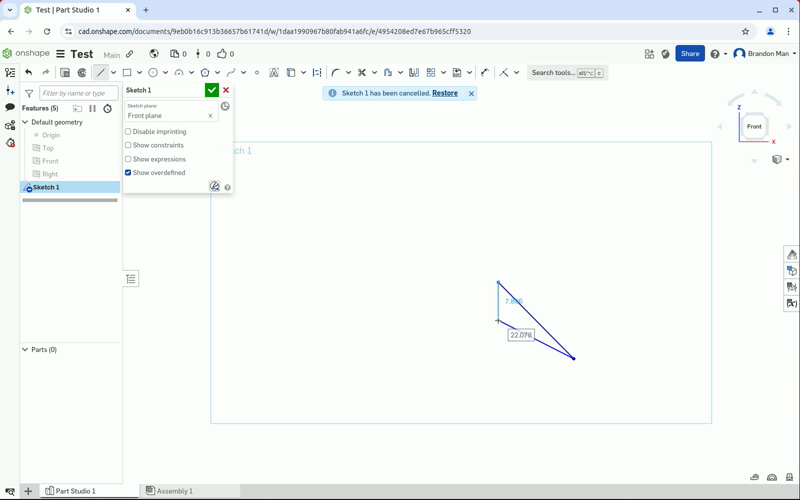
key_up(shift)
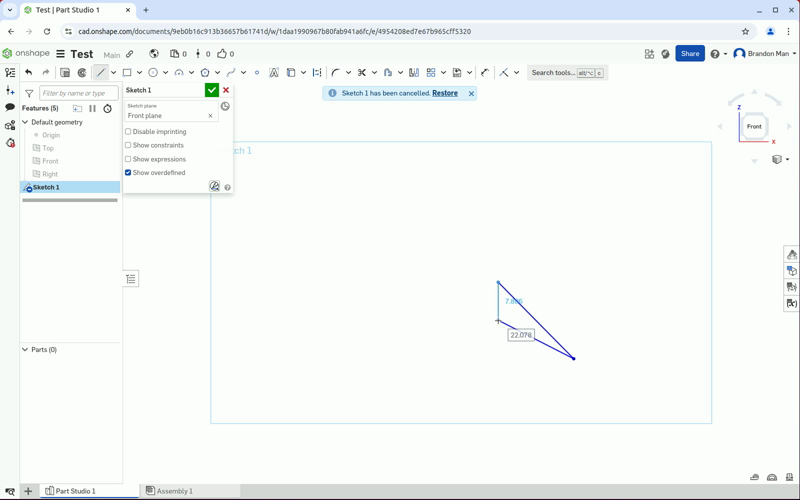
click(498, 320)
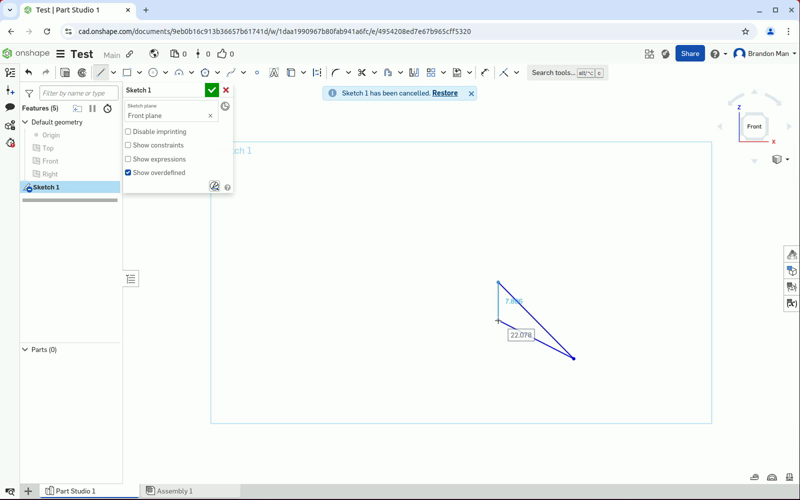
key(esc)
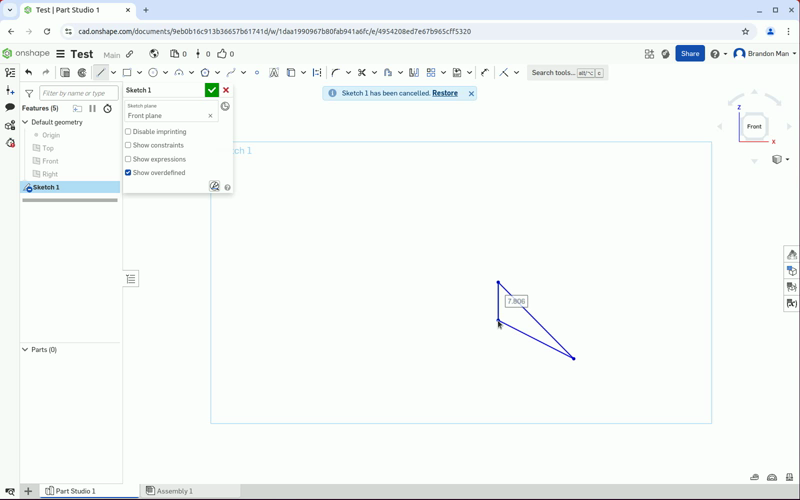
mouse_move(535, 338)
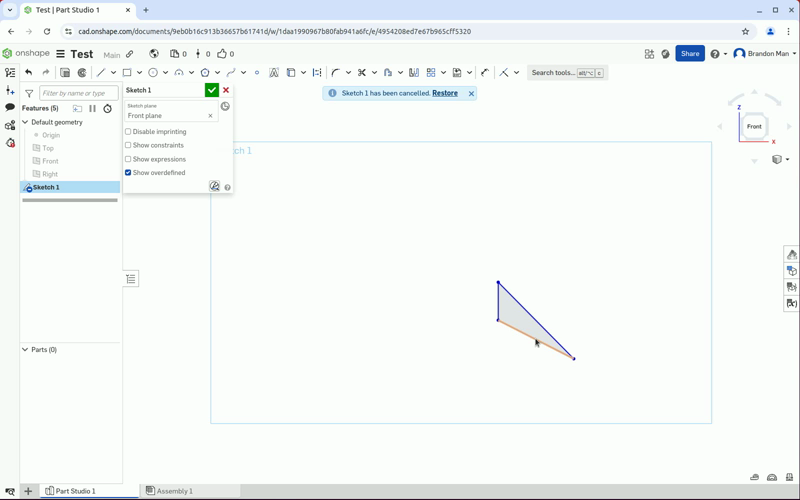
scroll(6)
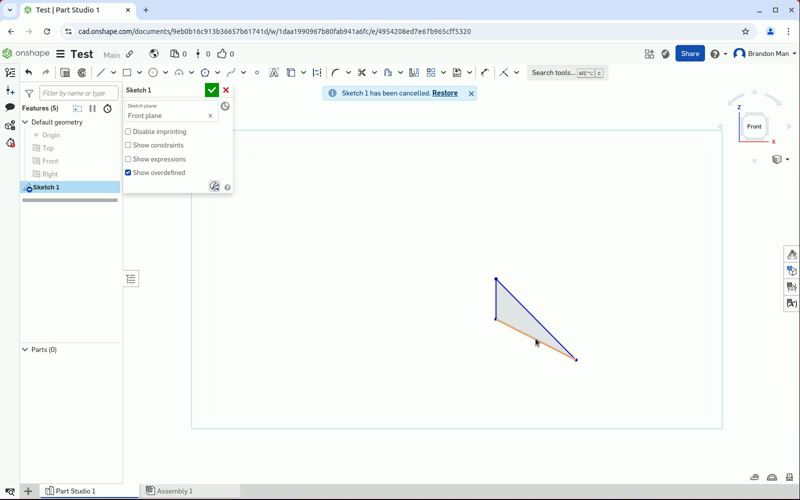
scroll(6)
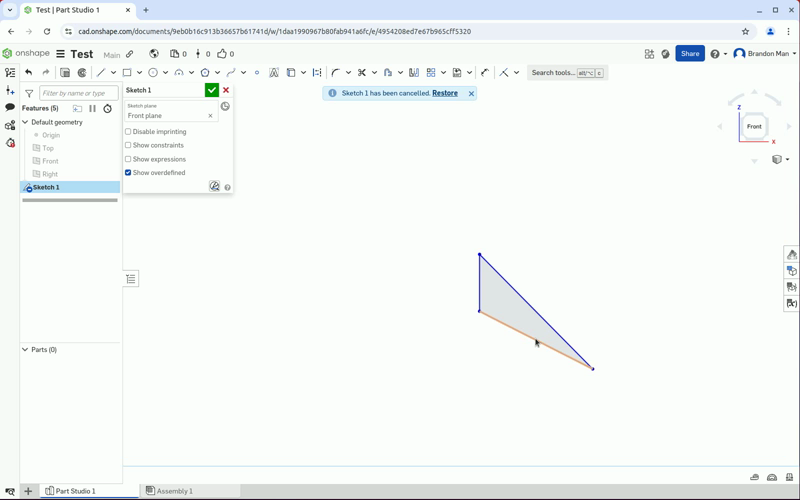
scroll(6)
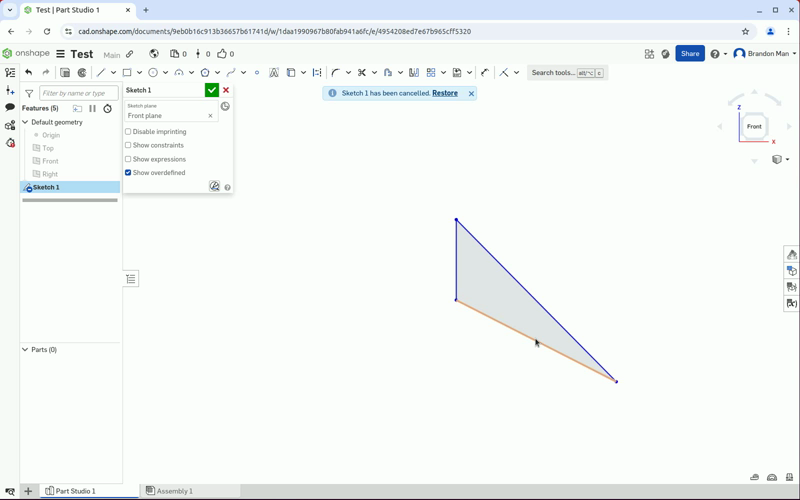
scroll(6)
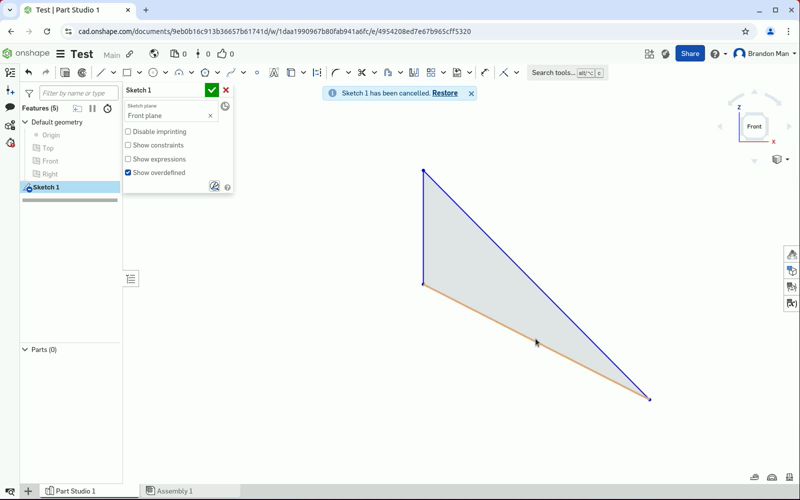
scroll(6)
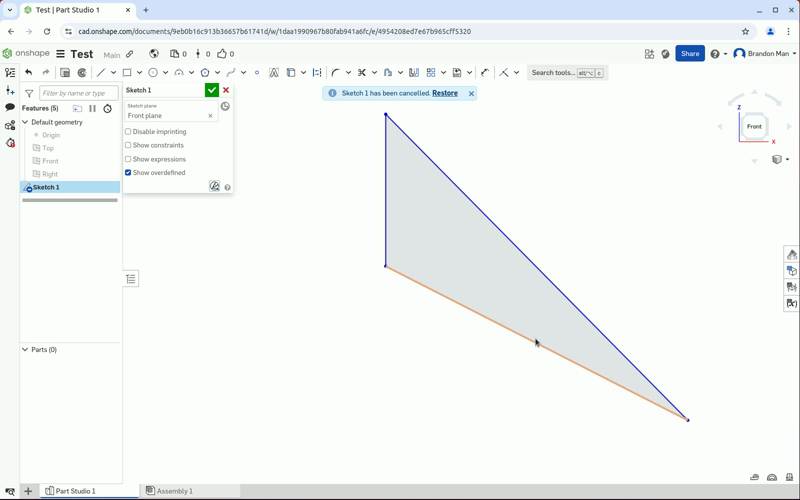
scroll(6)
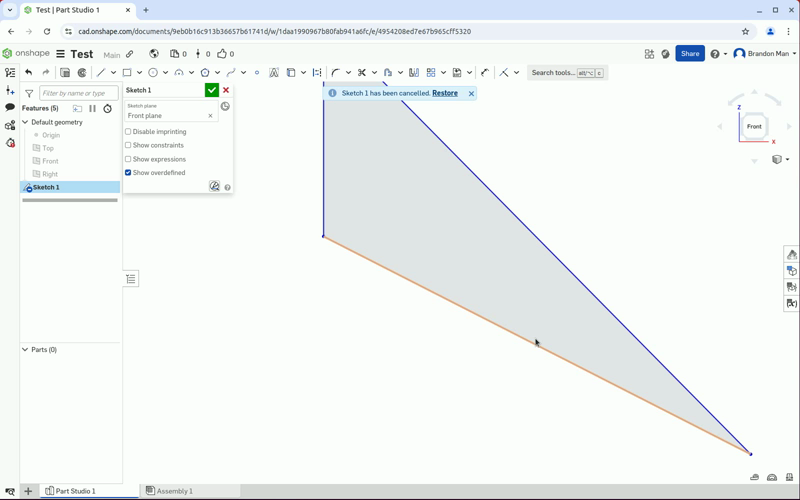
scroll(6)
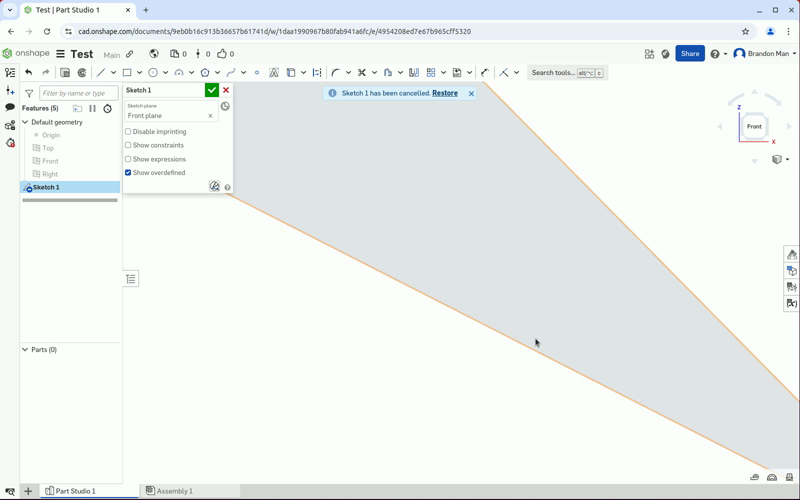
click(535, 338)
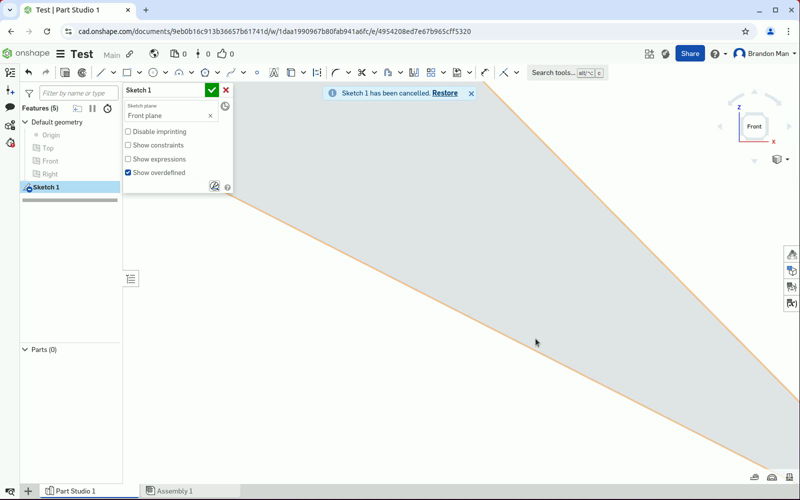
scroll(-6)
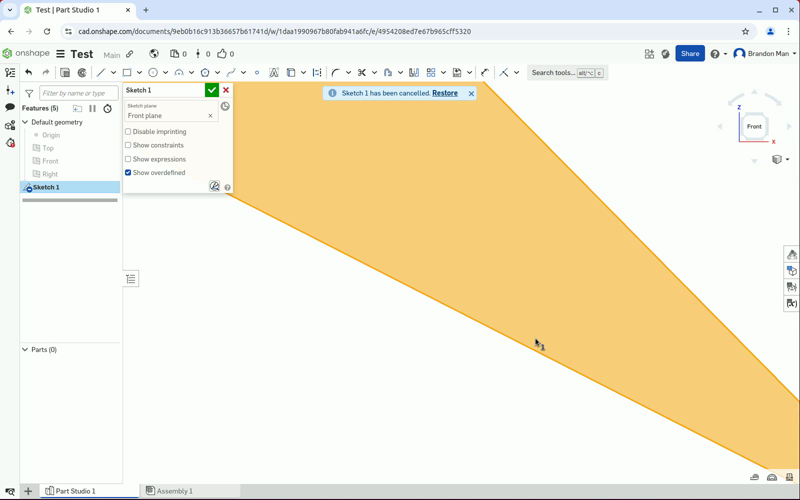
scroll(-6)
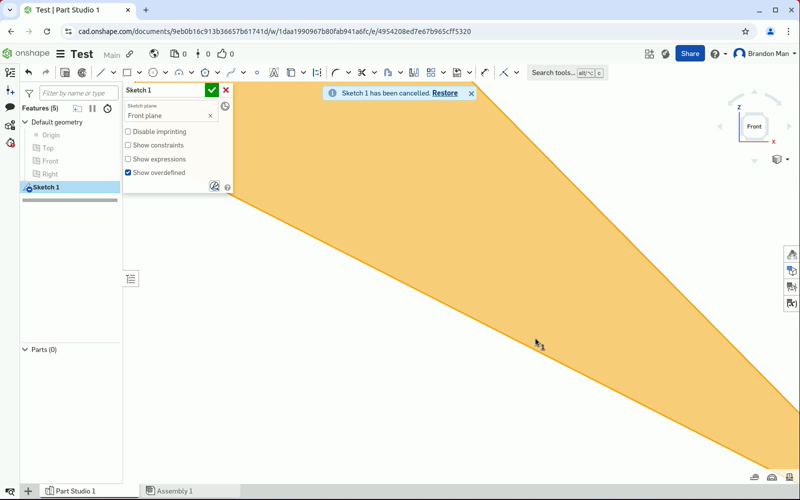
scroll(-6)
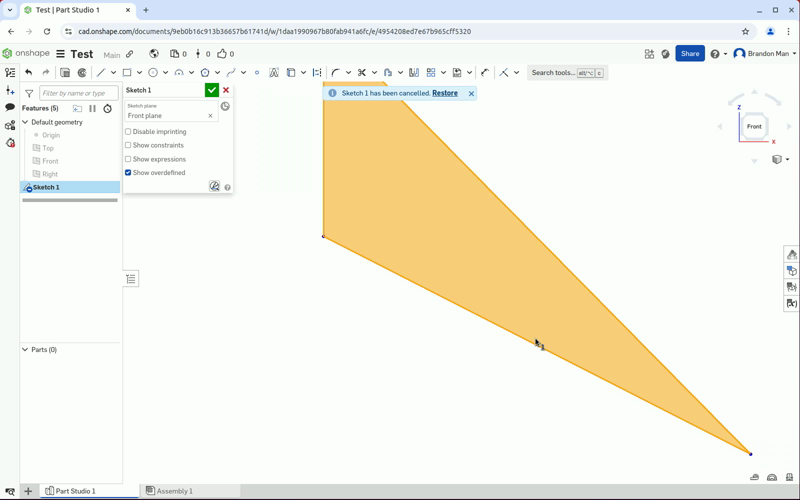
scroll(-6)
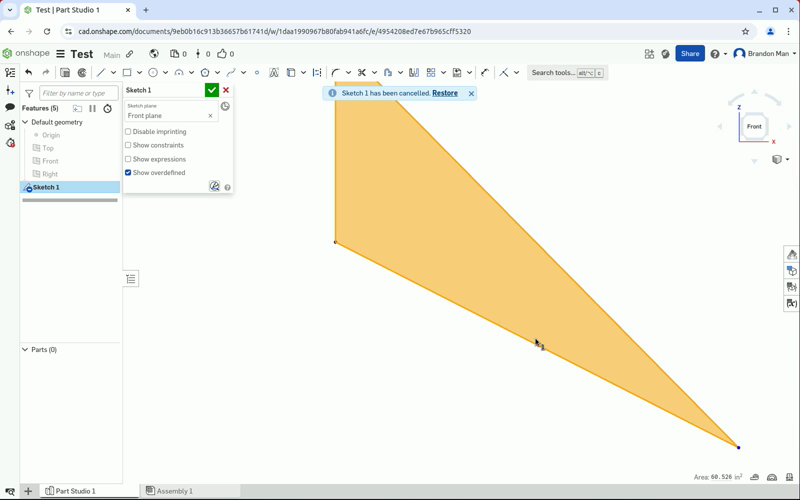
scroll(-6)
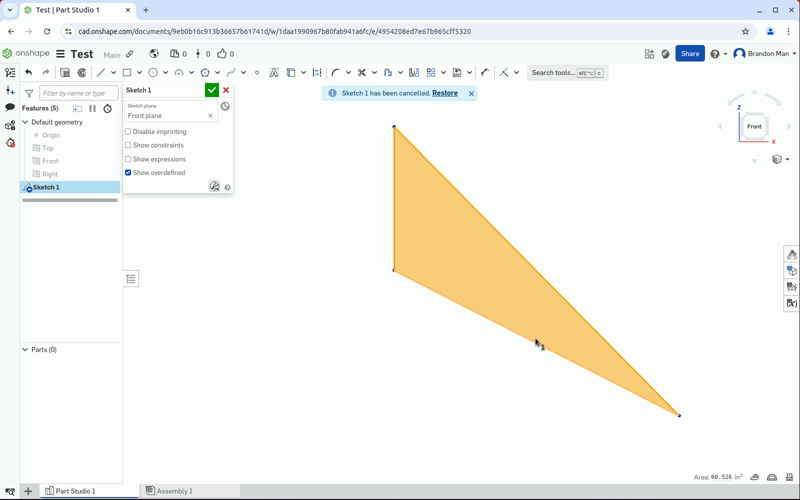
scroll(-6)
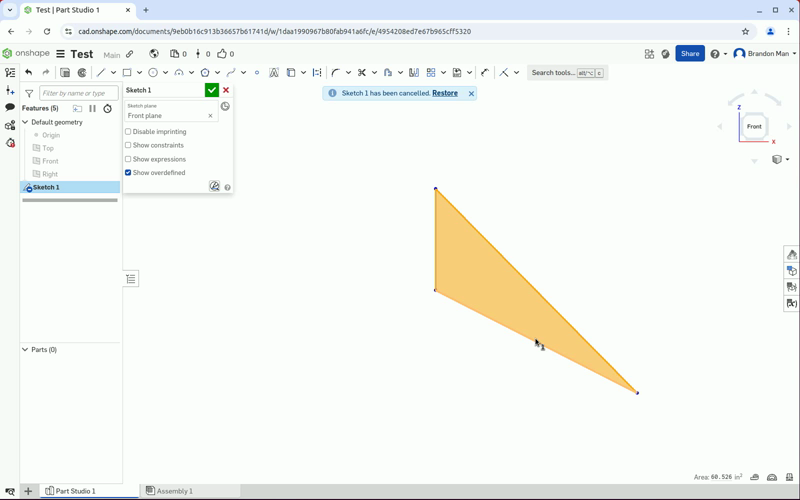
scroll(-6)
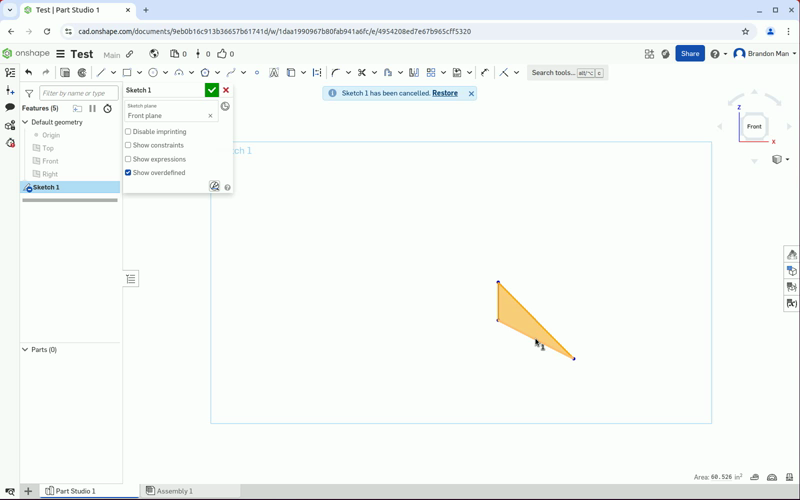
mouse_move(73, 352)
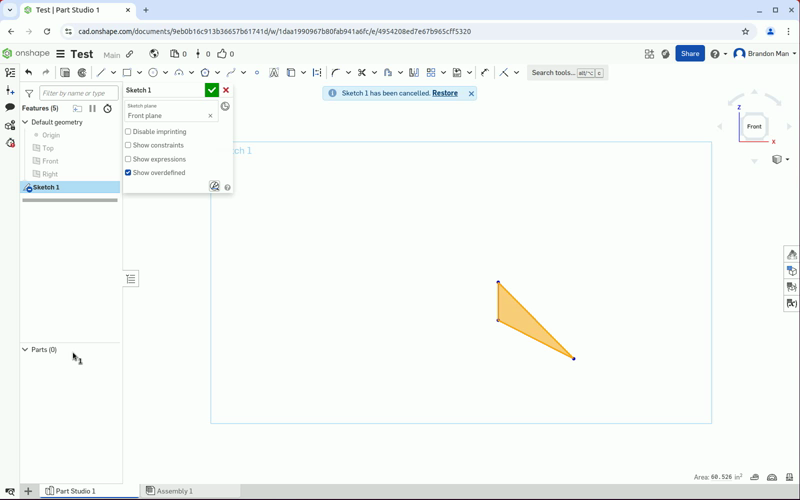
key(shift+y)
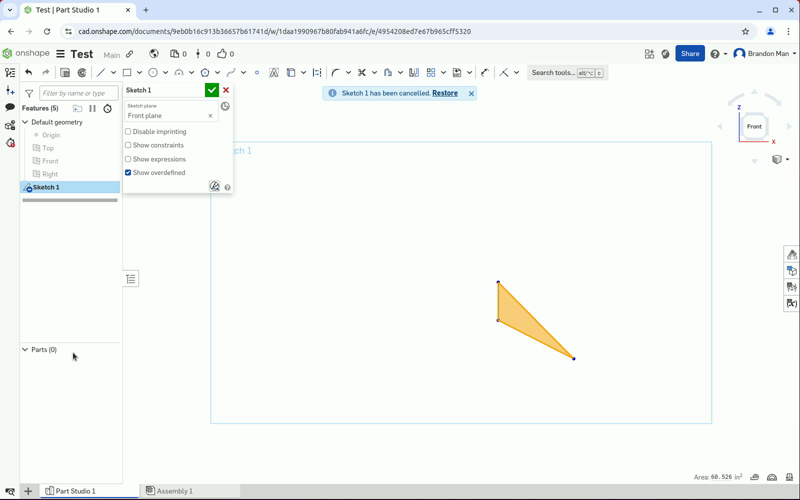
key(shift+e)
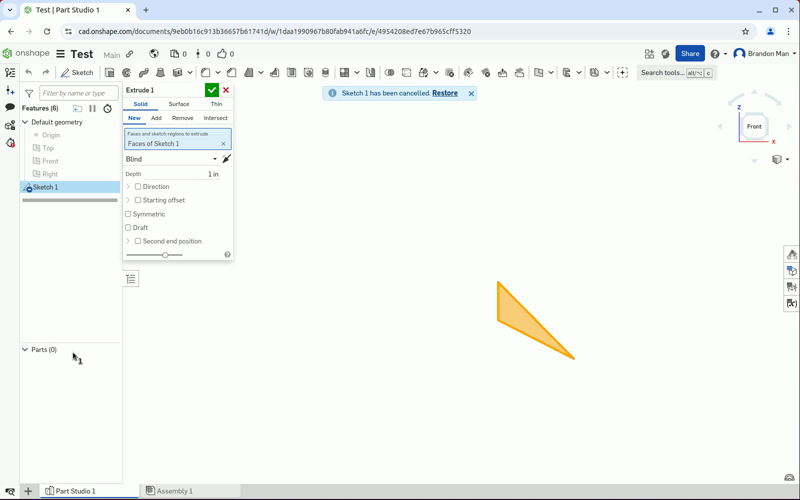
mouse_move(143, 106)
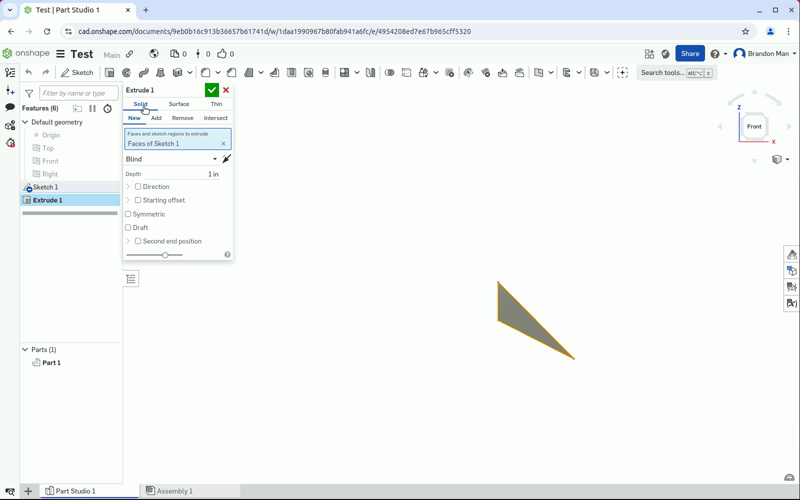
click(143, 106)
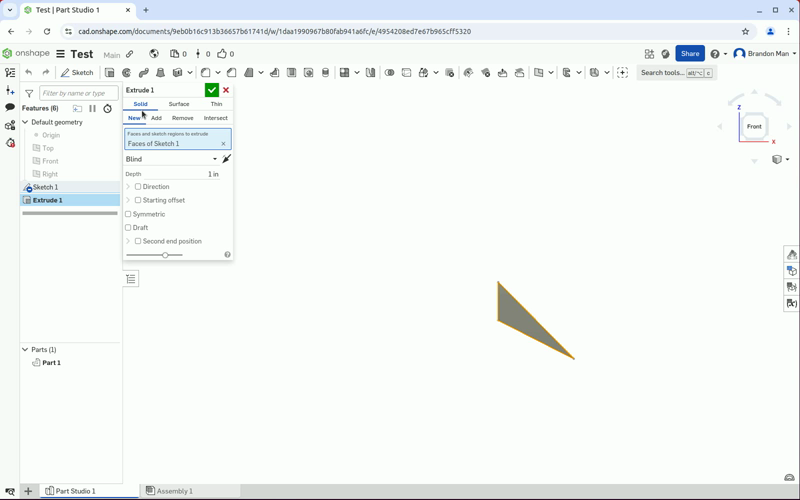
mouse_move(137, 120)
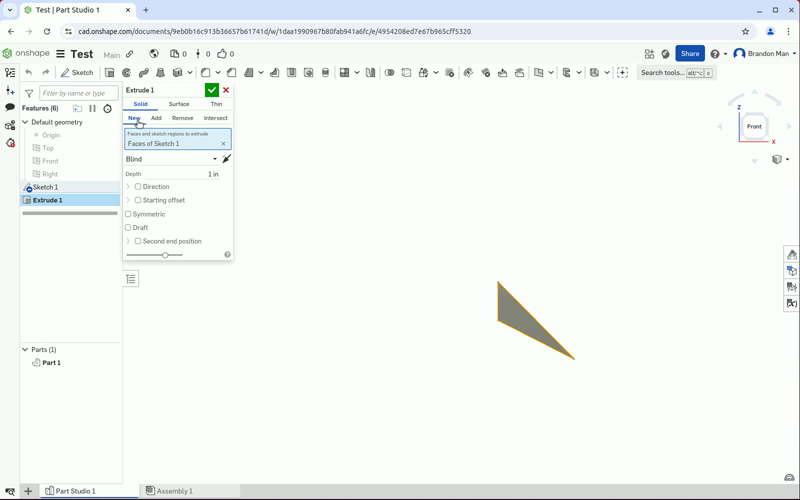
click(137, 120)
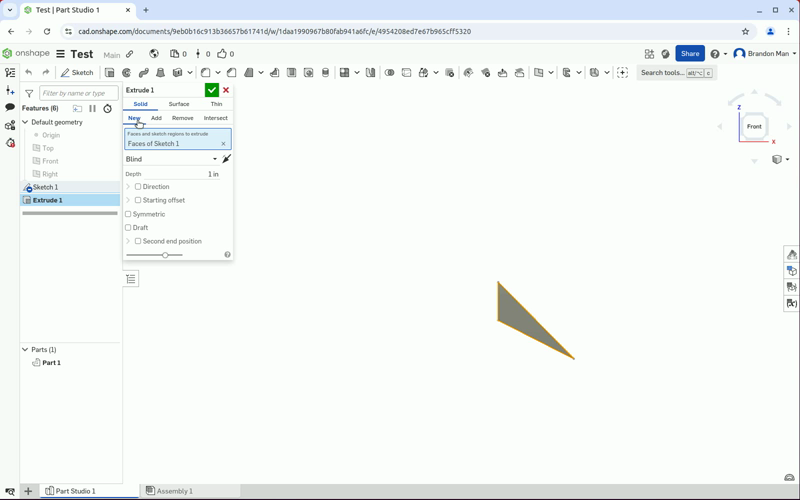
key(tab, 4)
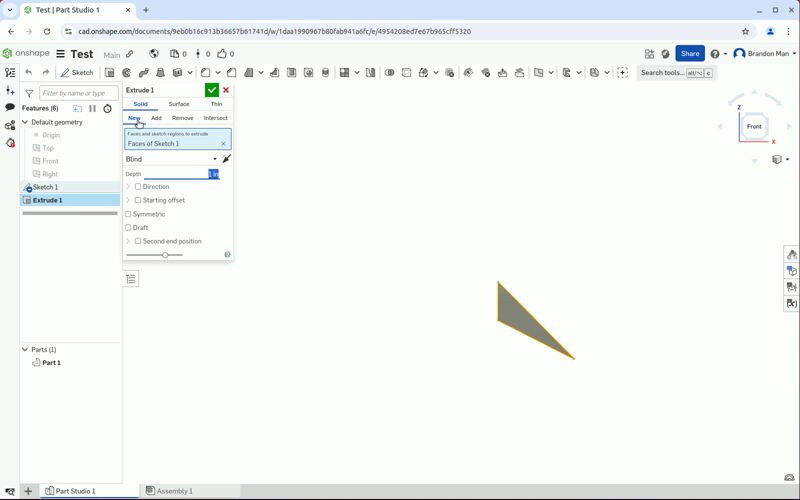
text(-7.703)
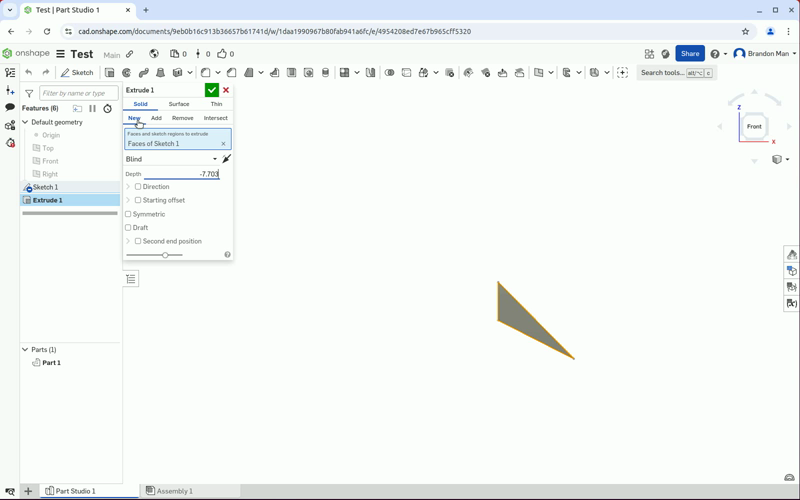
key(enter)
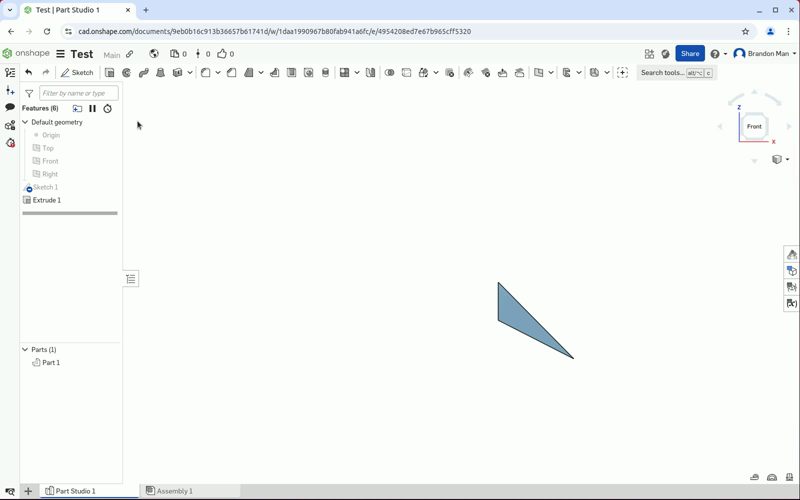
key(shift+h)
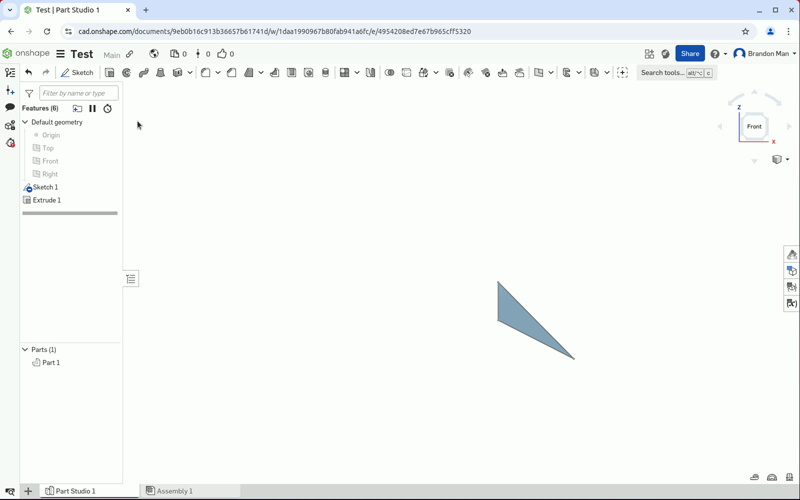
key(shift+h)
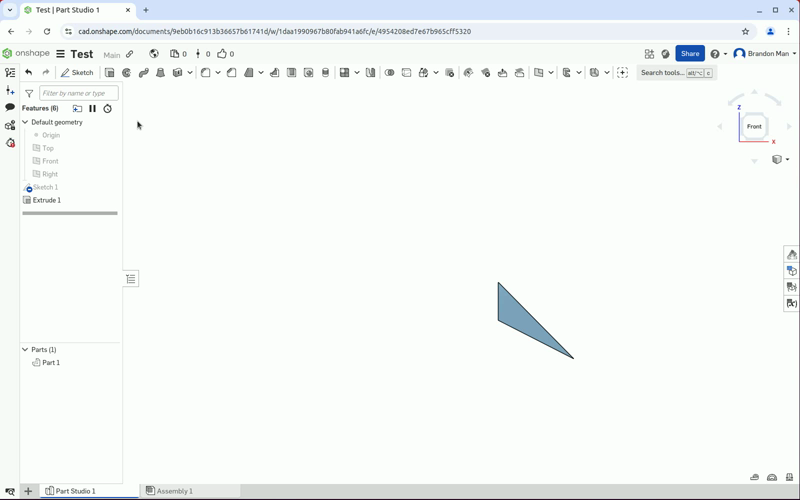
mouse_move(73, 189)
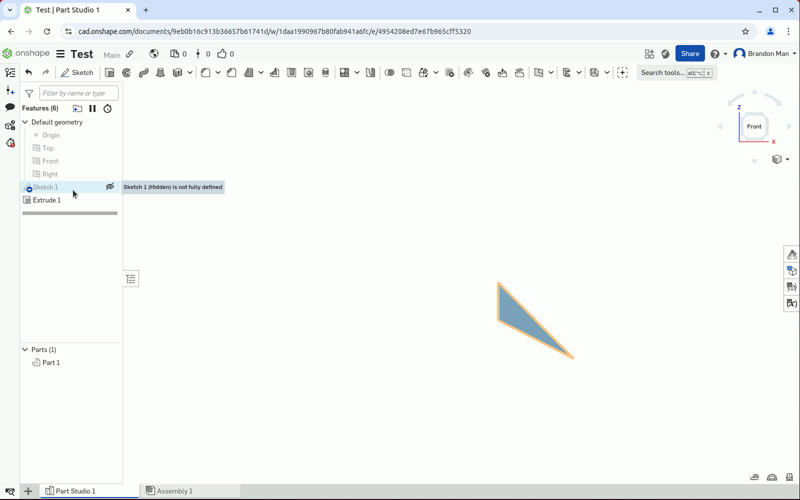
click(73, 189)
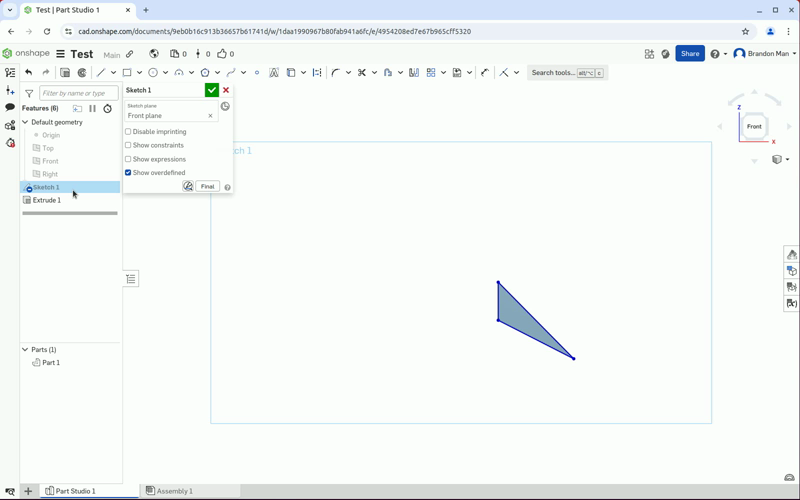
mouse_move(229, 92)
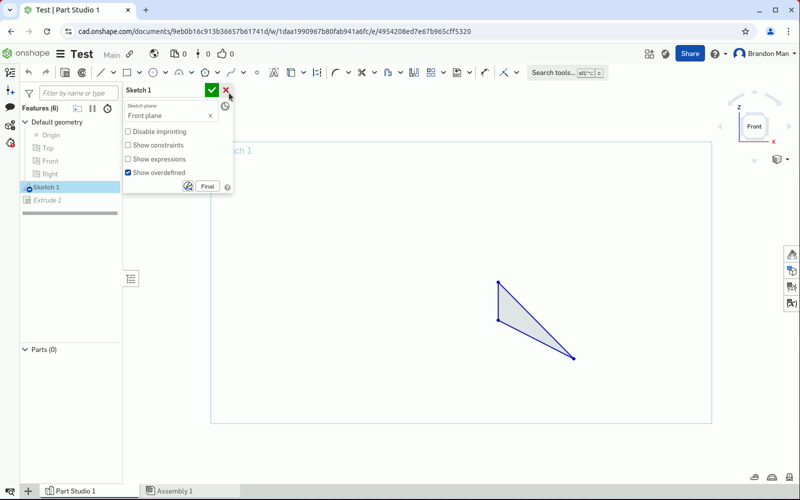
click(229, 92)
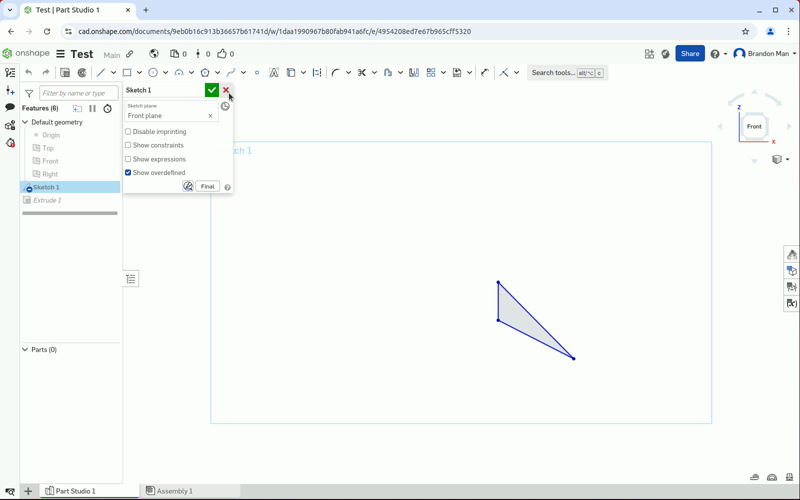
key(shift+s)
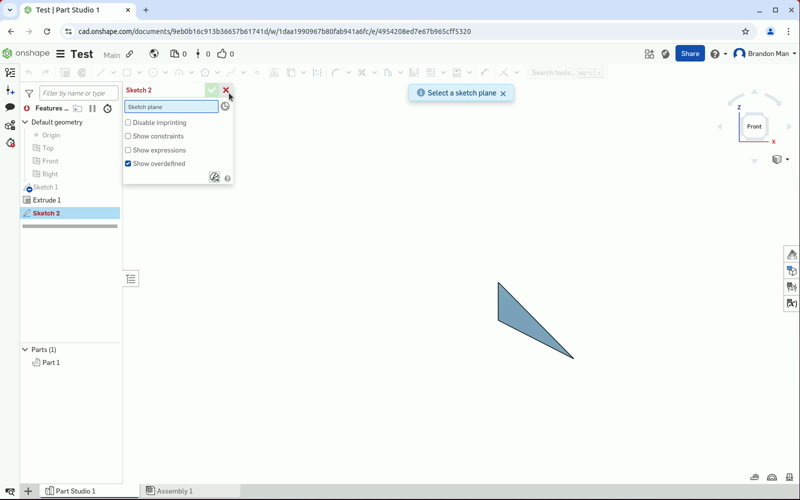
mouse_move(73, 163)
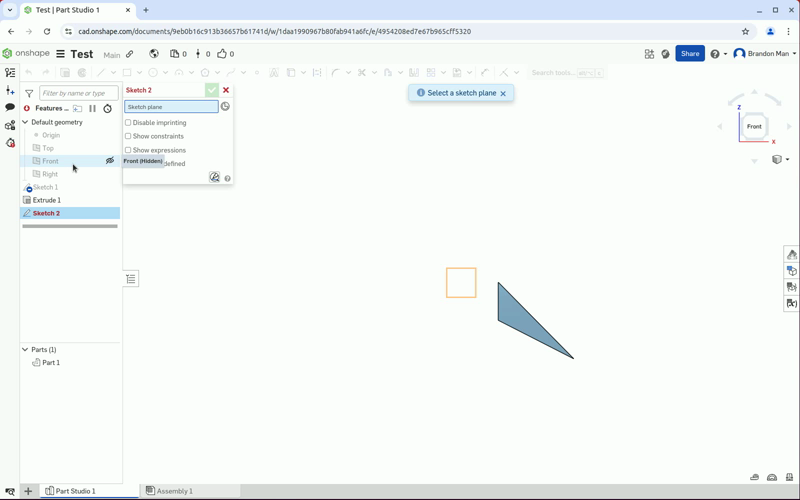
click(73, 163)
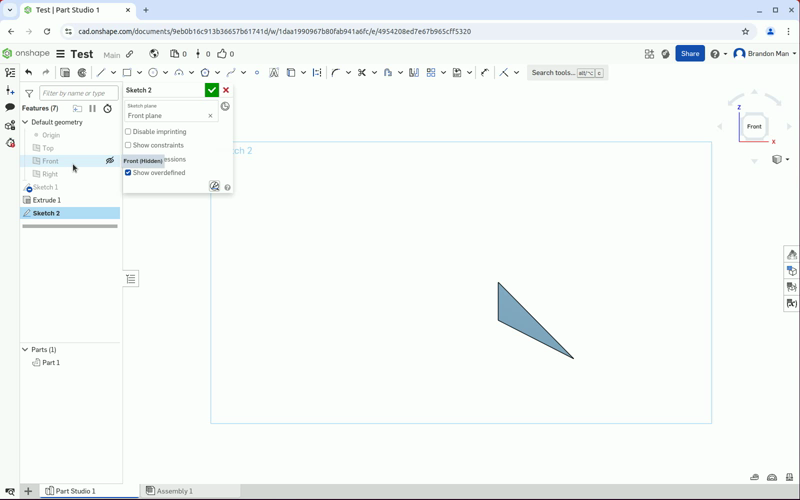
mouse_move(73, 352)
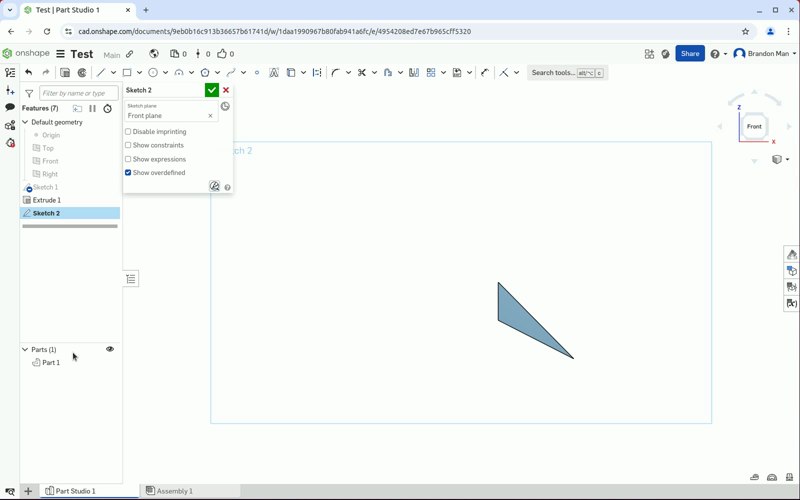
key(y)
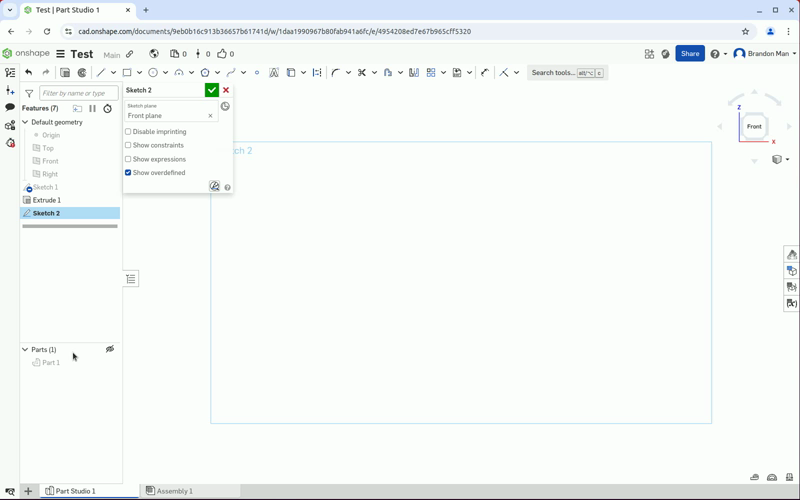
key(l)
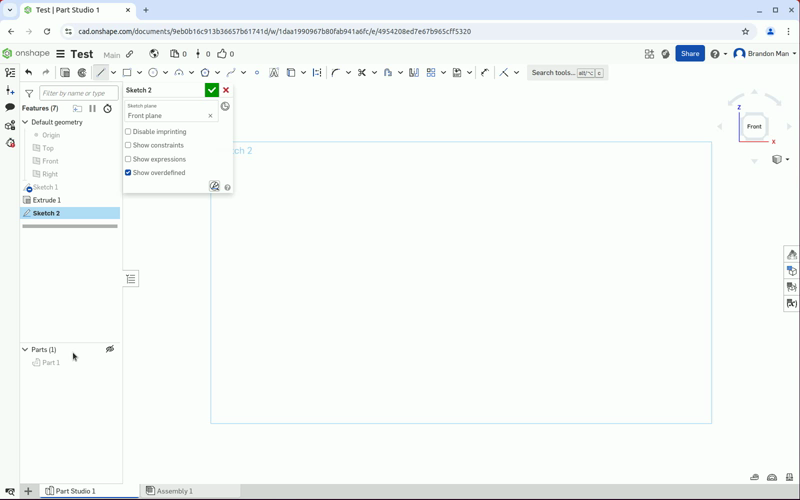
key_down(shift)
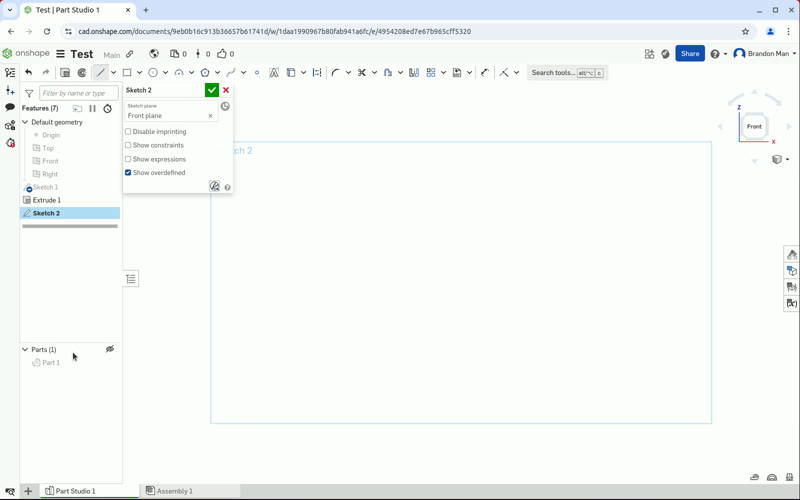
mouse_move(460, 357)
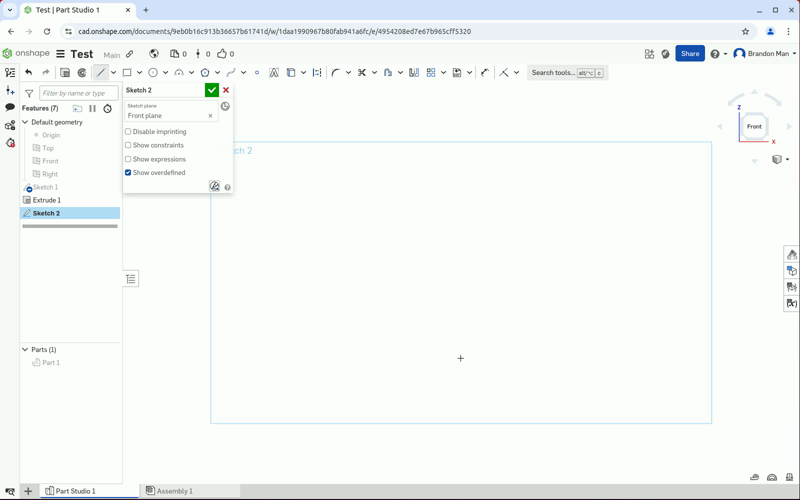
click(460, 357)
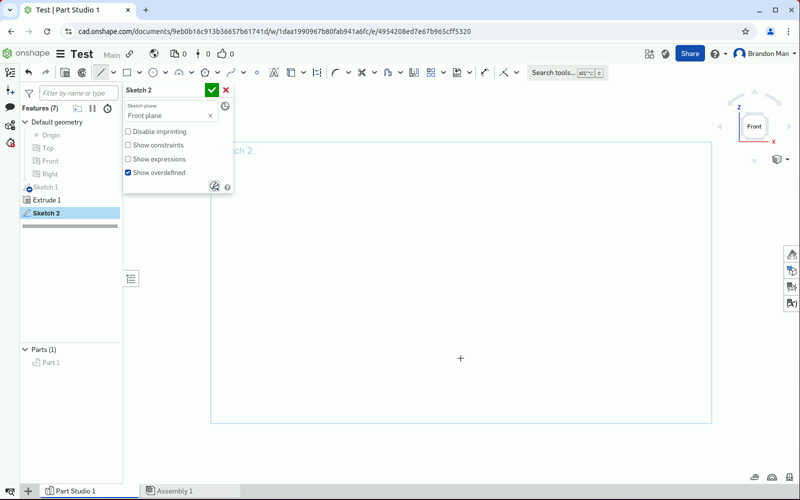
key_up(shift)
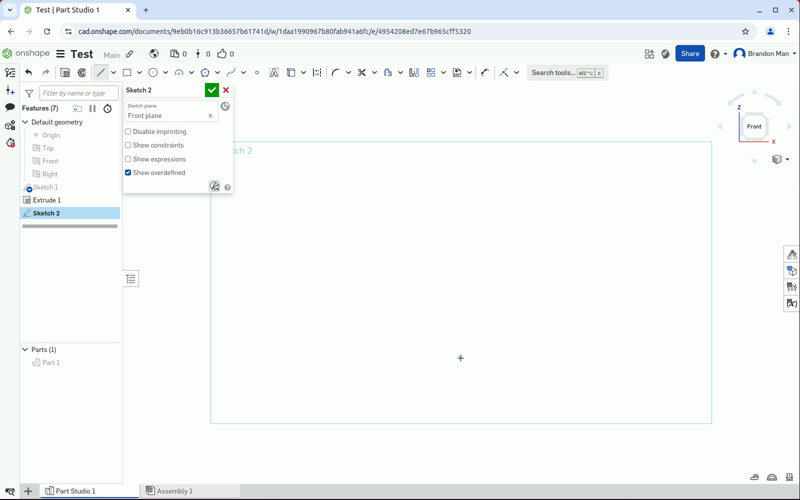
key_down(shift)
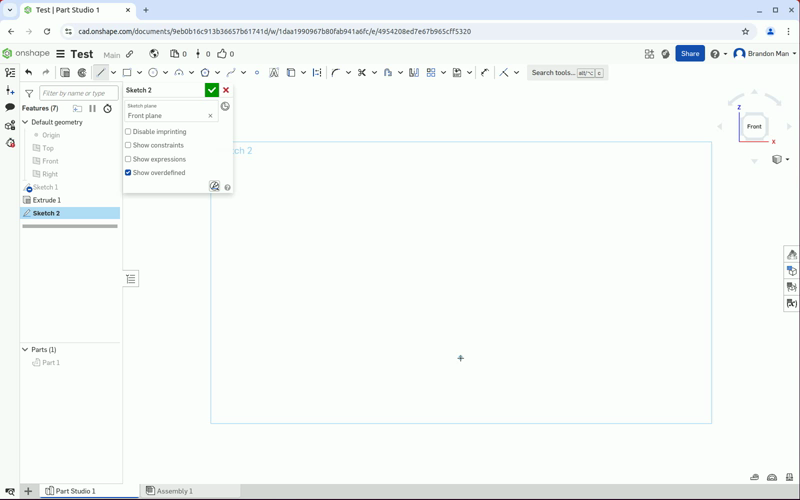
mouse_move(573, 357)
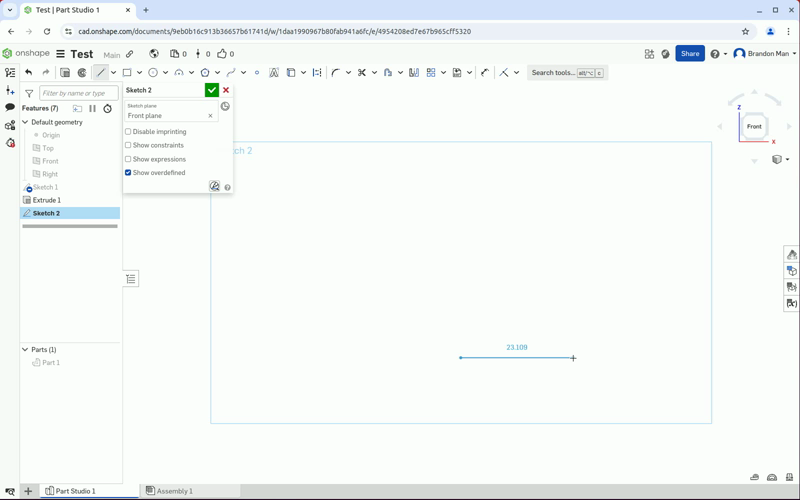
click(573, 357)
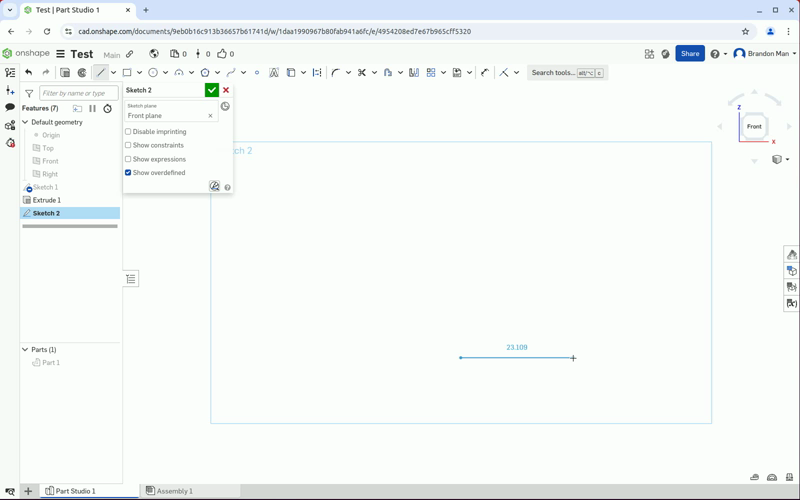
key_up(shift)
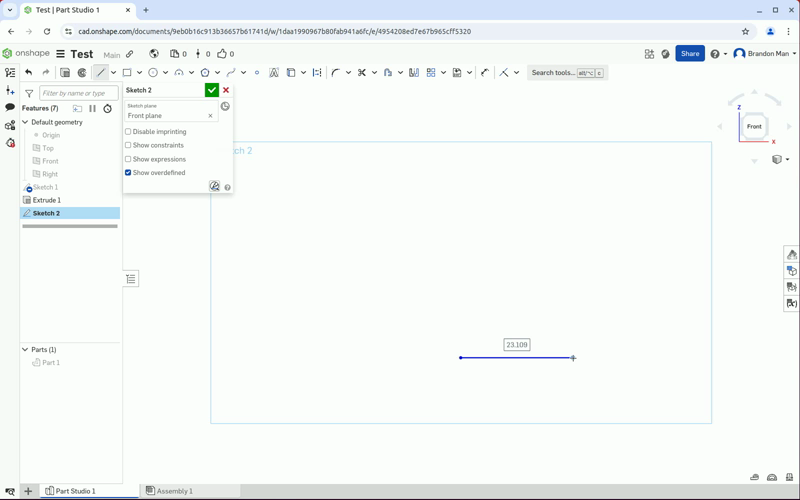
key_down(shift)
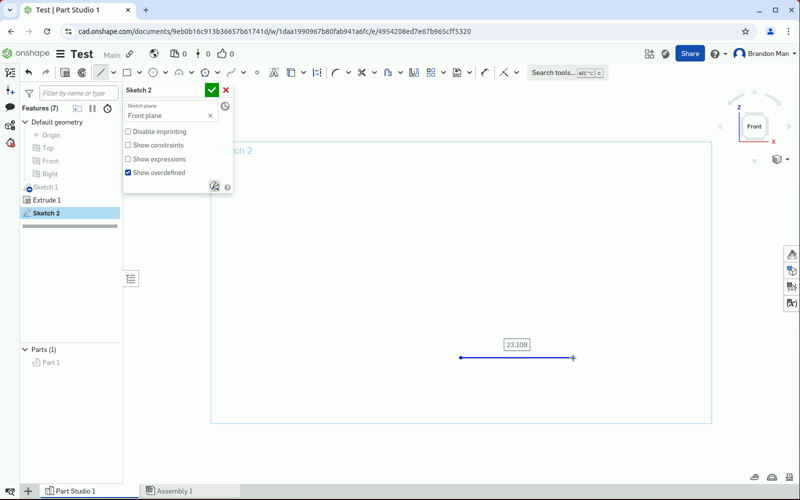
mouse_move(498, 320)
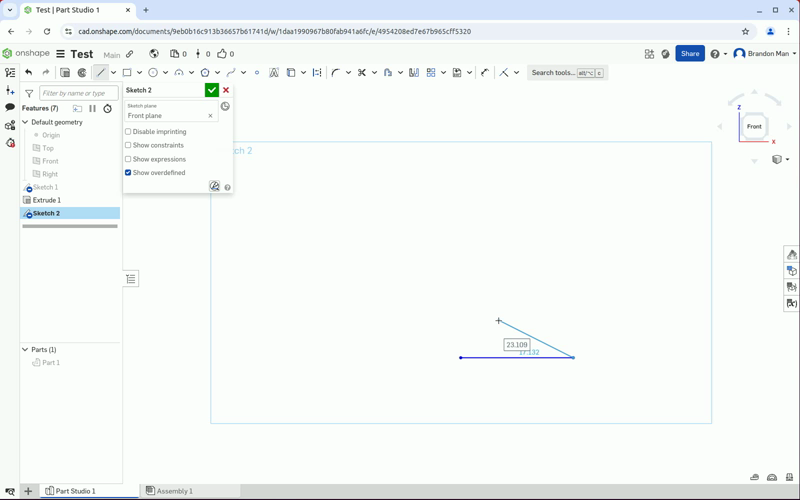
click(498, 320)
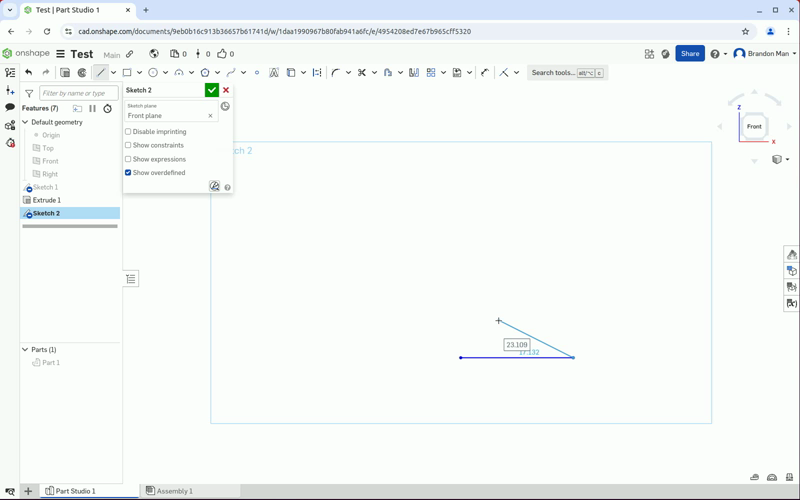
key_up(shift)
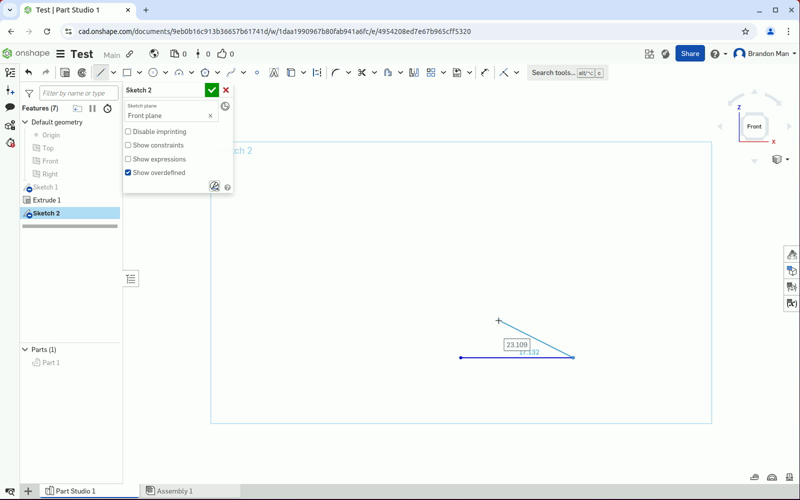
key_down(shift)
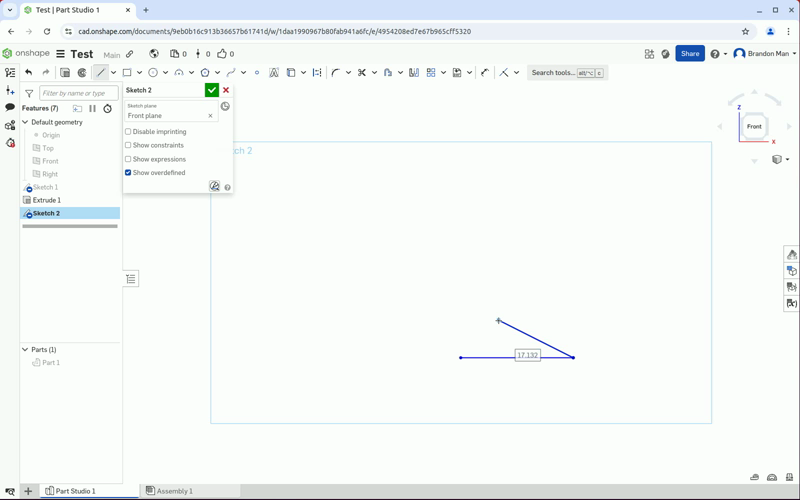
mouse_move(528, 320)
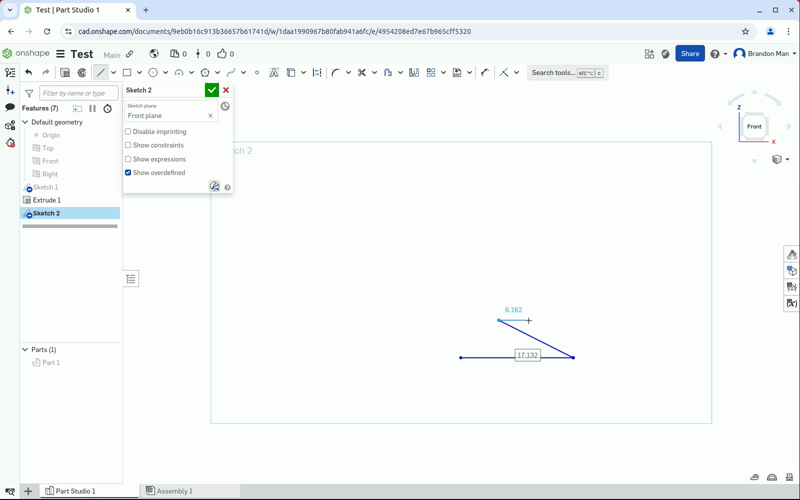
mouse_move(460, 320)
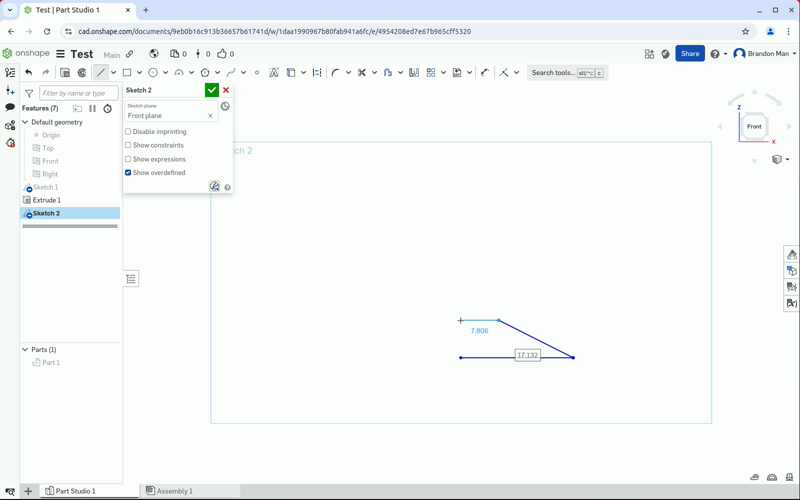
click(460, 320)
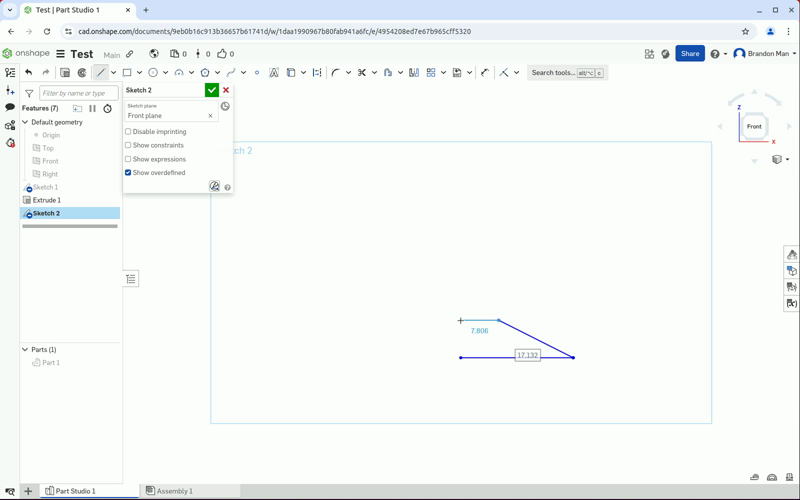
key_up(shift)
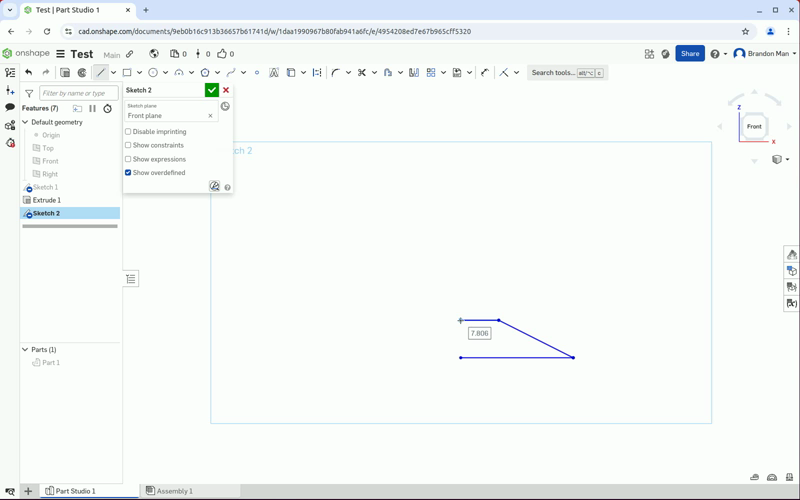
mouse_move(490, 320)
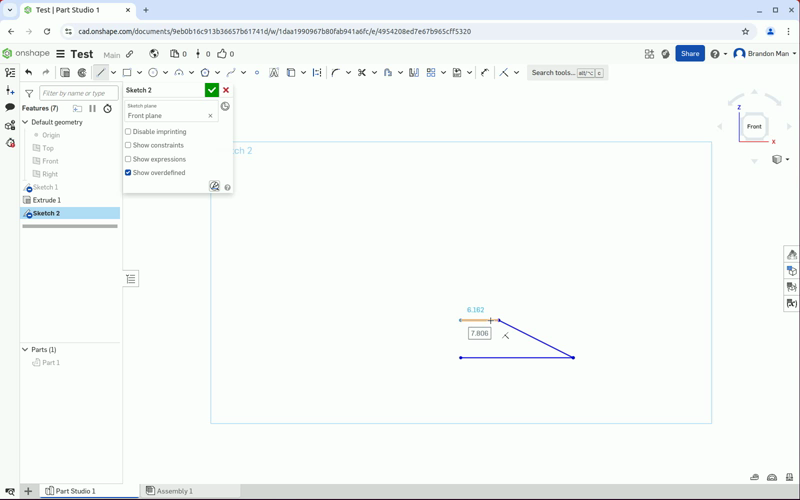
key_down(shift)
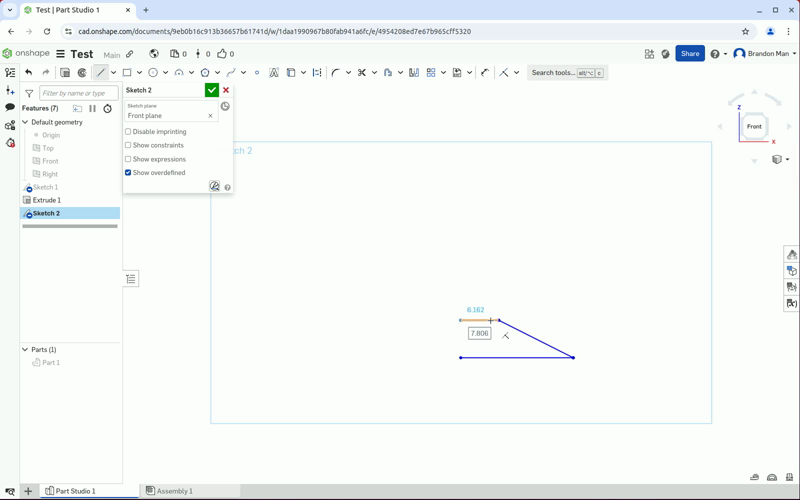
mouse_move(460, 357)
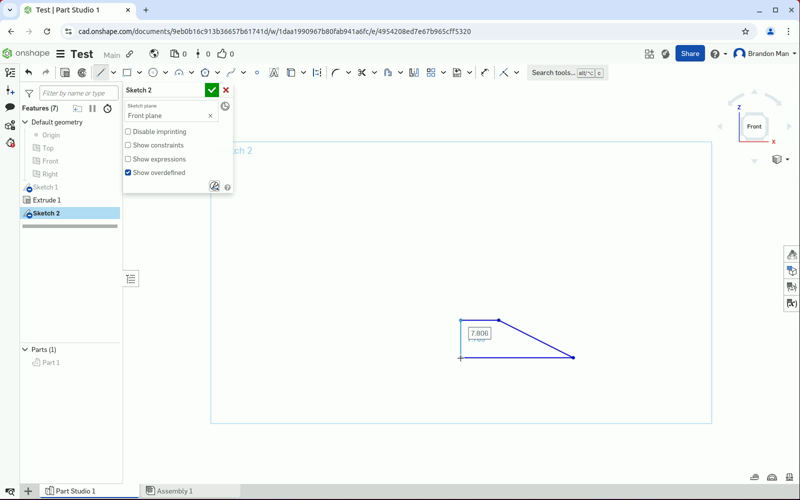
key_up(shift)
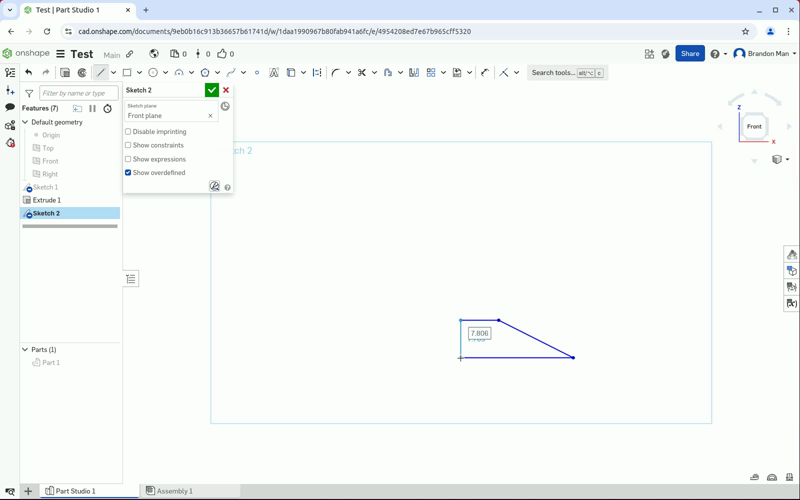
click(460, 357)
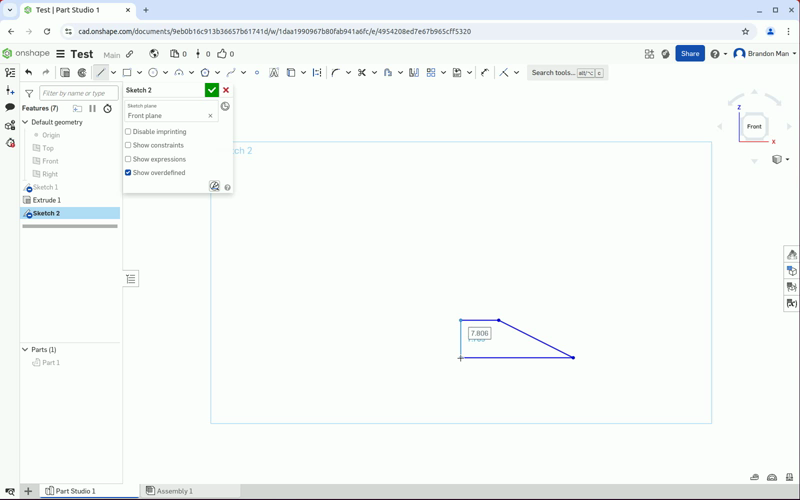
key(esc)
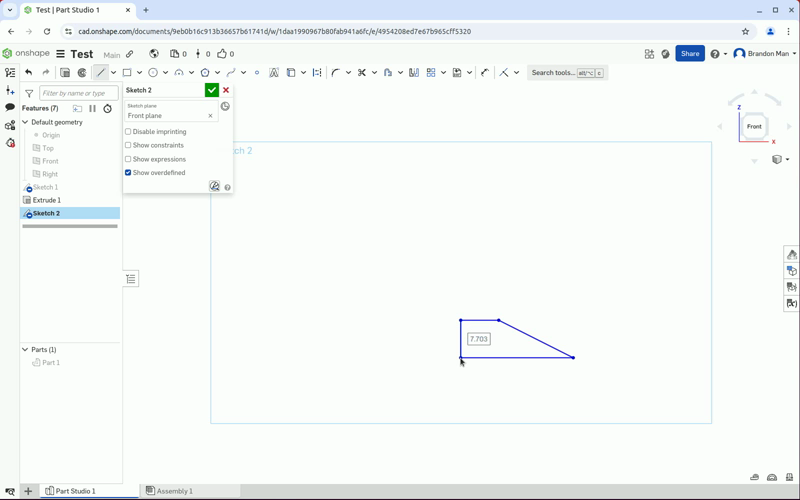
mouse_move(554, 355)
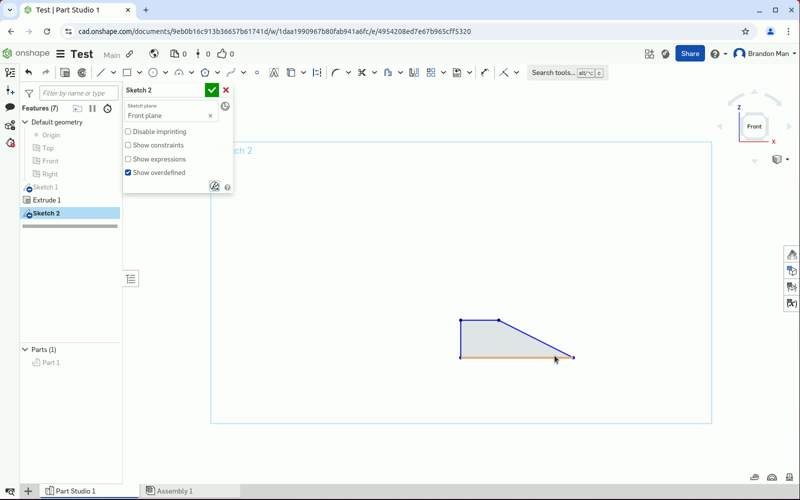
click(554, 355)
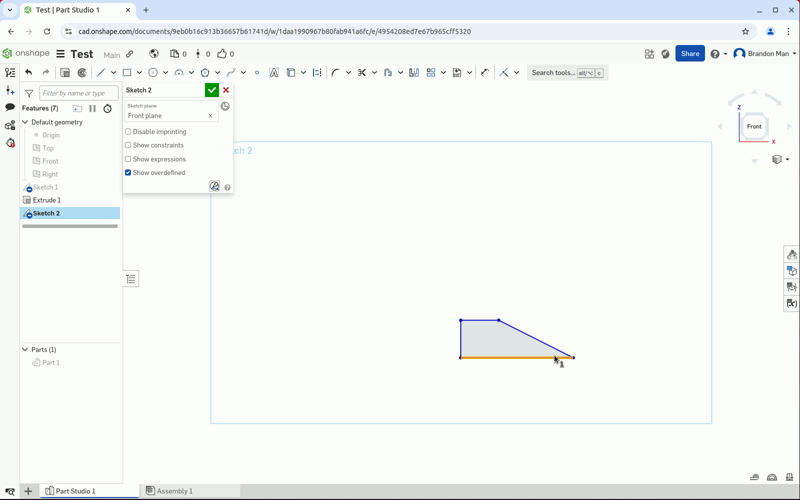
mouse_move(73, 352)
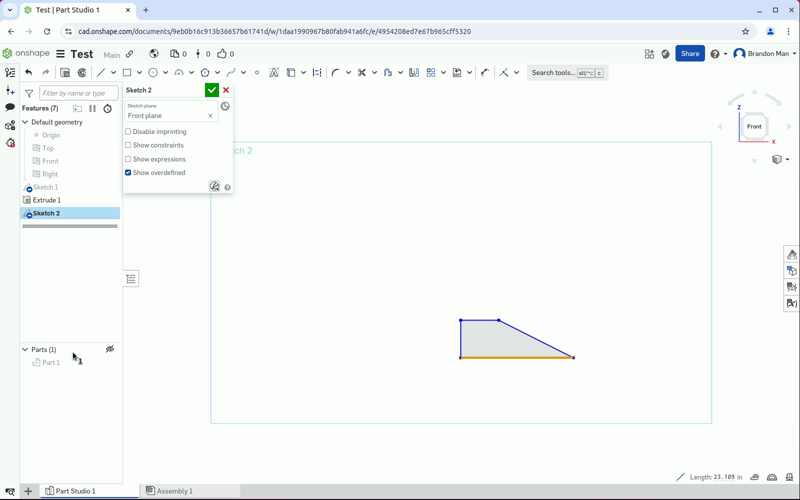
key(shift+y)
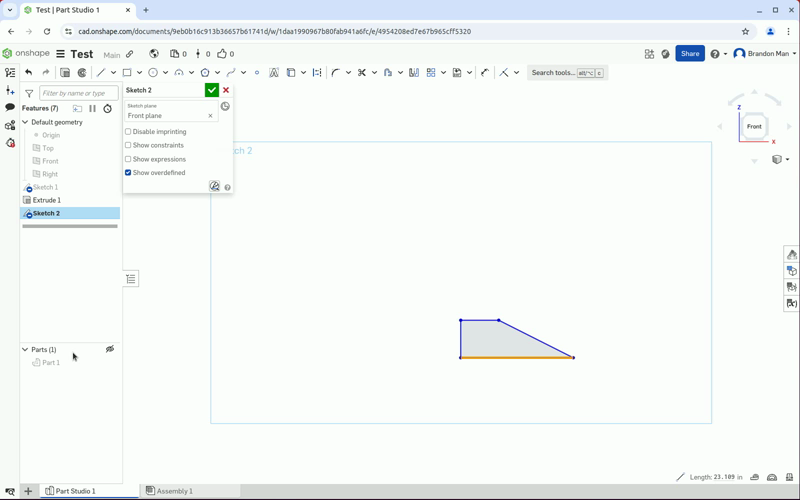
key(shift+e)
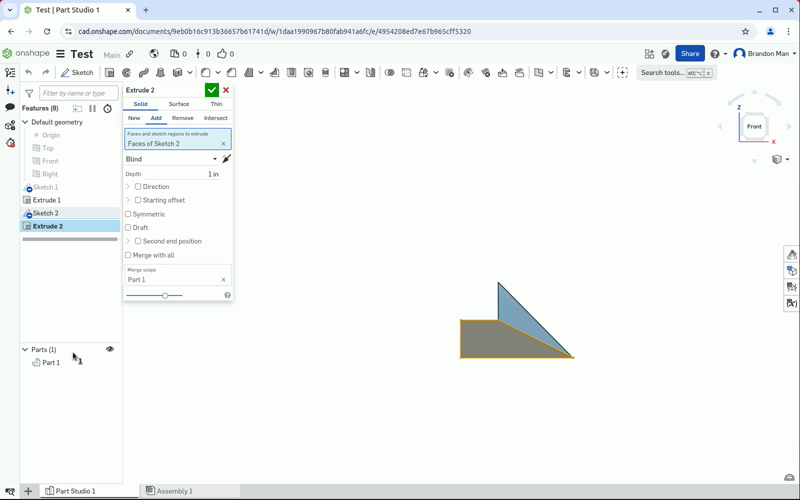
mouse_move(143, 106)
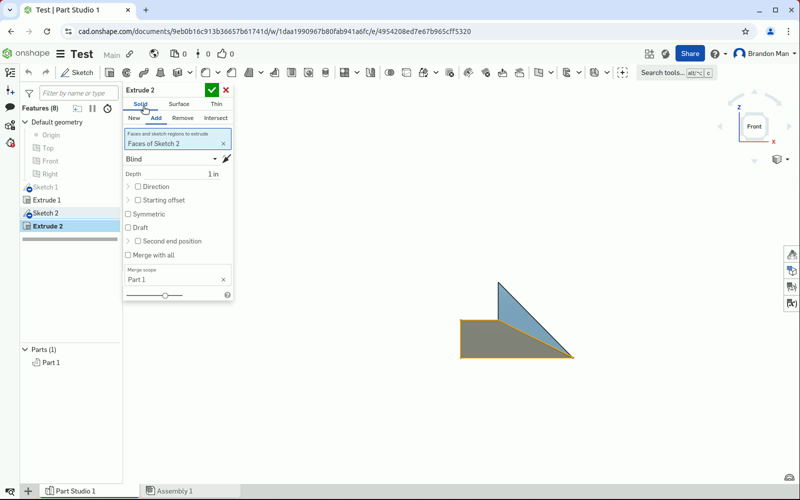
click(143, 106)
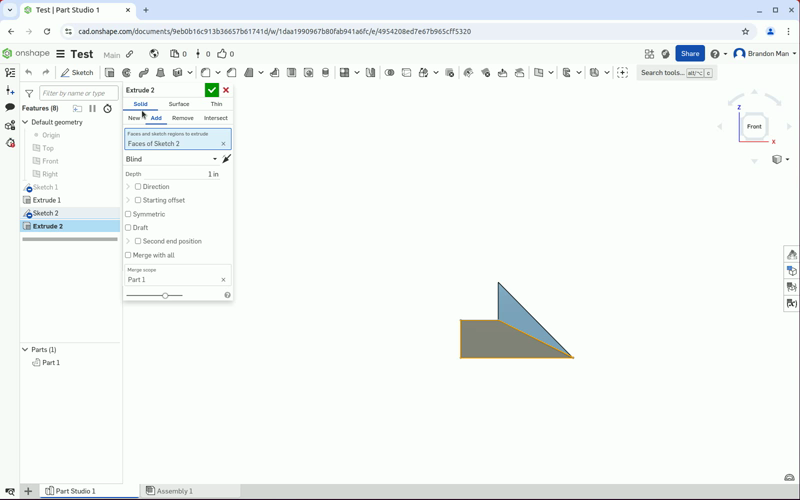
mouse_move(137, 120)
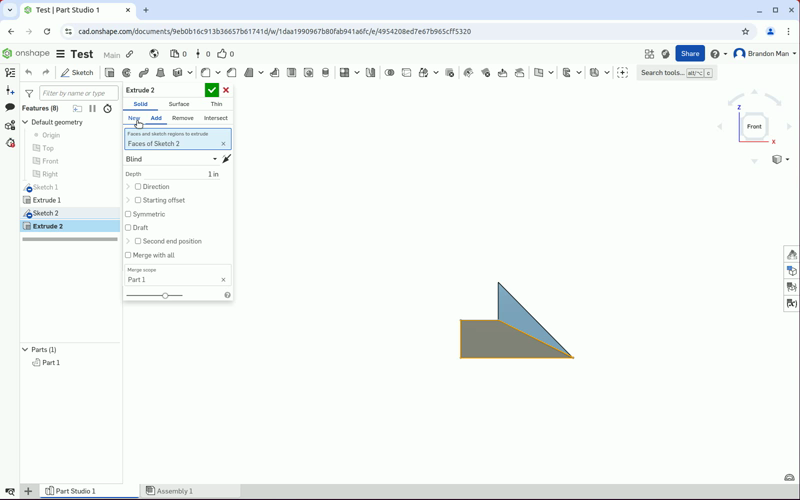
click(137, 120)
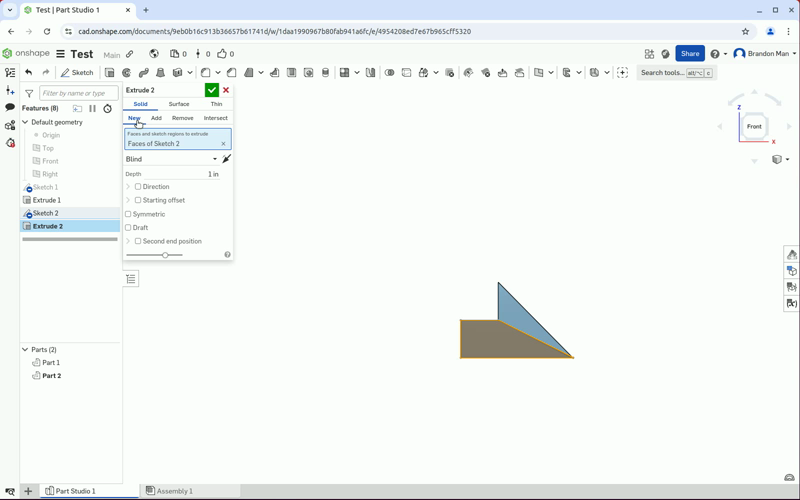
key(tab, 4)
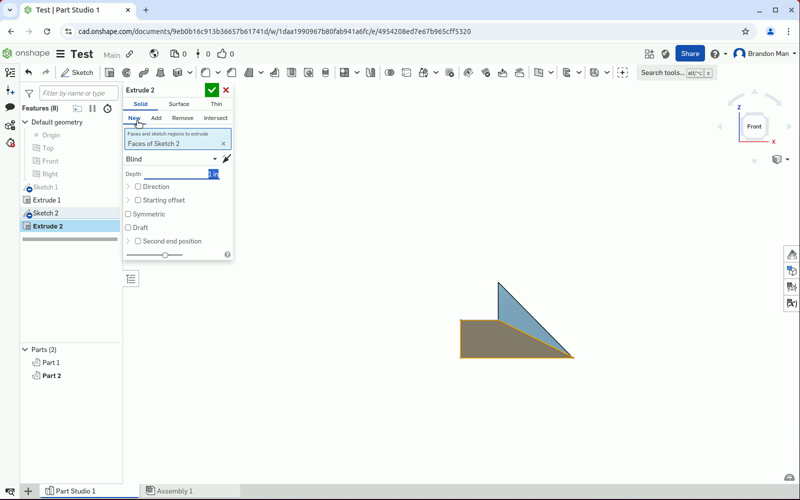
text(-7.703)
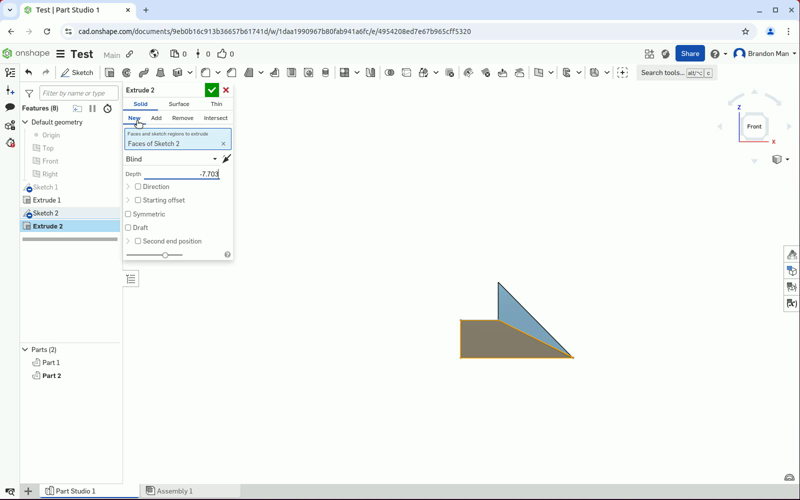
key(enter)
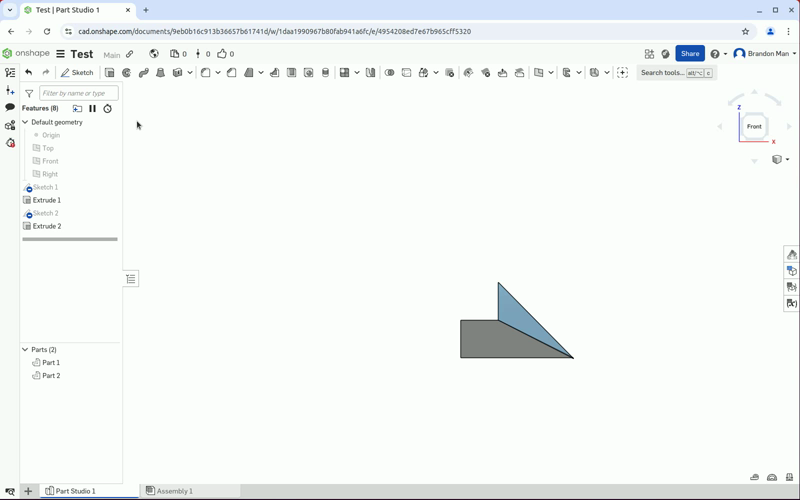
key(shift+h)
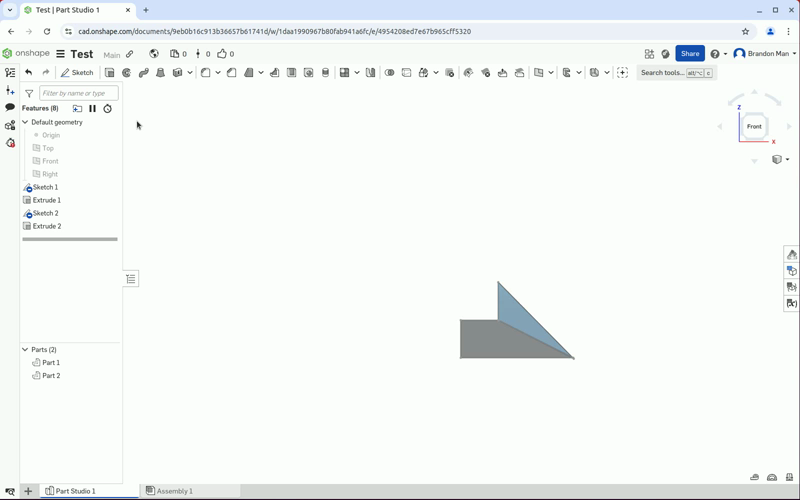
key(shift+h)
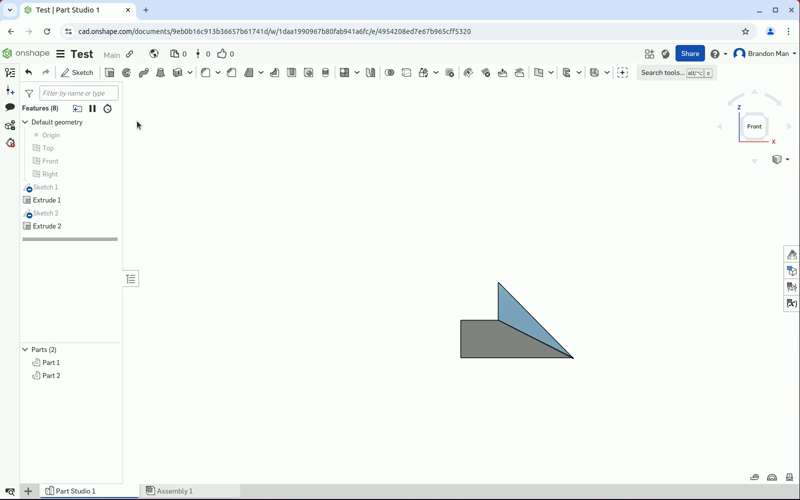
mouse_move(73, 189)
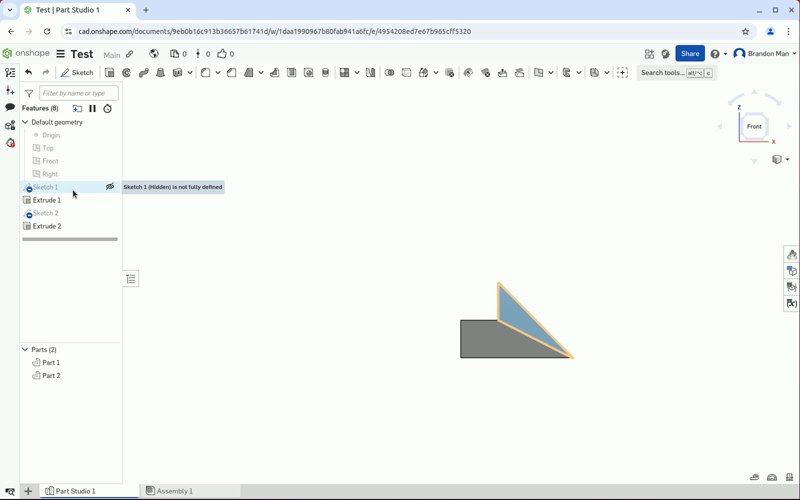
click(73, 189)
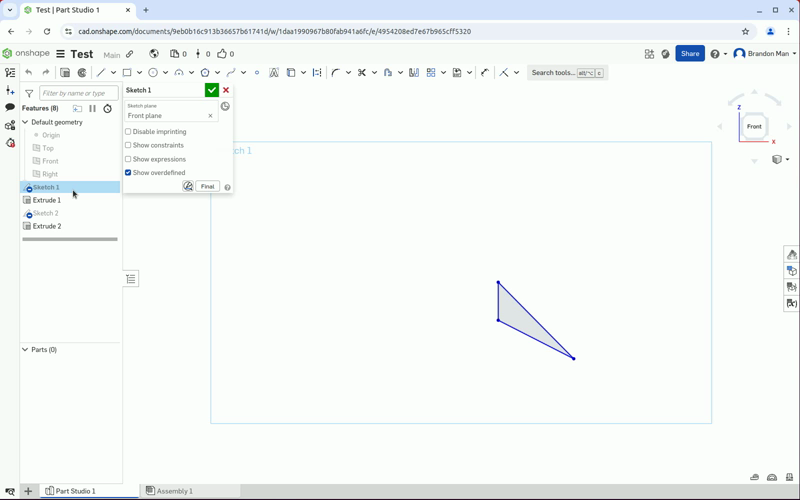
mouse_move(229, 92)
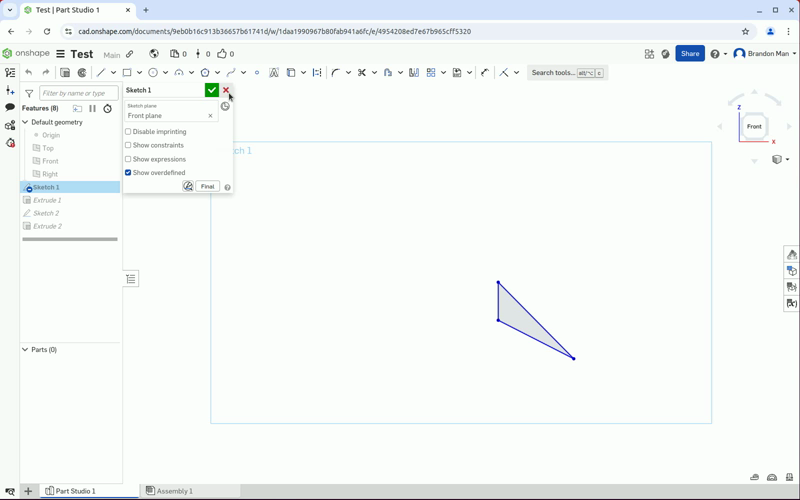
click(229, 92)
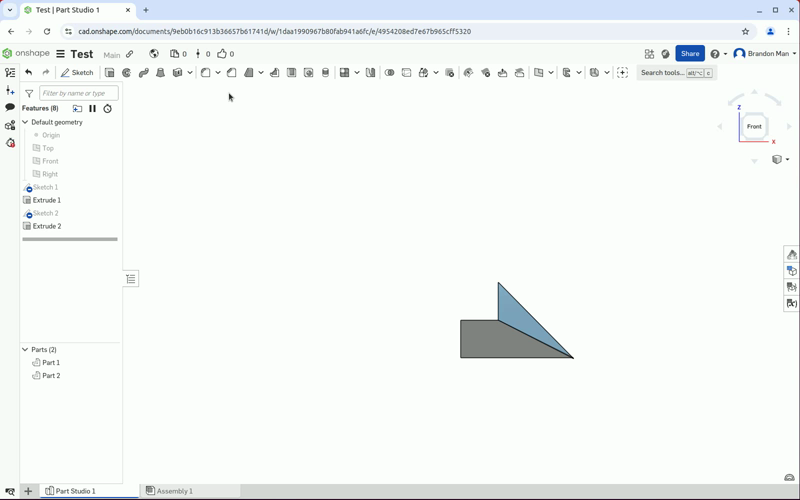
mouse_move(73, 352)
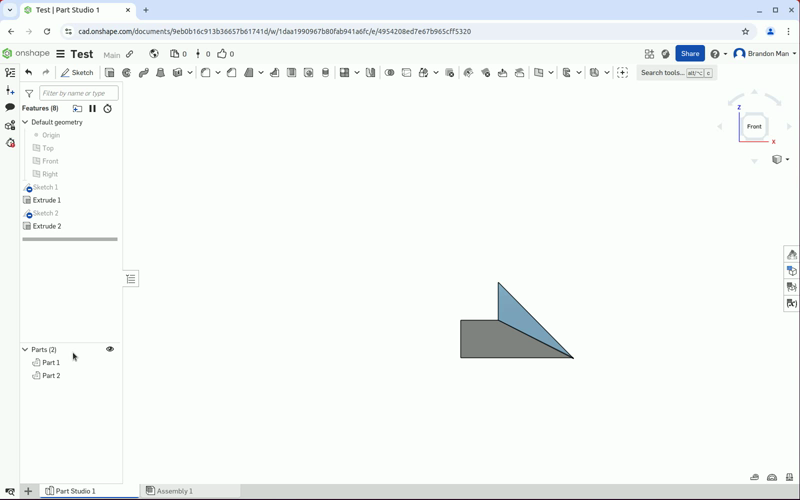
key(y)
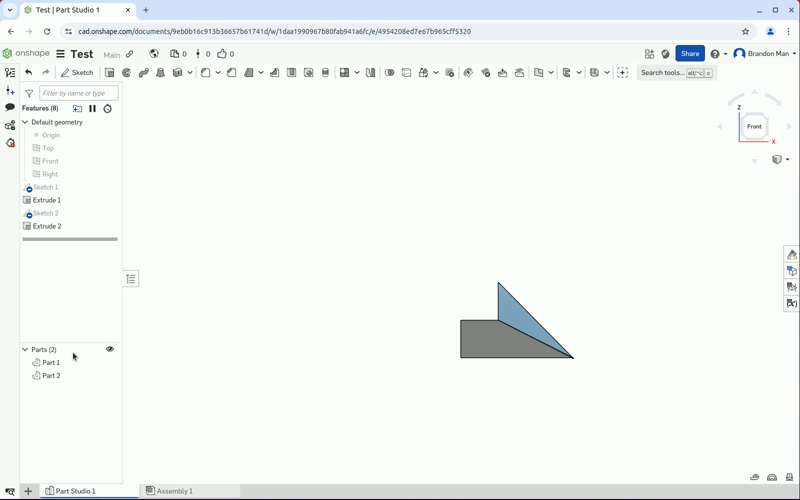
key(shift+p)
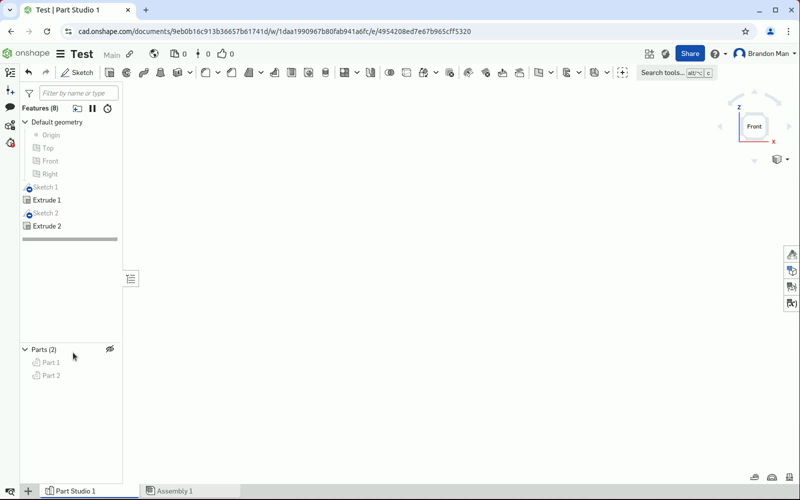
key(space)
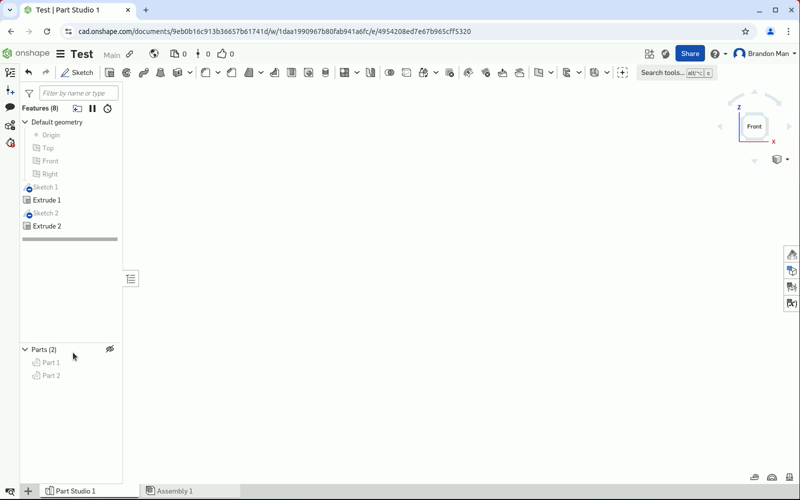
key_down(shift)
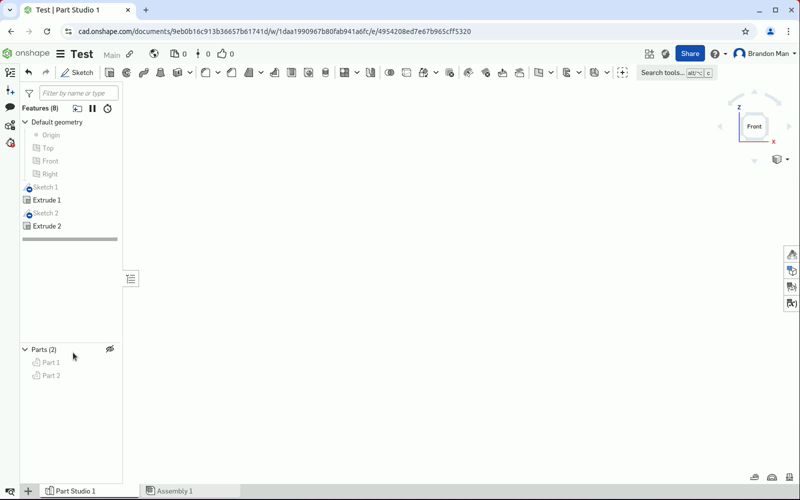
key(left)
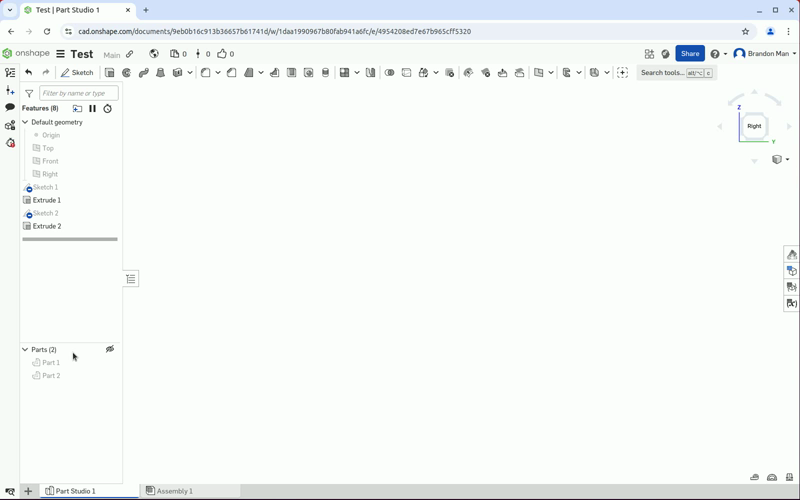
key_up(shift)
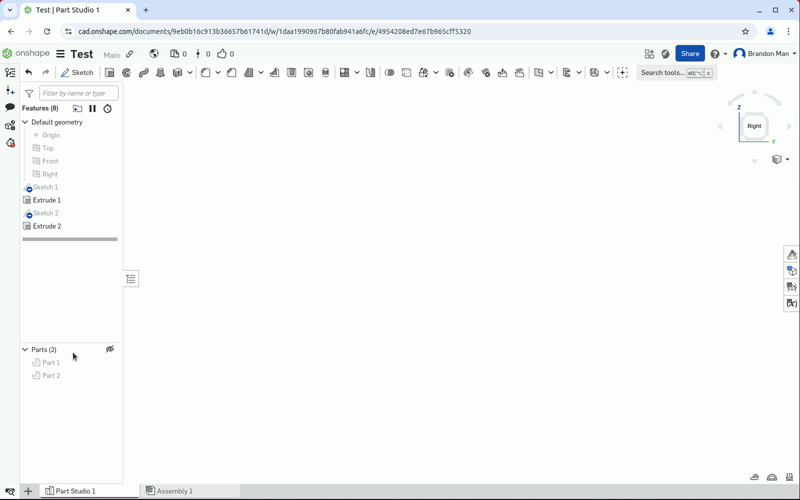
mouse_move(73, 352)
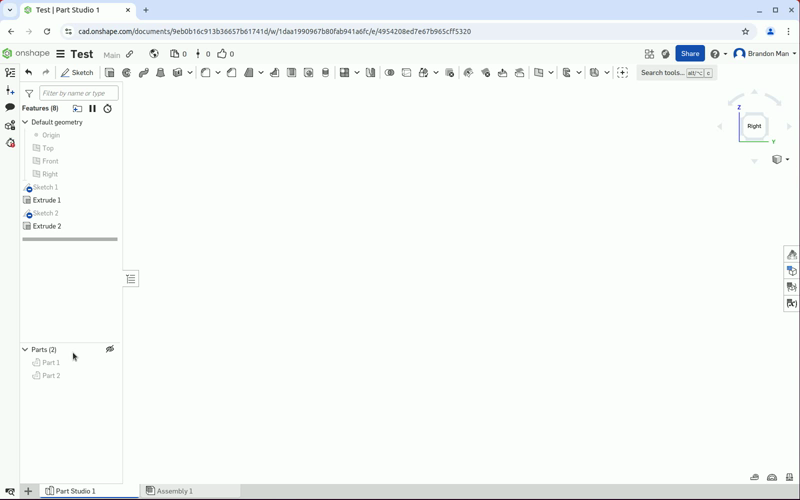
key(shift+y)
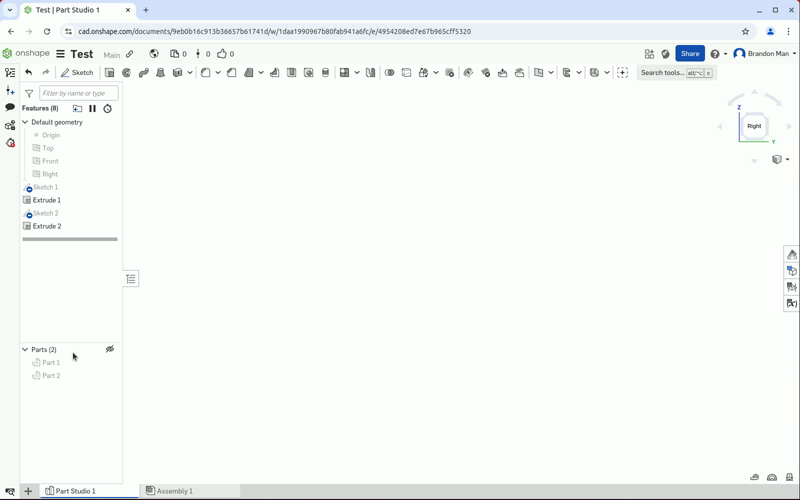
key(shift+s)
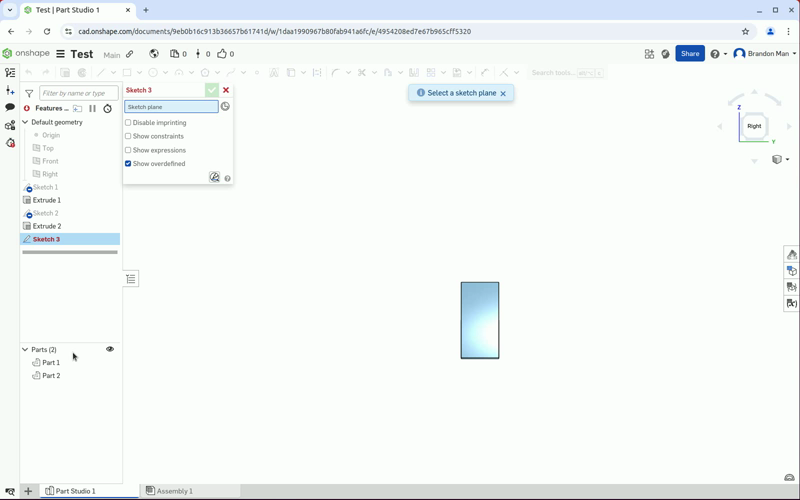
mouse_move(73, 176)
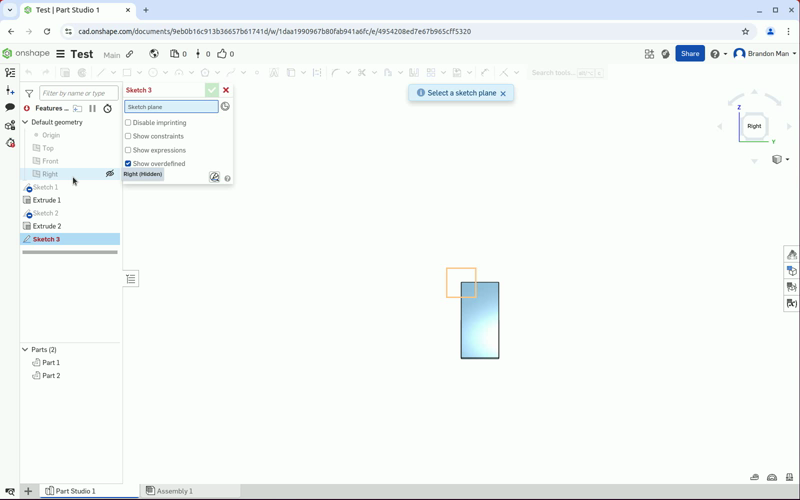
click(73, 176)
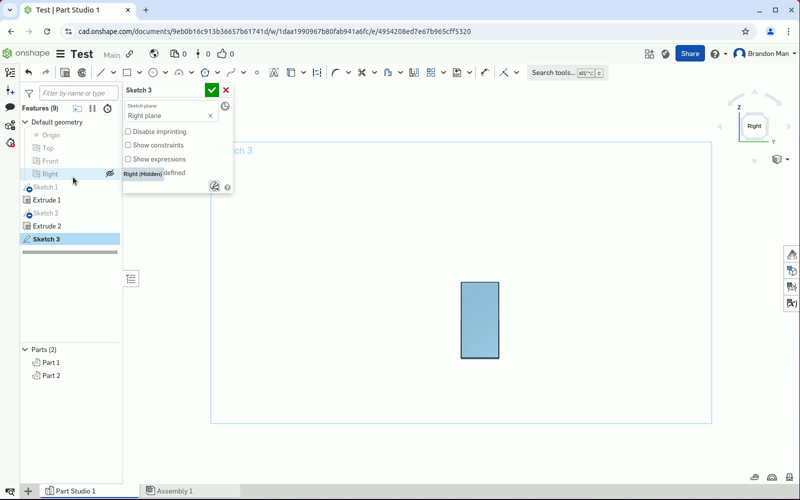
mouse_move(73, 352)
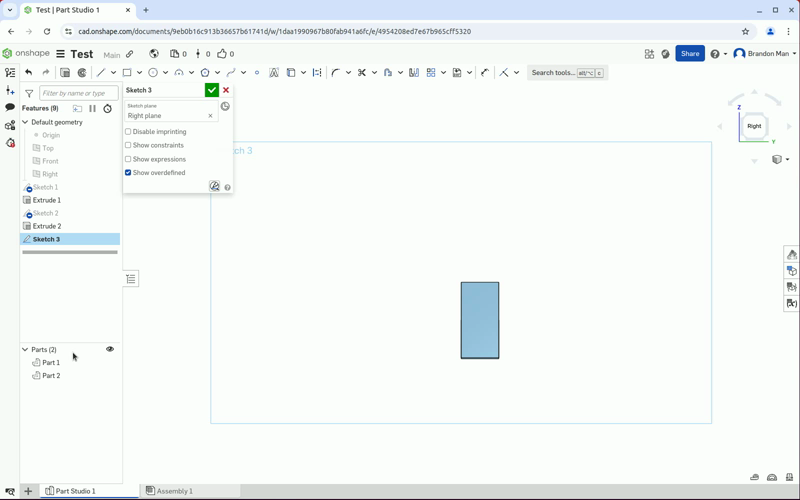
key(y)
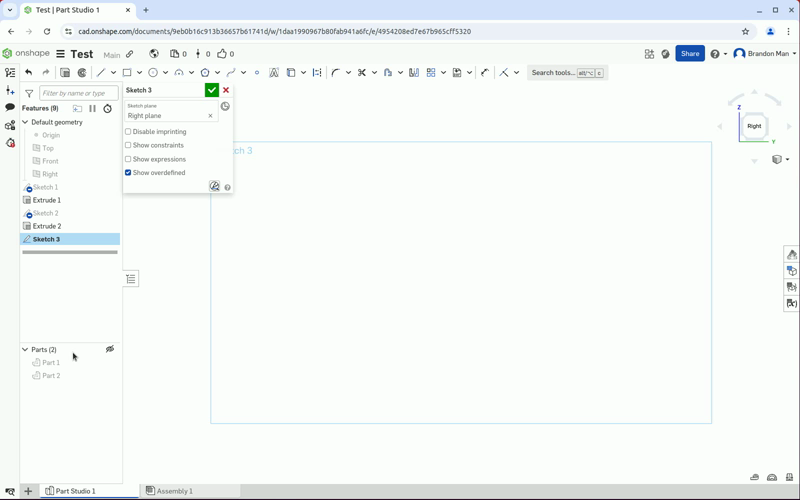
key(l)
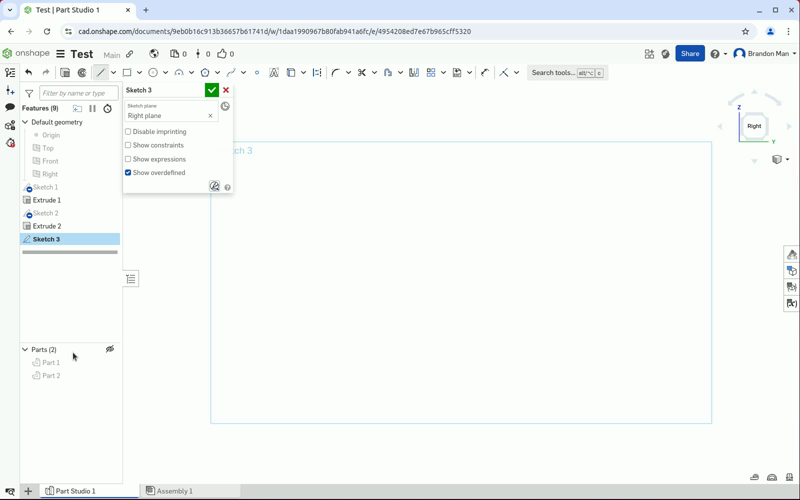
key_down(shift)
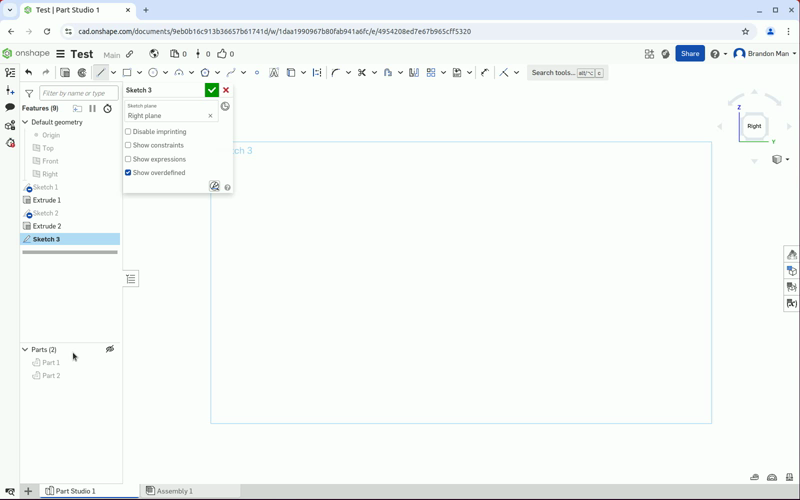
mouse_move(498, 357)
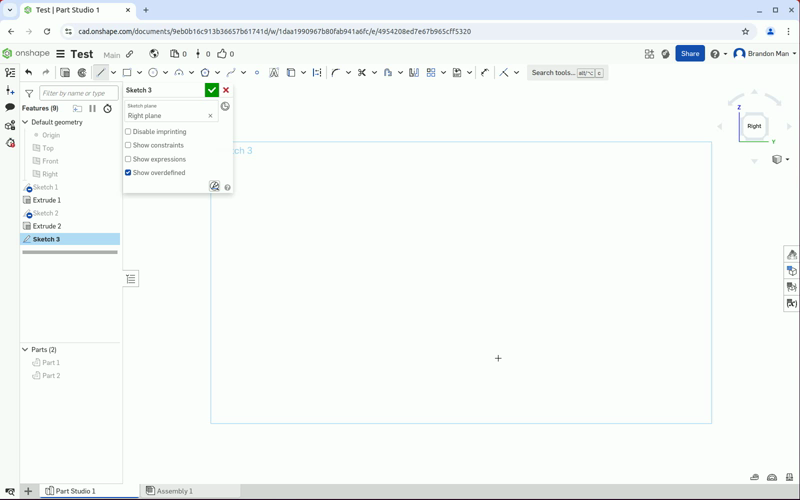
click(498, 357)
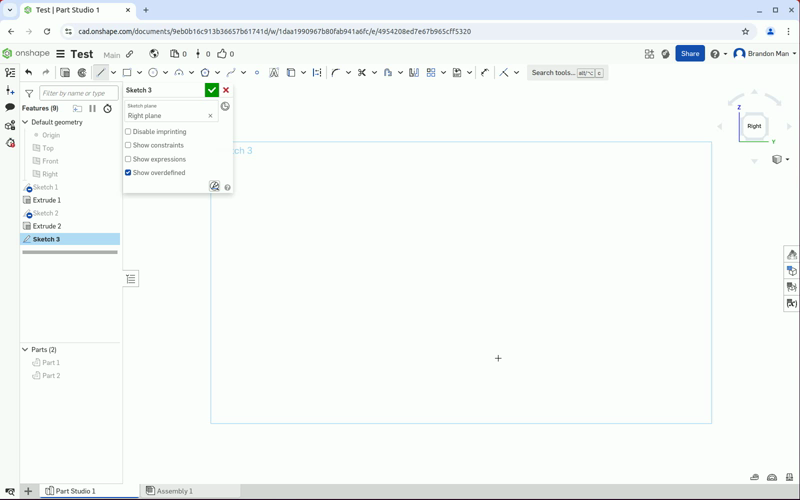
key_up(shift)
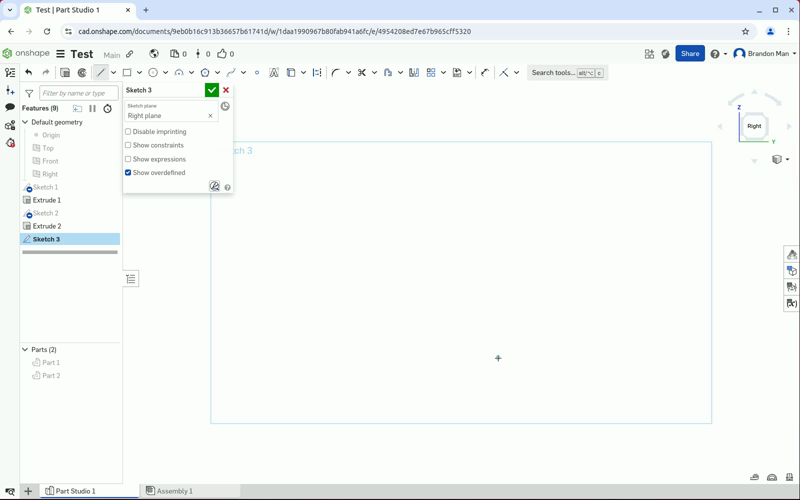
key_down(shift)
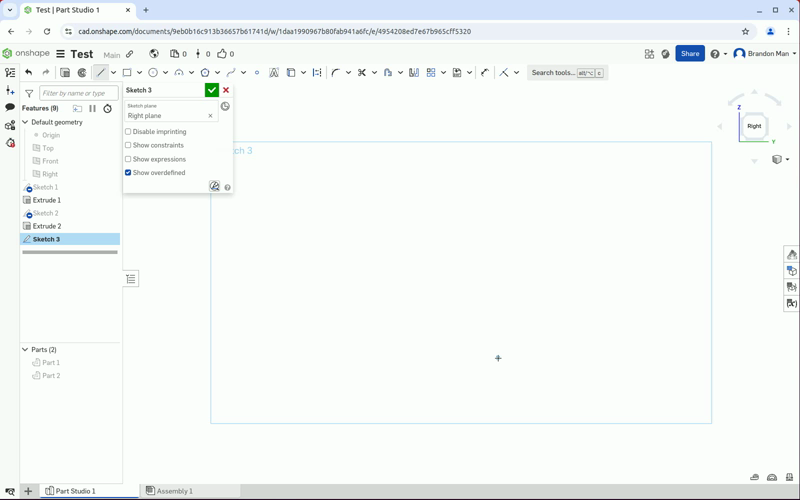
mouse_move(528, 357)
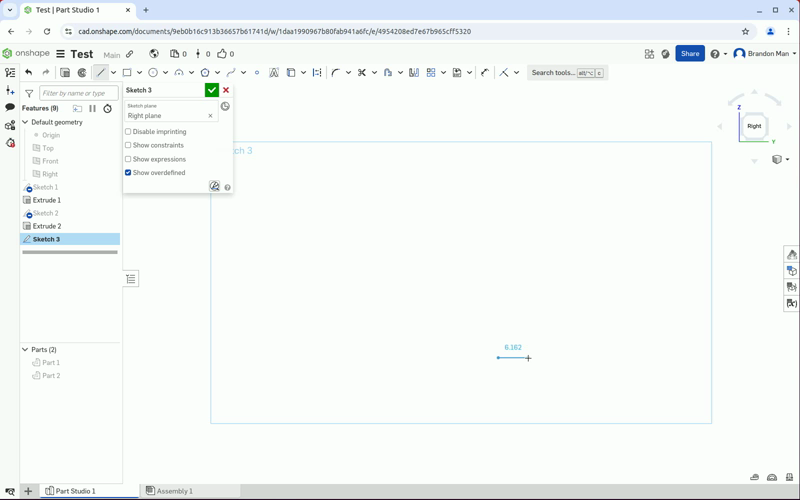
mouse_move(536, 357)
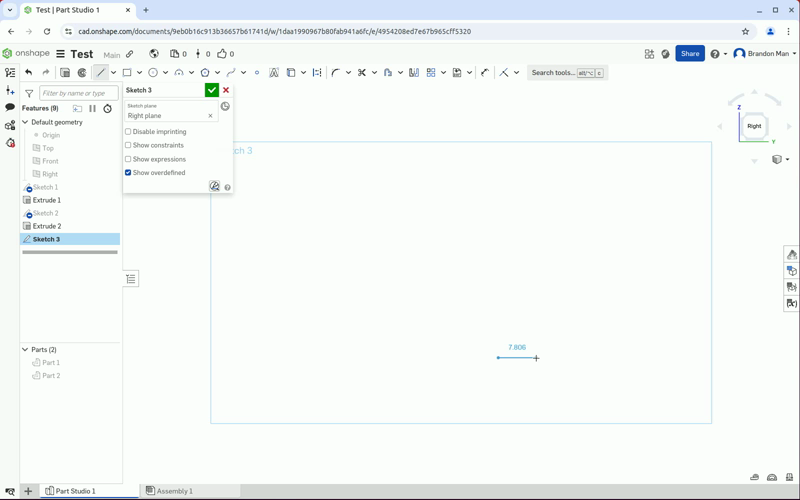
click(536, 357)
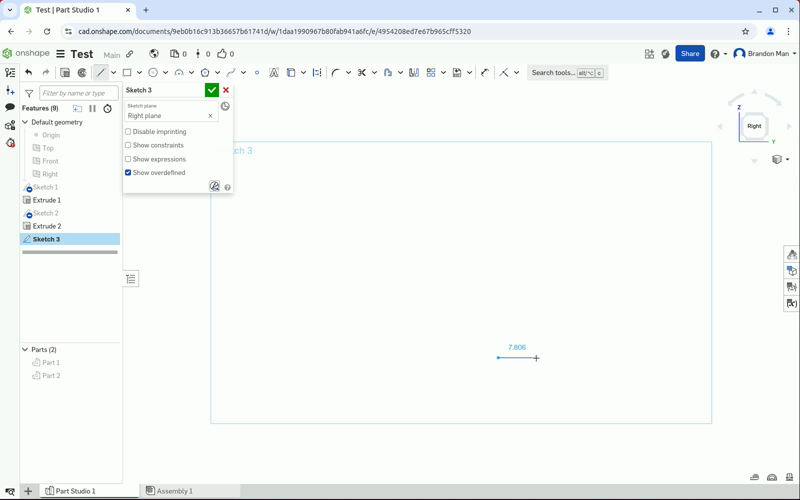
key_up(shift)
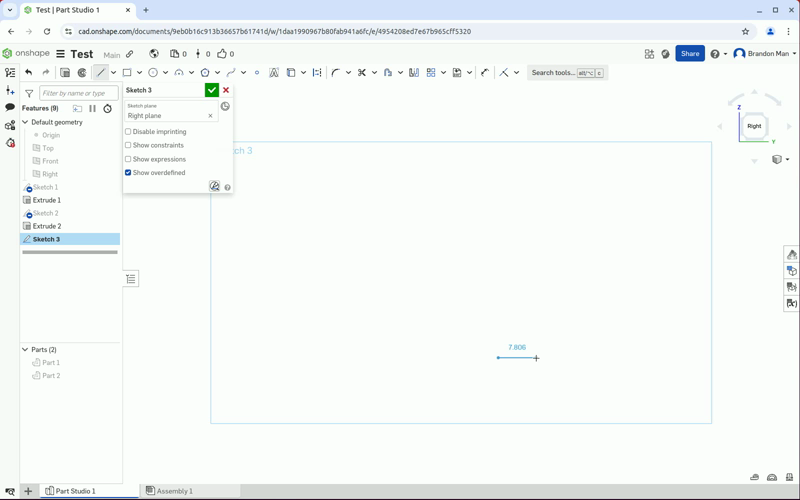
key_down(shift)
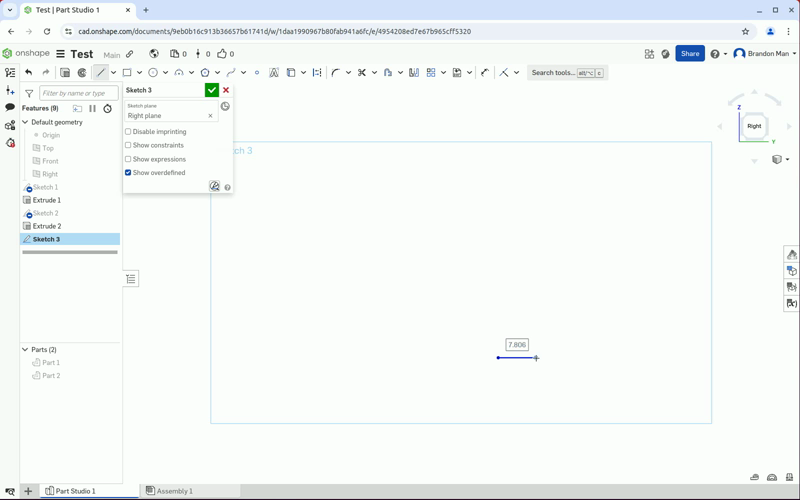
mouse_move(536, 282)
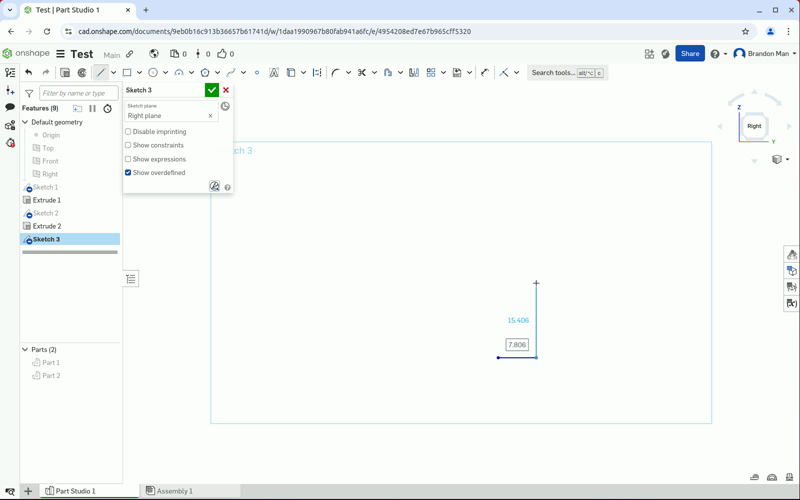
click(536, 282)
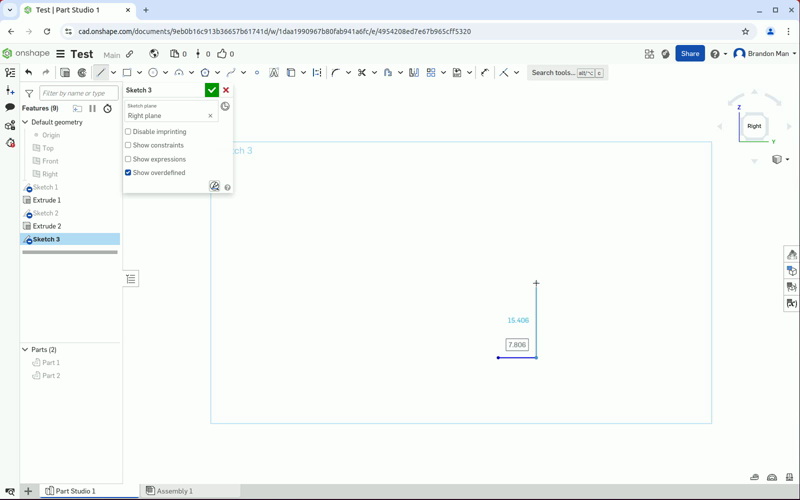
key_up(shift)
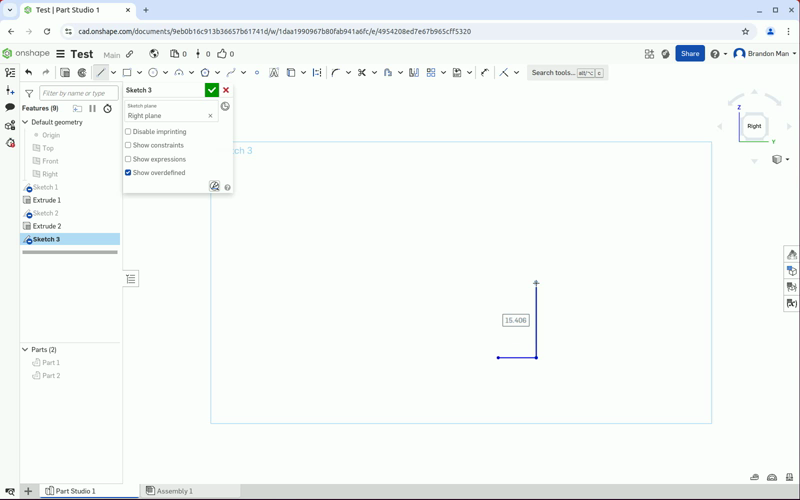
key_down(shift)
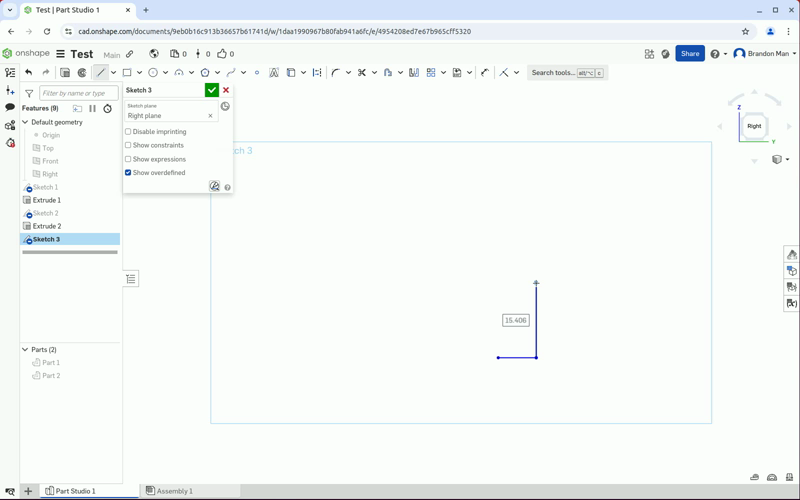
mouse_move(566, 282)
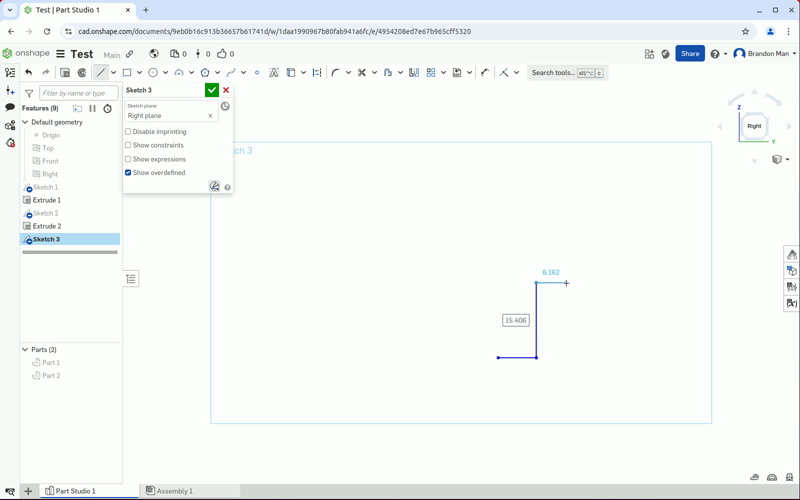
mouse_move(498, 282)
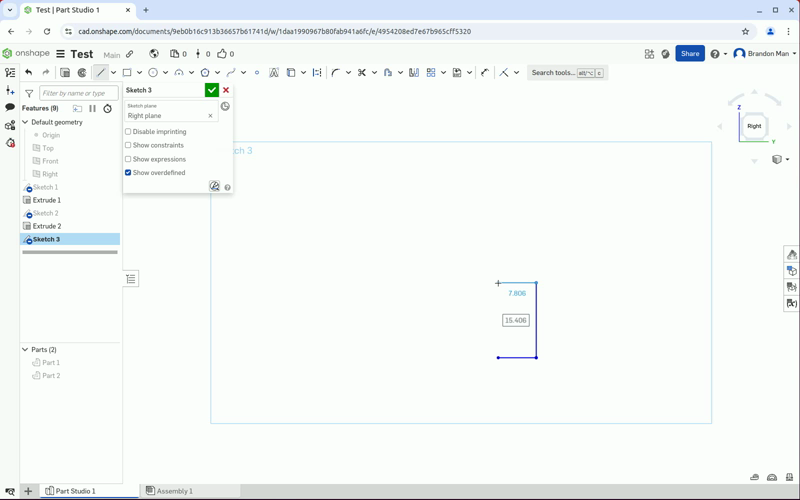
click(498, 282)
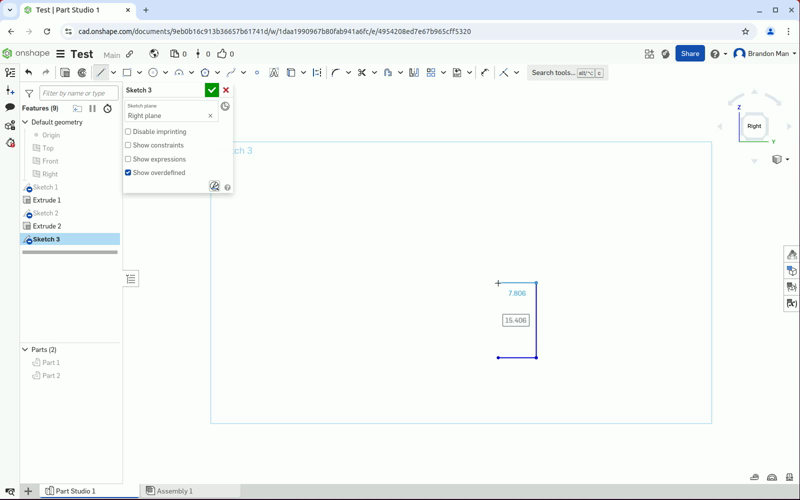
key_up(shift)
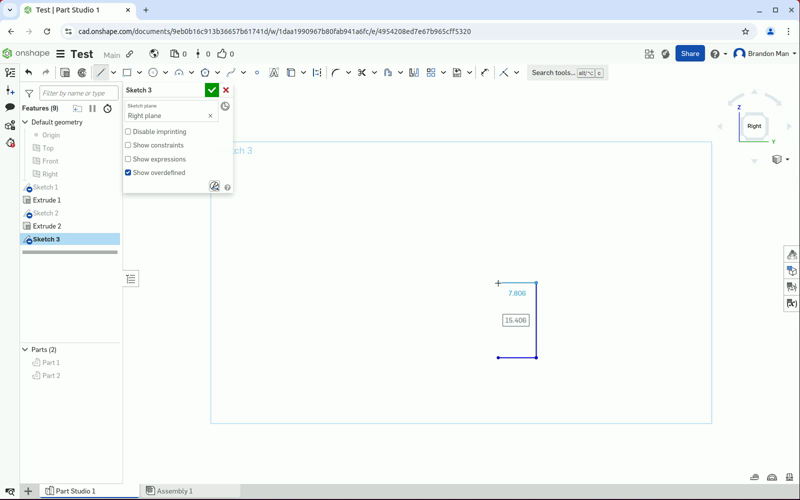
key_down(shift)
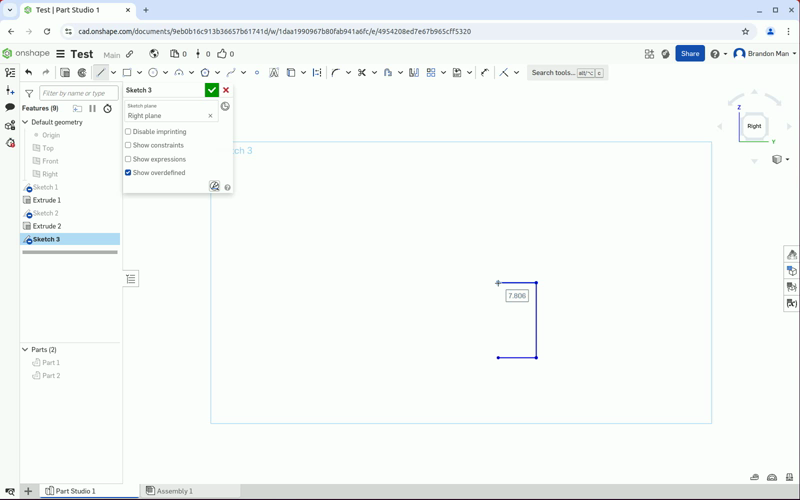
mouse_move(528, 282)
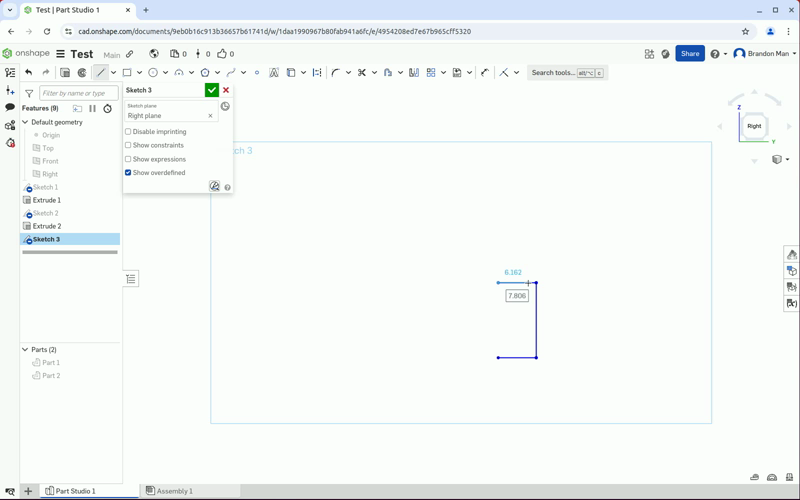
mouse_move(498, 319)
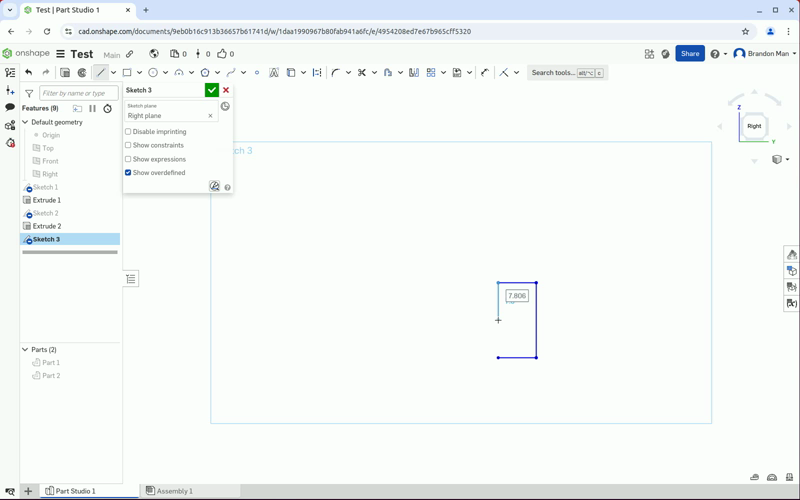
click(498, 319)
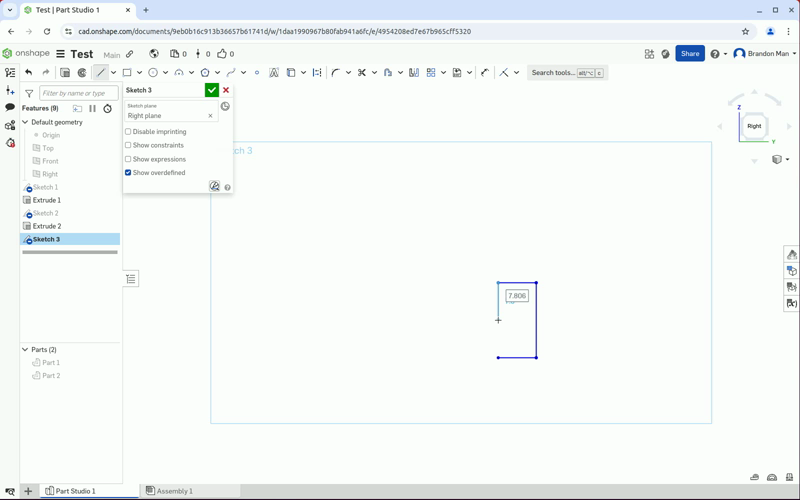
key_up(shift)
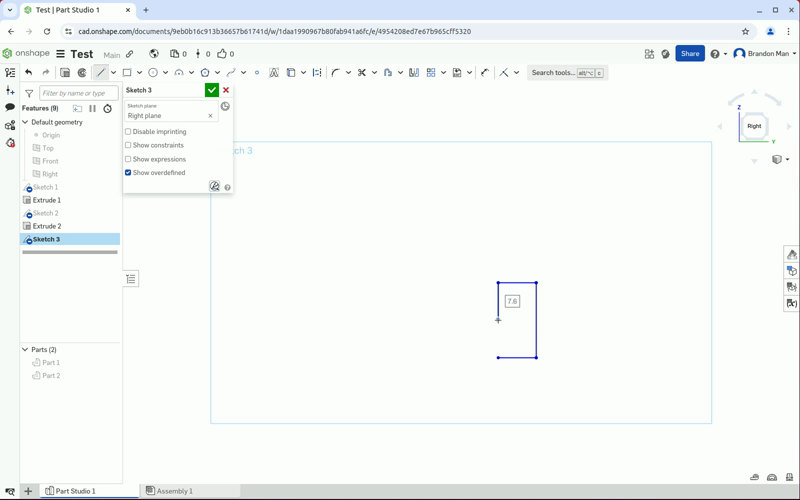
mouse_move(528, 319)
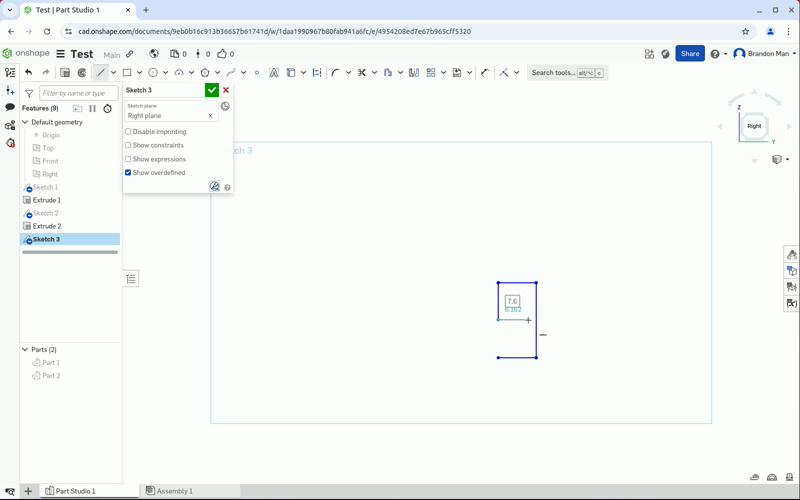
key_down(shift)
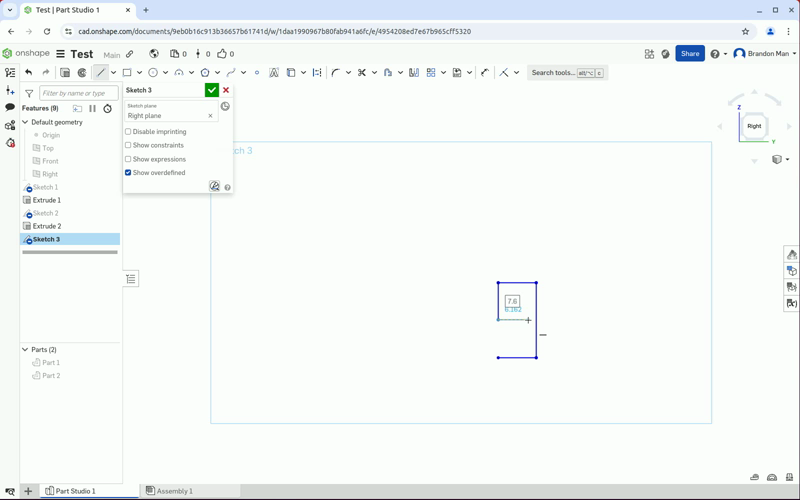
mouse_move(498, 357)
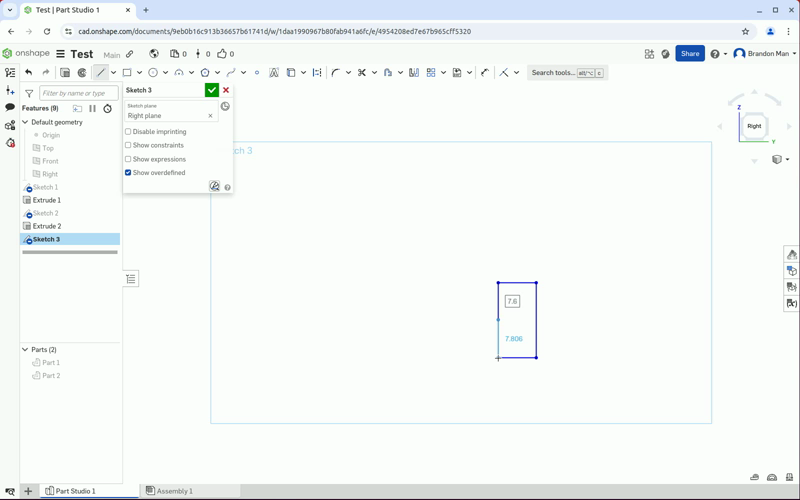
key_up(shift)
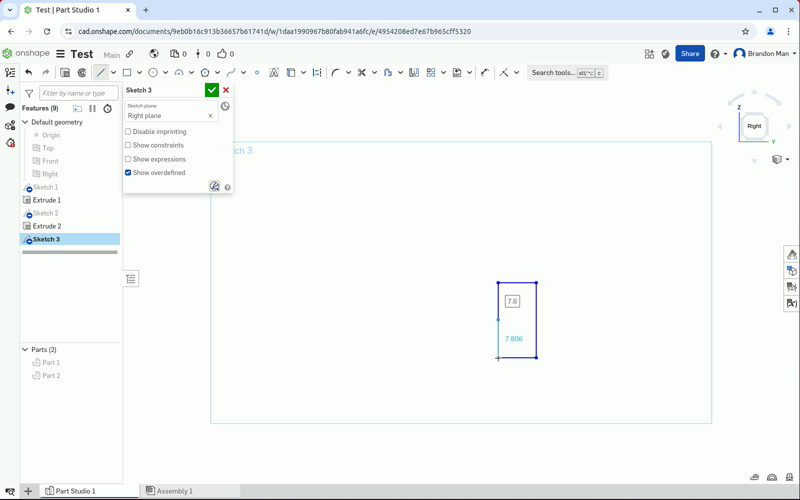
click(498, 357)
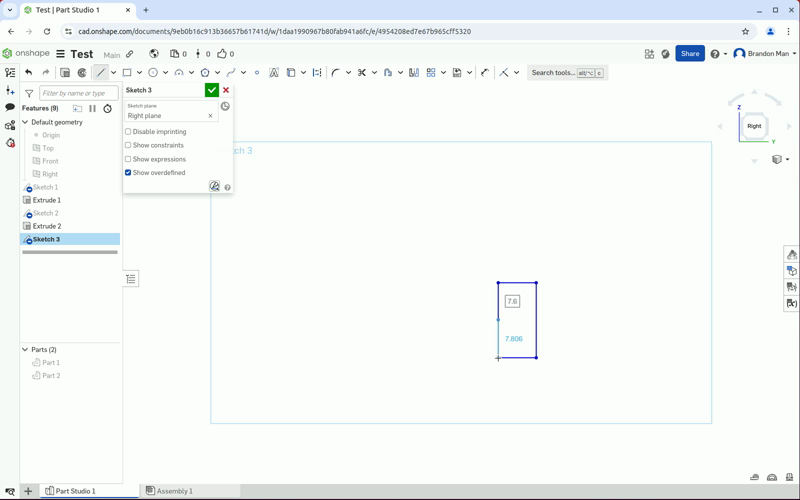
key(esc)
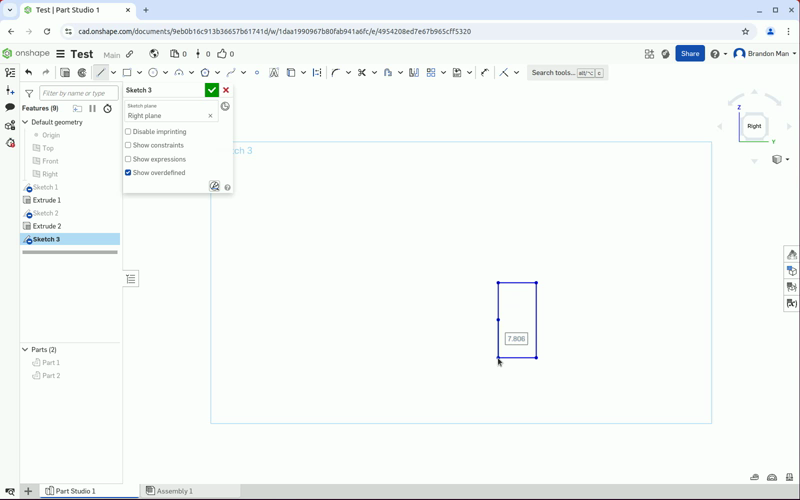
mouse_move(514, 308)
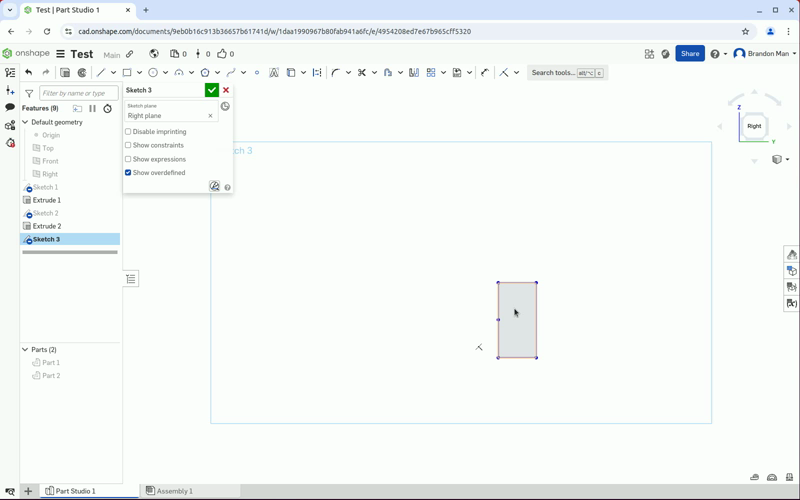
click(514, 308)
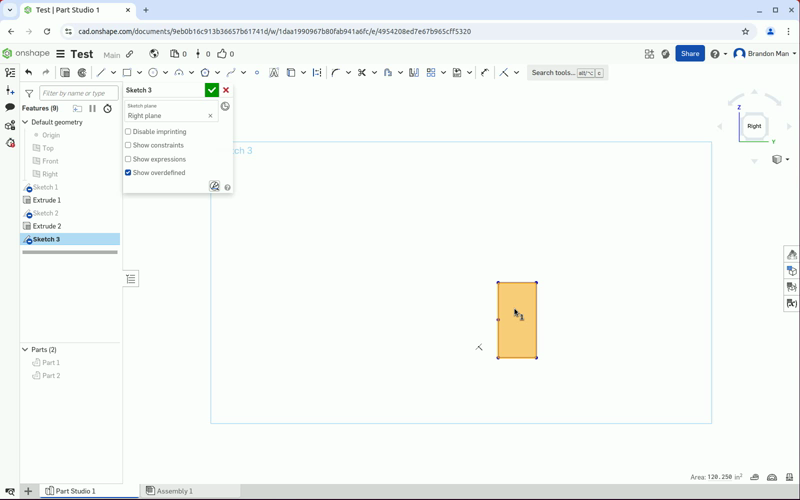
mouse_move(73, 352)
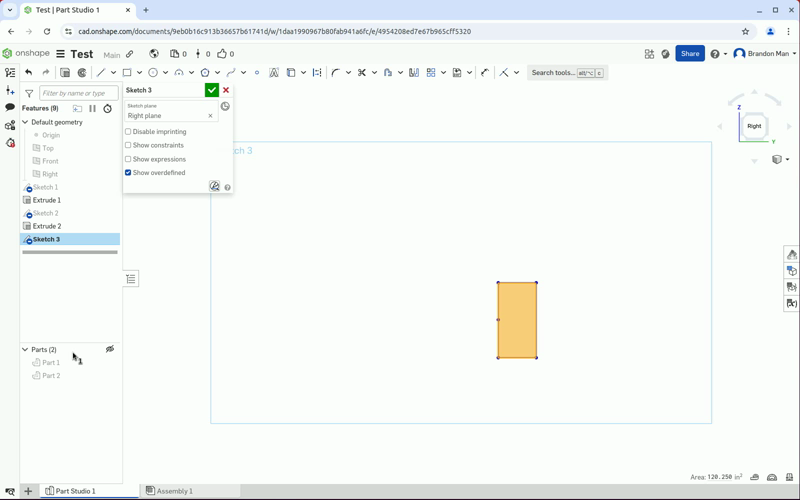
key(shift+y)
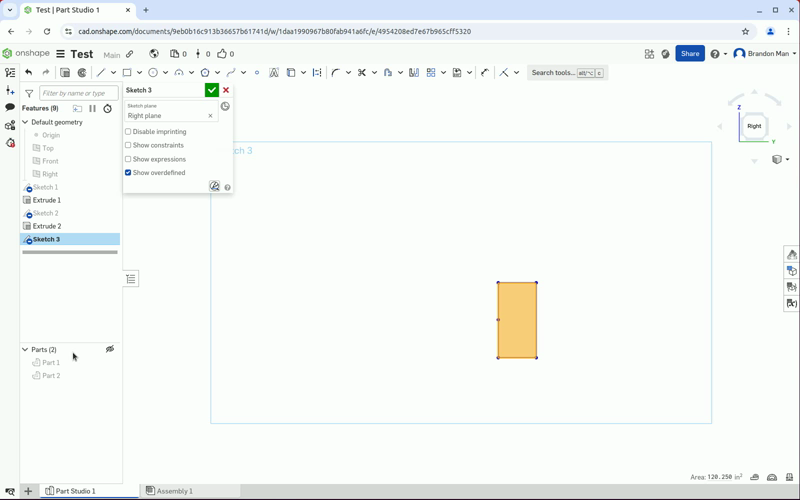
key(shift+e)
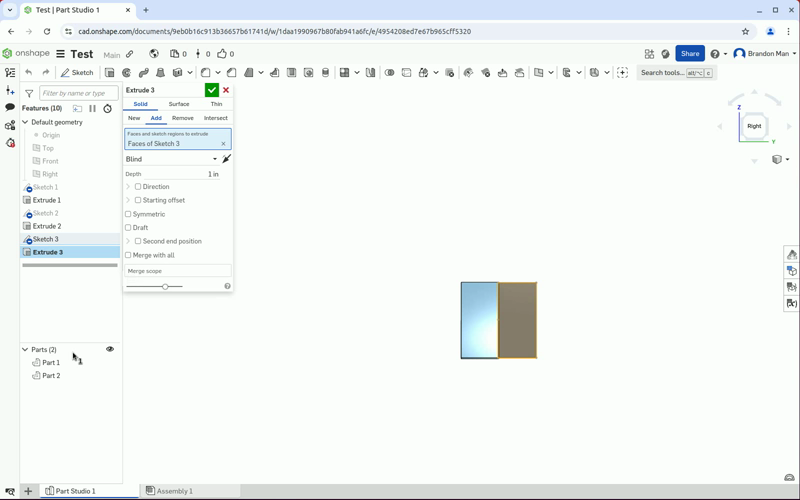
mouse_move(143, 106)
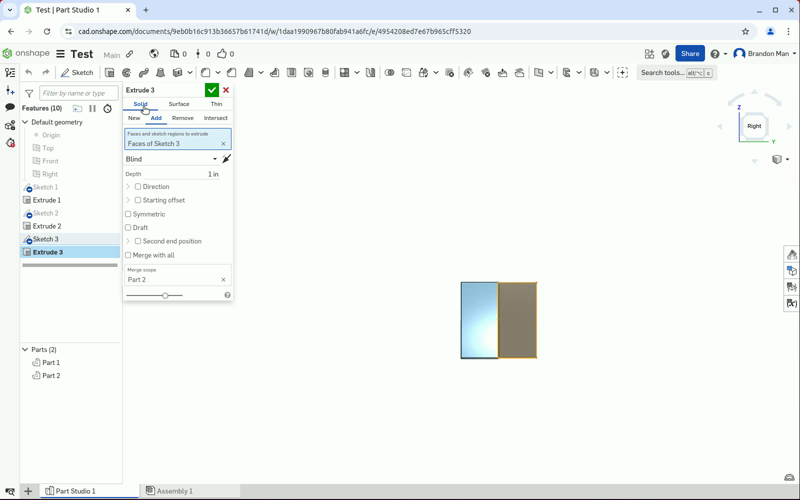
click(143, 106)
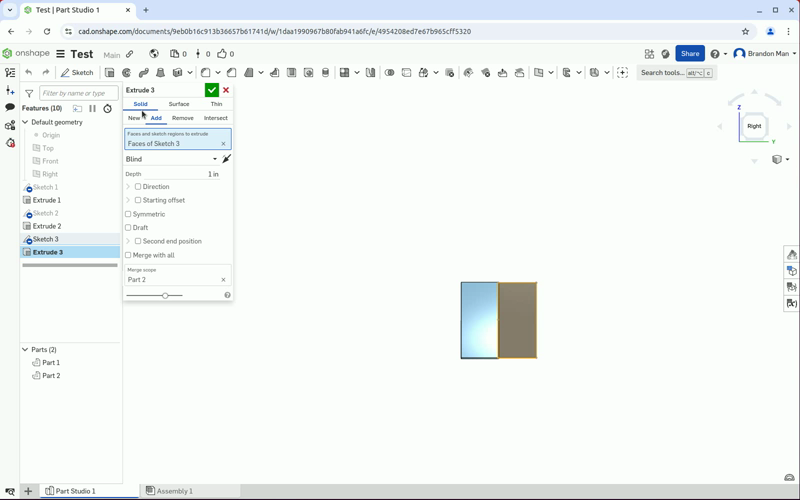
mouse_move(137, 120)
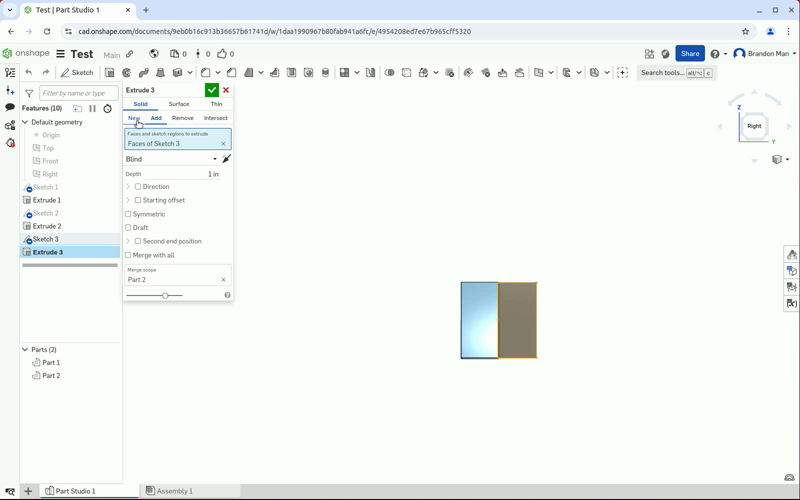
click(137, 120)
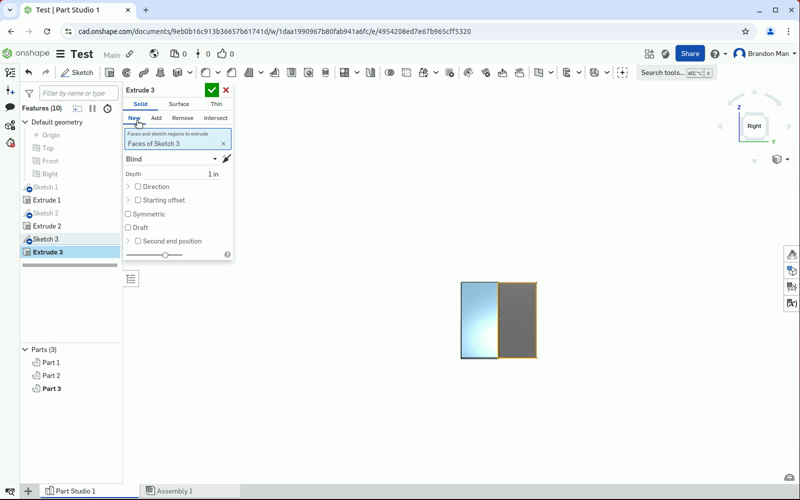
key(tab, 4)
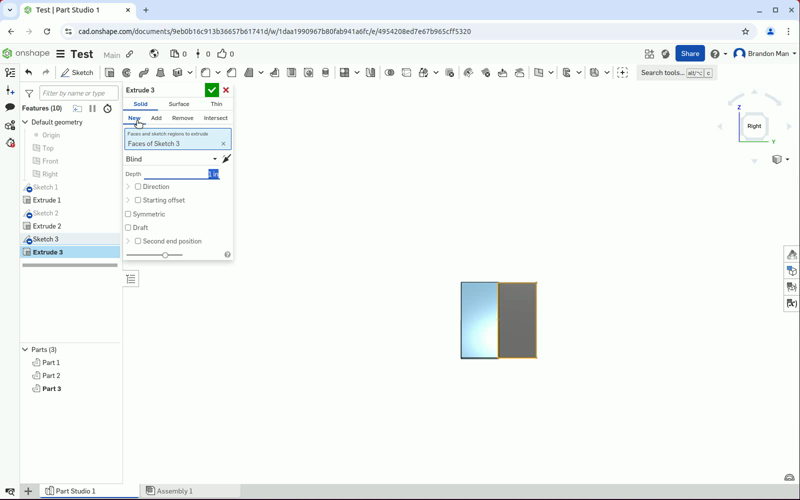
text(7.703)
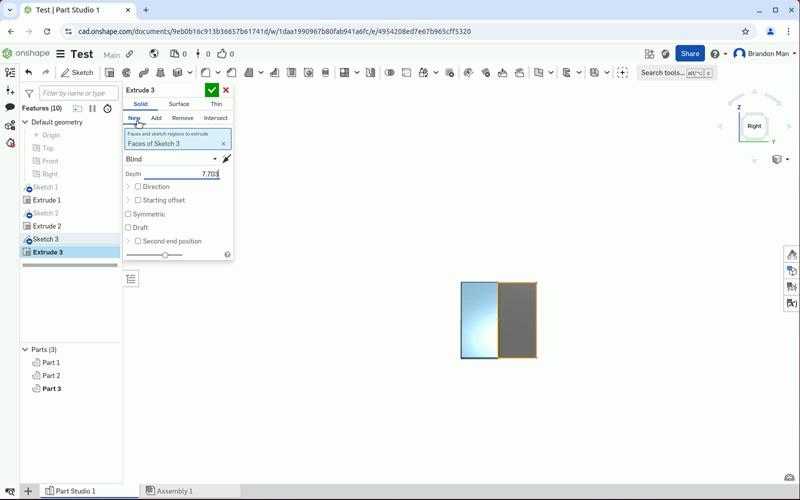
key(enter)
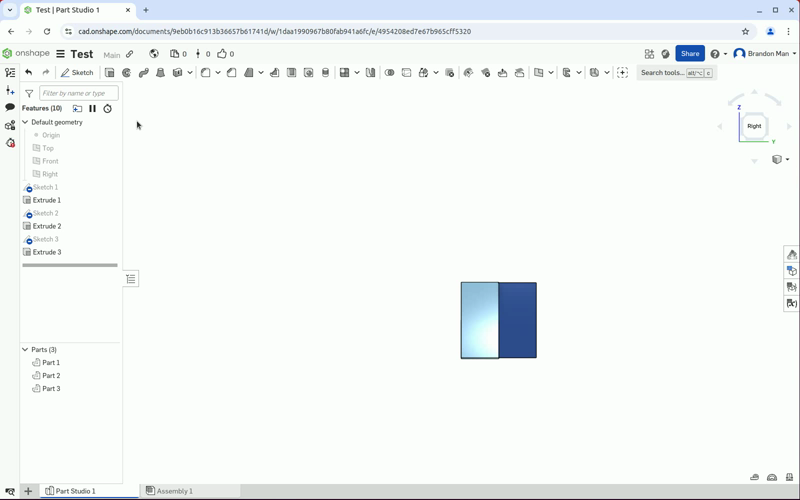
key(shift+h)
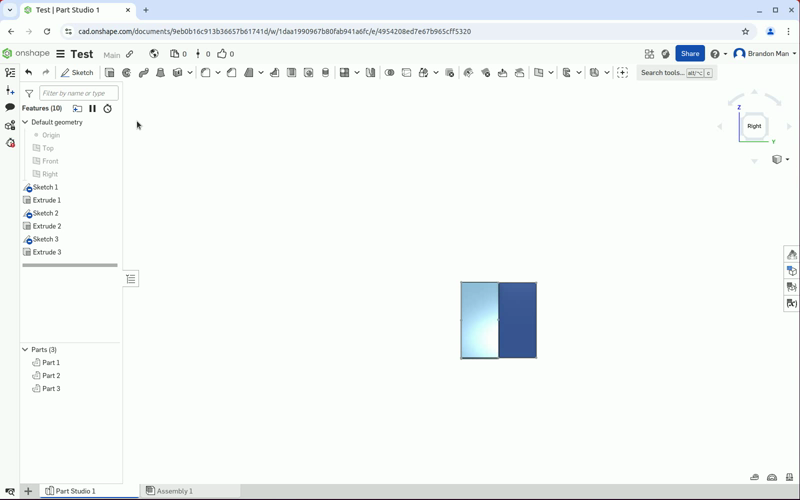
key(shift+h)
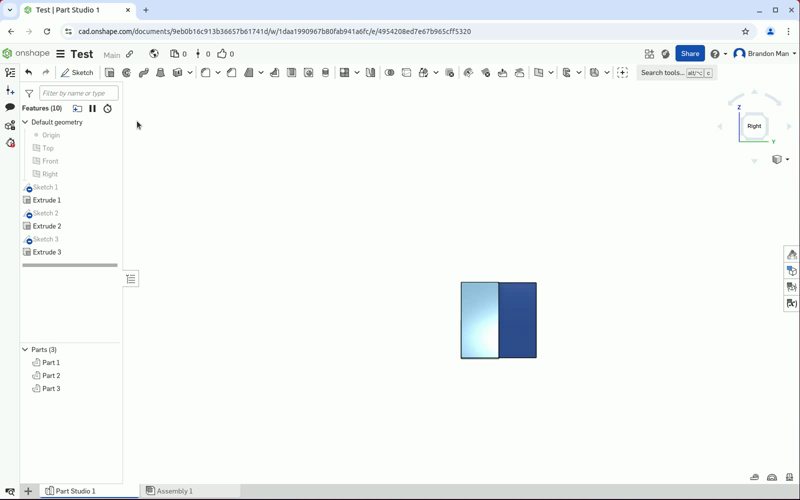
mouse_move(73, 189)
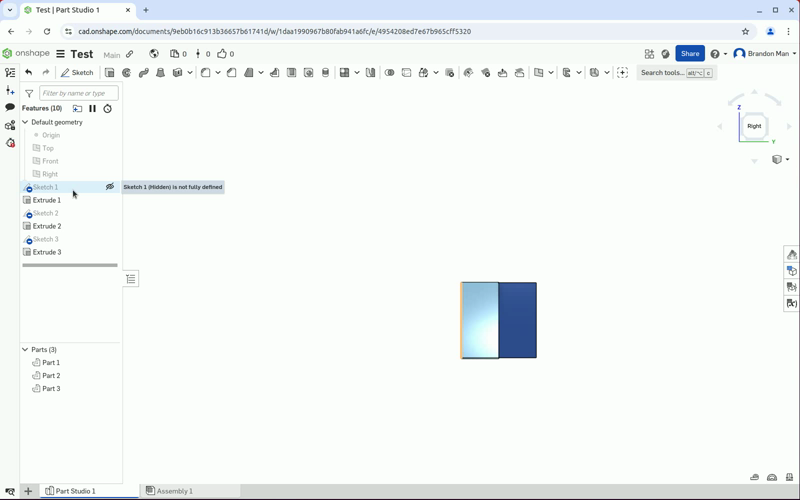
click(73, 189)
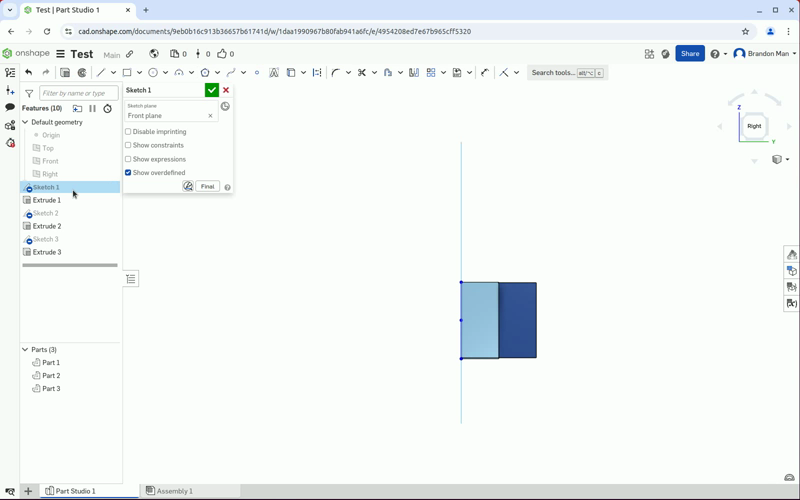
mouse_move(229, 92)
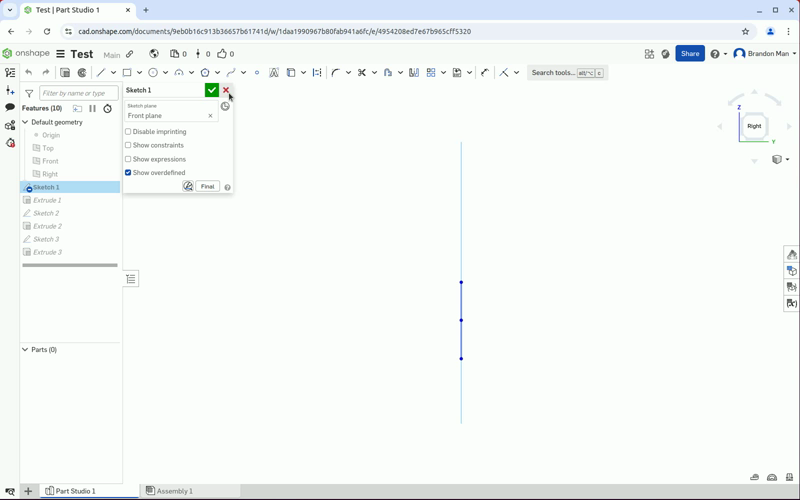
click(229, 92)
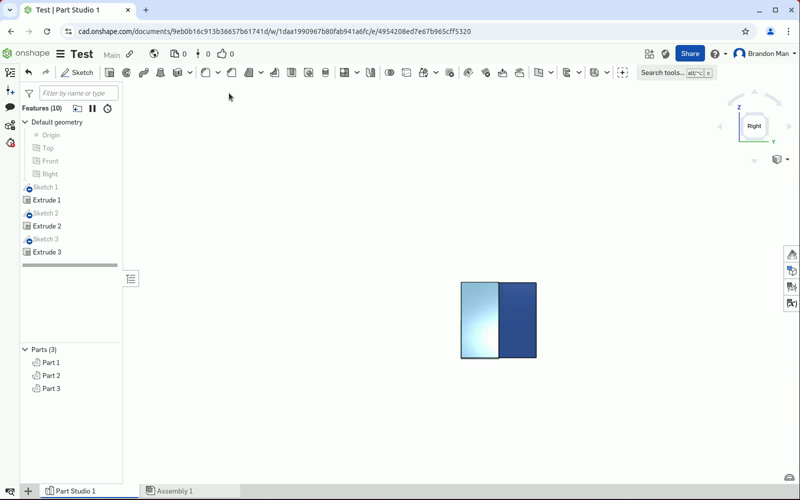
mouse_move(73, 352)
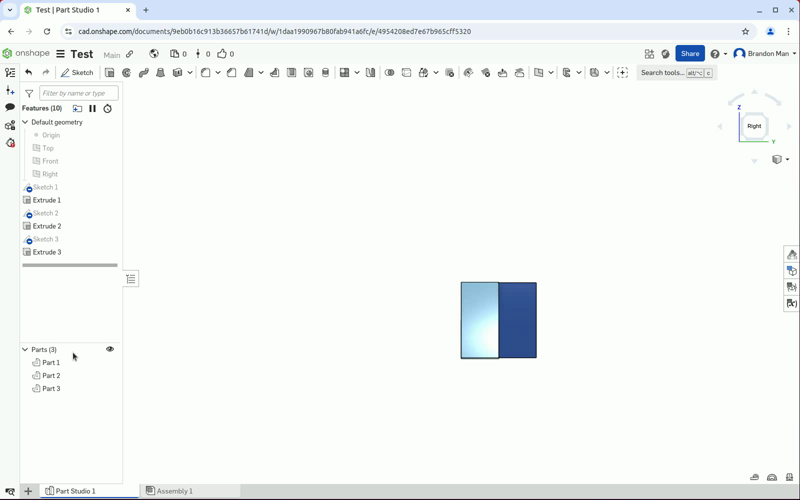
key(y)
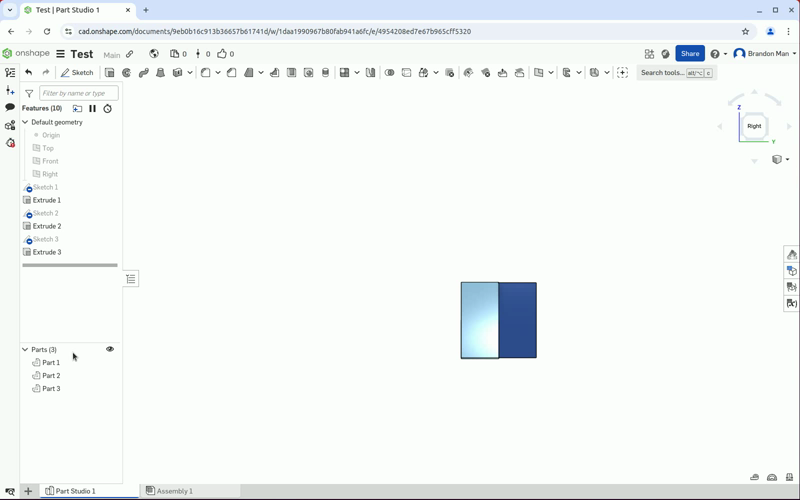
key(shift+p)
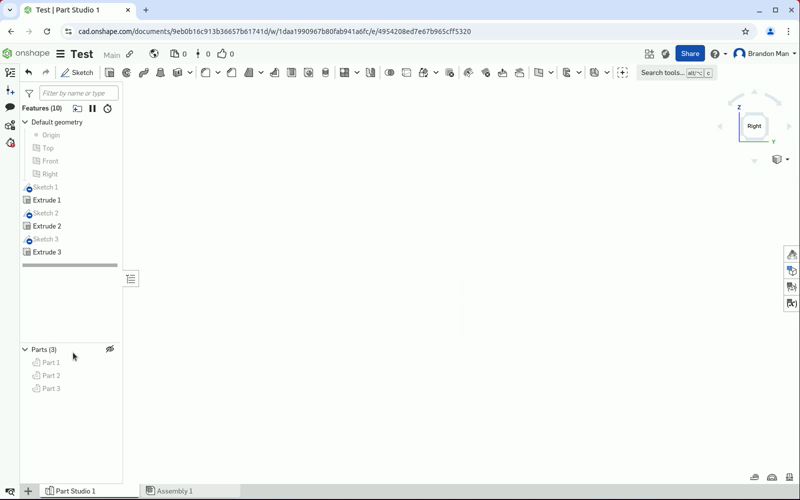
key(space)
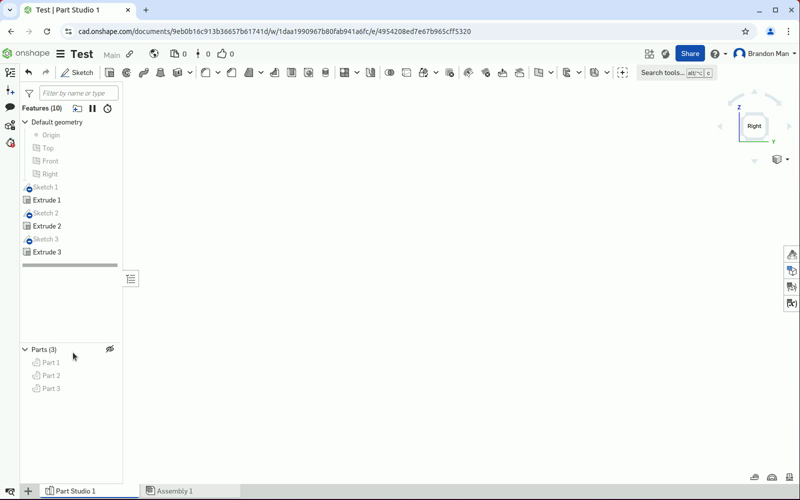
key_down(shift)
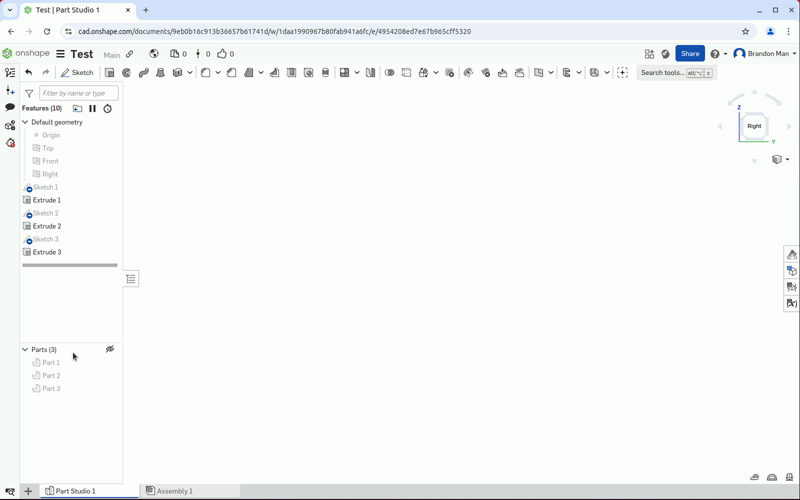
key(right)
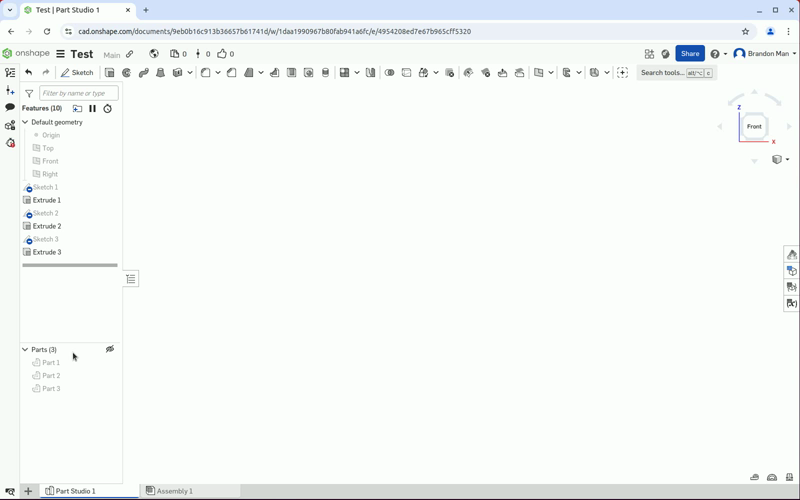
key_up(shift)
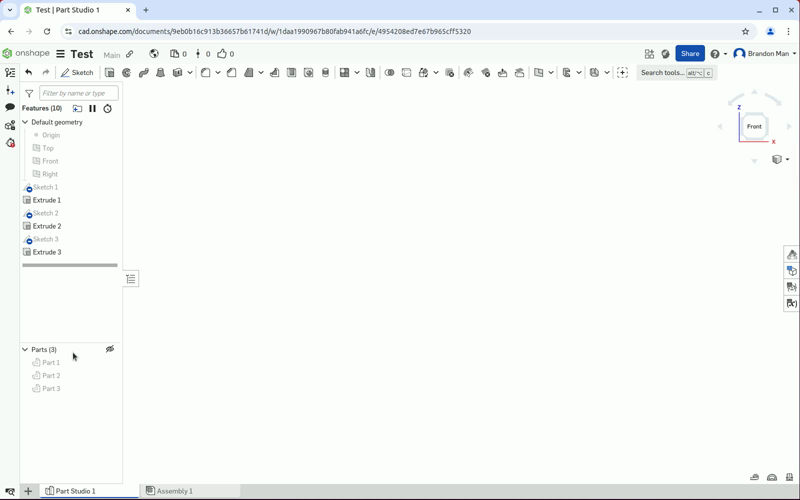
key(space)
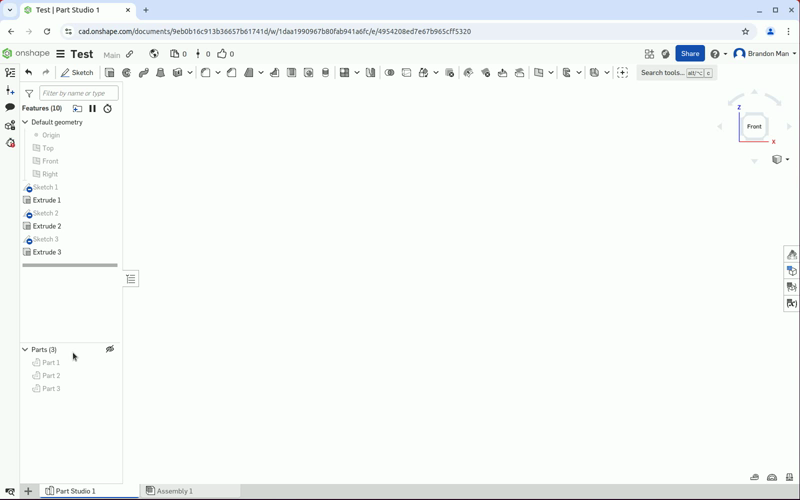
key_down(shift)
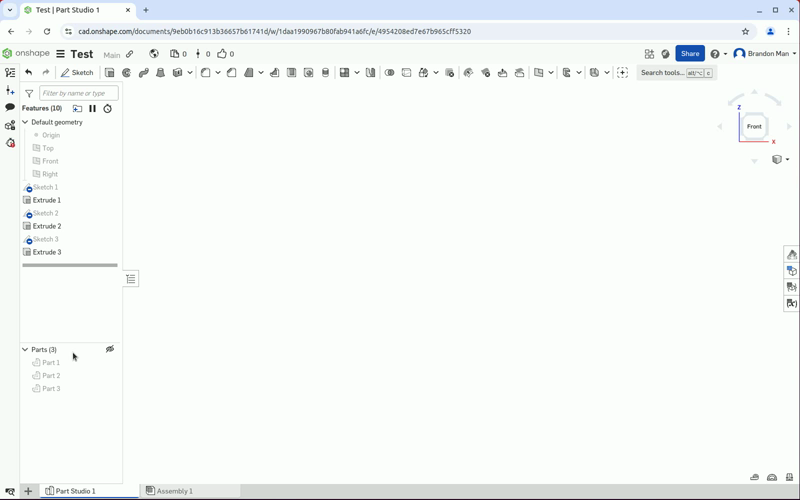
key(down)
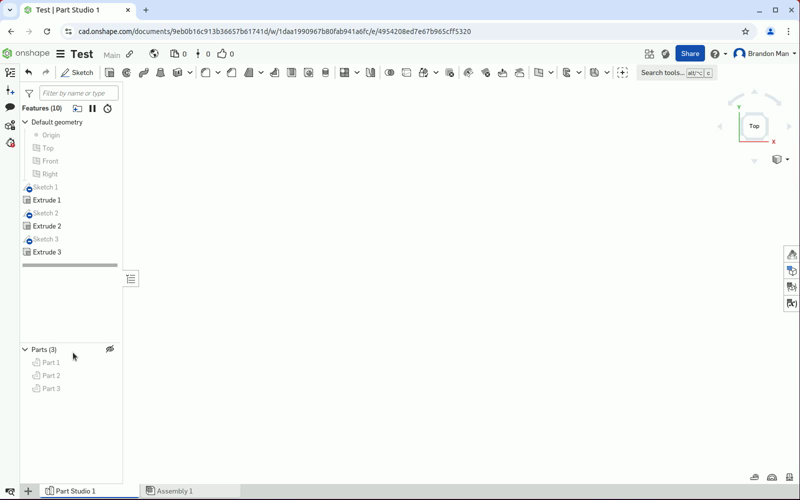
key_up(shift)
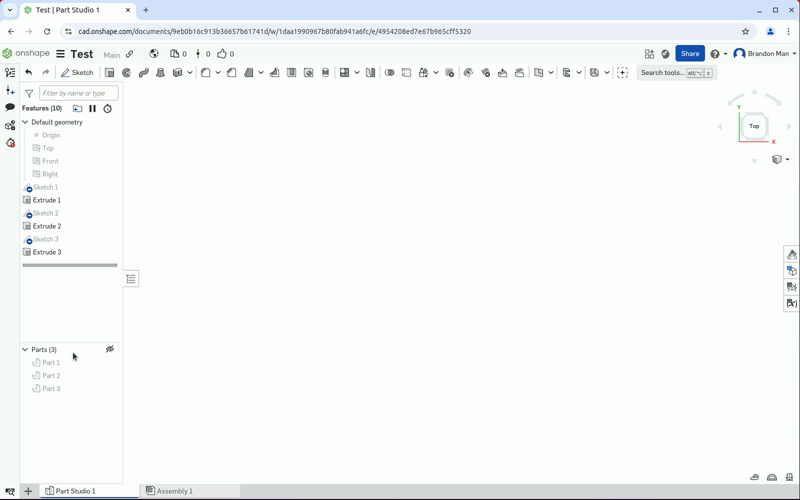
mouse_move(73, 352)
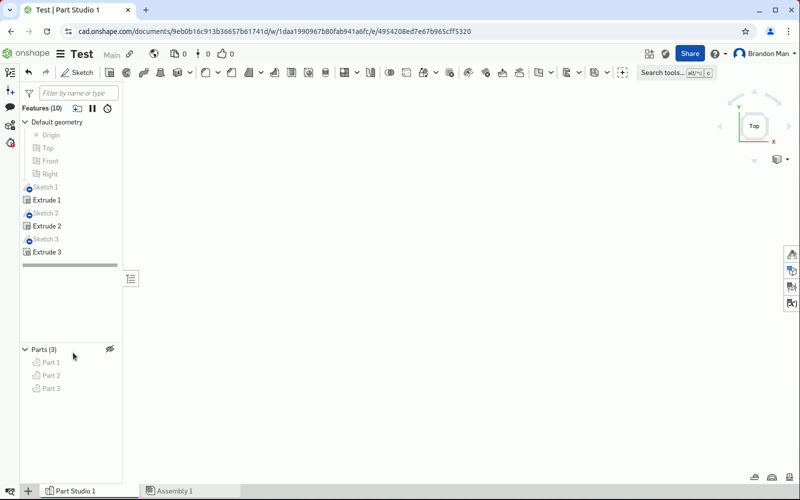
key(shift+y)
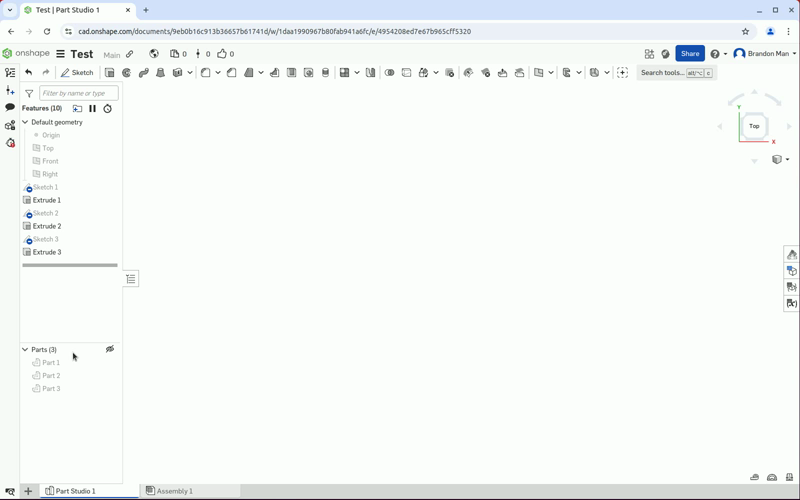
key(shift+s)
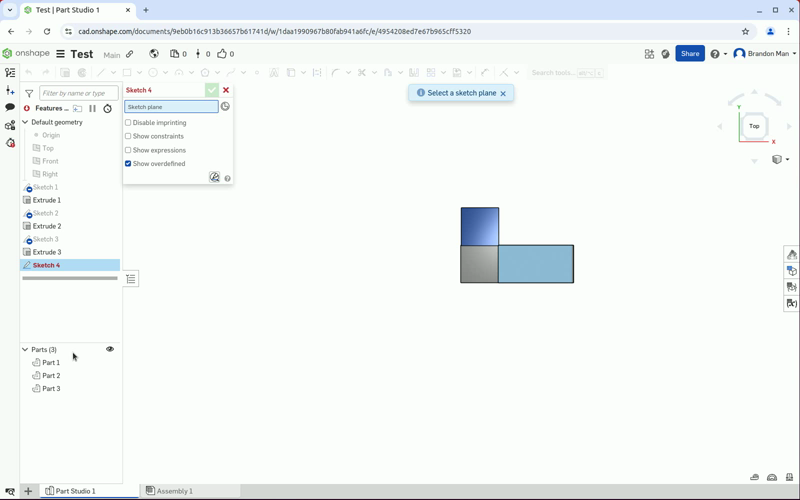
mouse_move(73, 150)
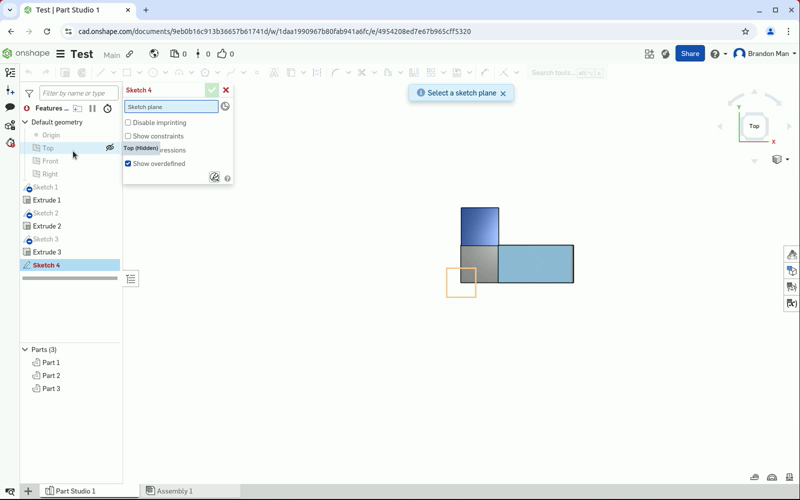
click(73, 150)
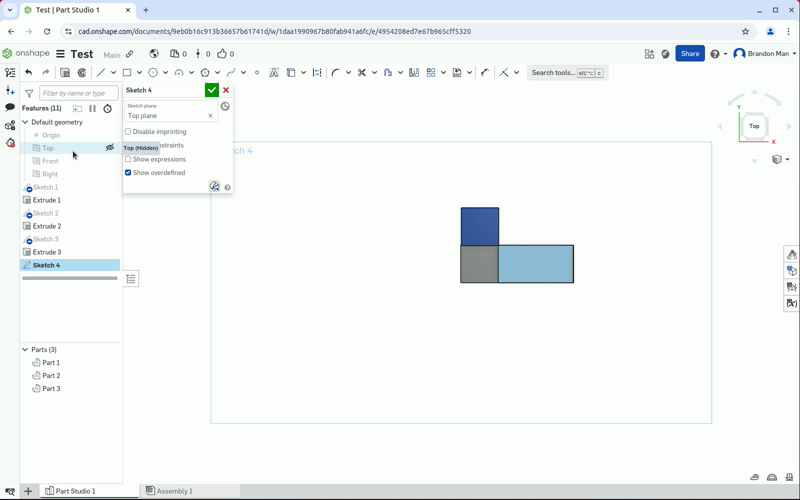
mouse_move(73, 352)
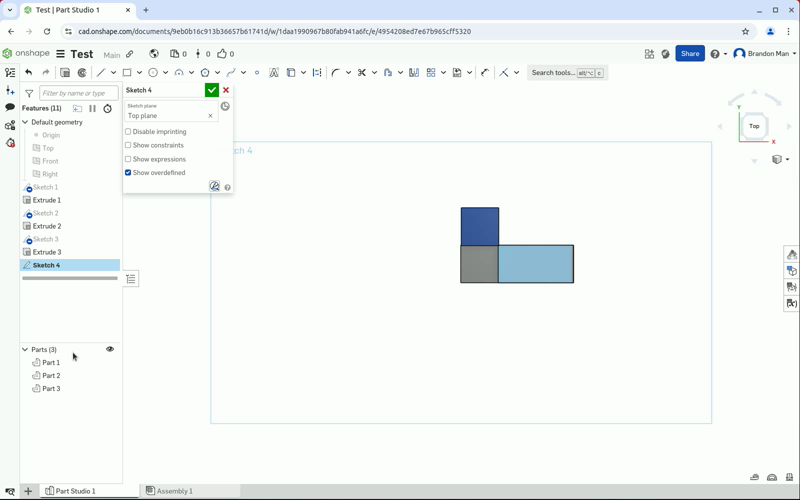
key(y)
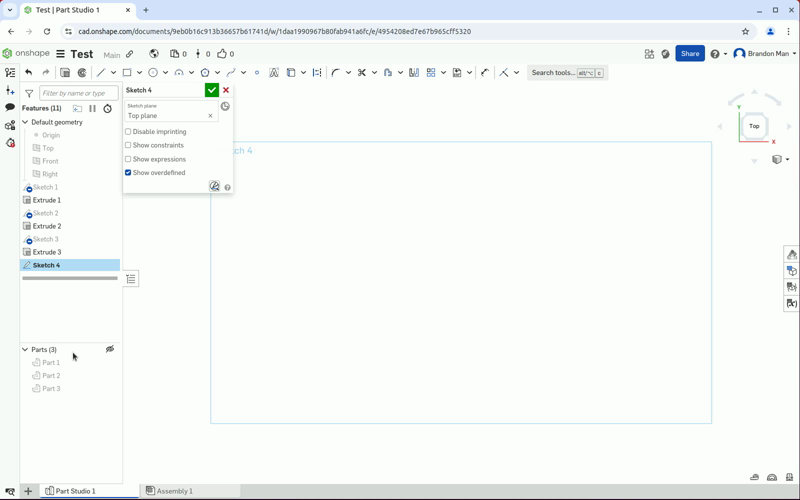
key(l)
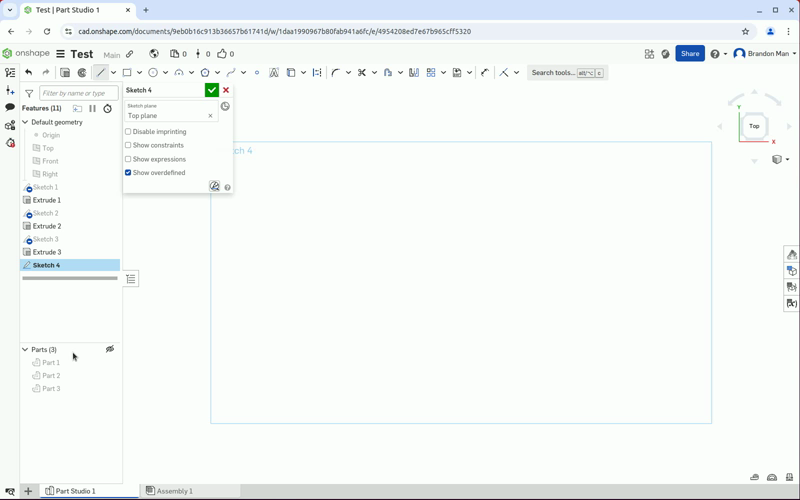
key_down(shift)
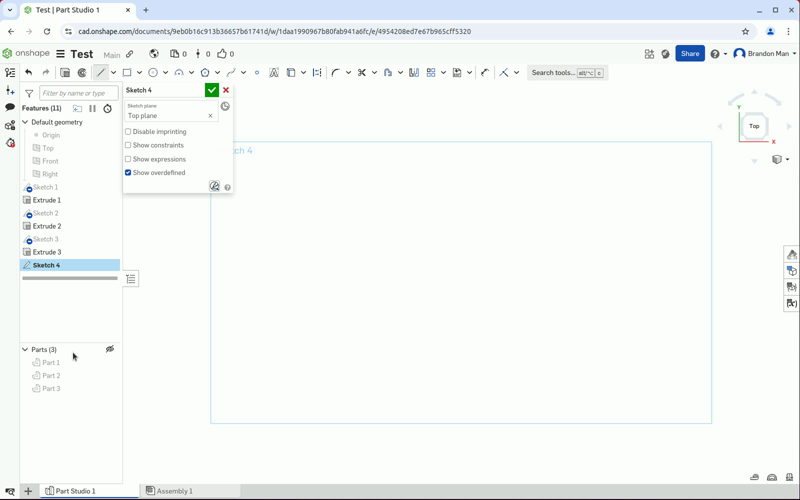
mouse_move(460, 282)
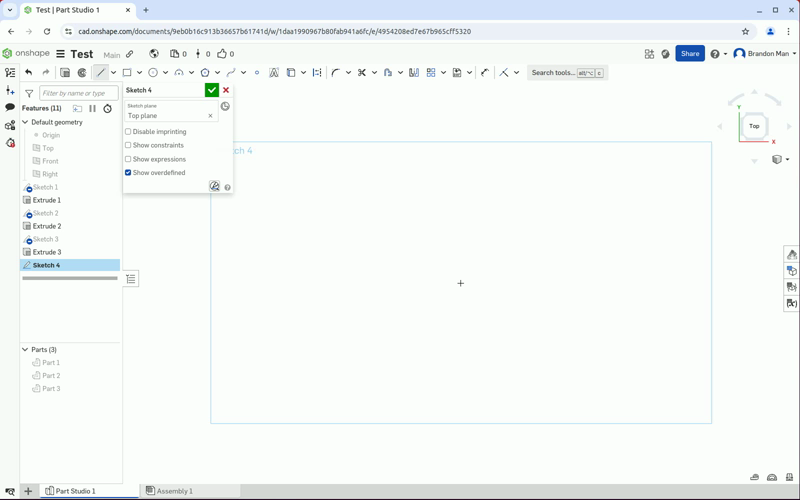
click(460, 282)
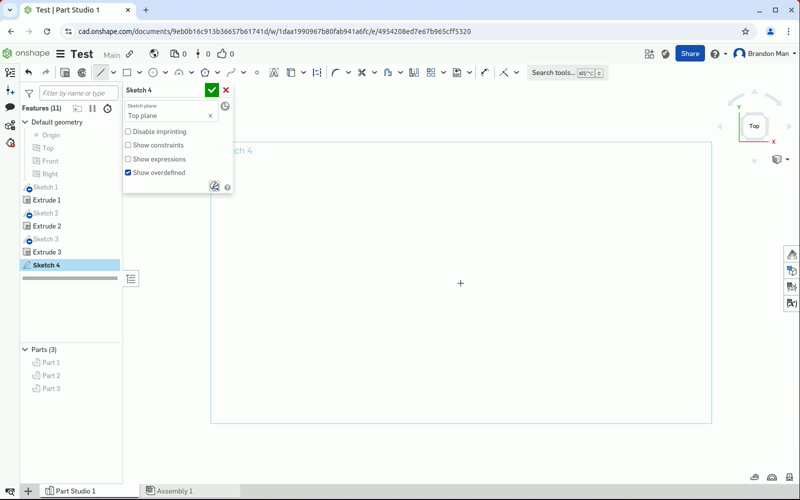
key_up(shift)
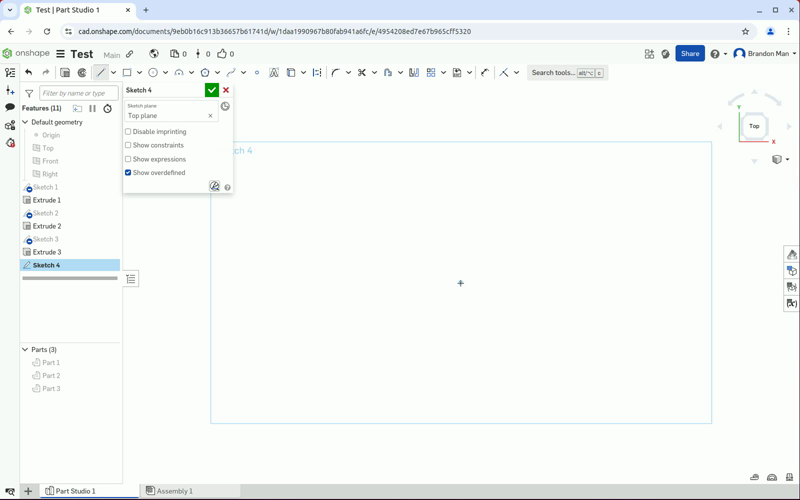
key_down(shift)
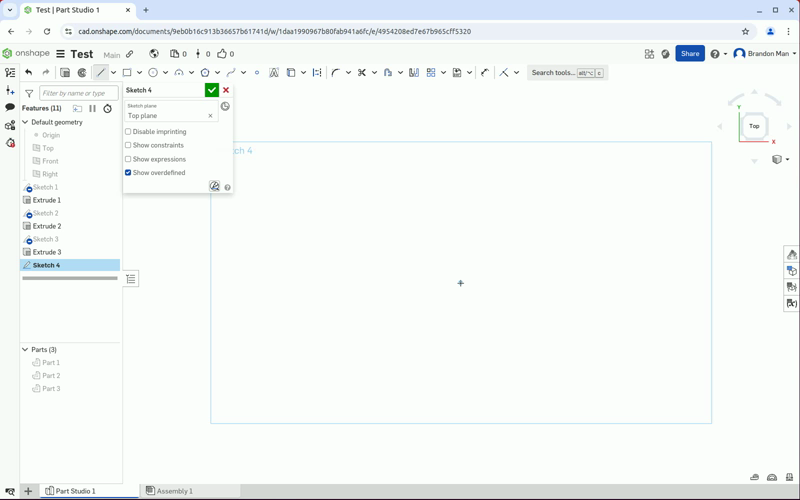
mouse_move(490, 282)
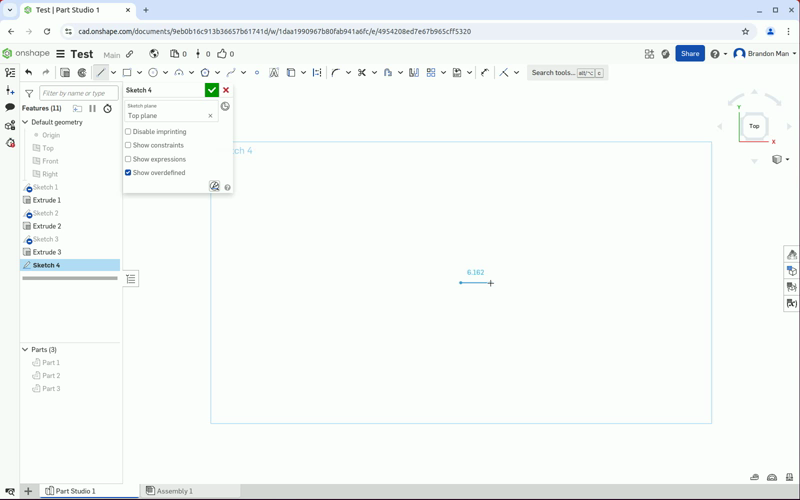
mouse_move(499, 282)
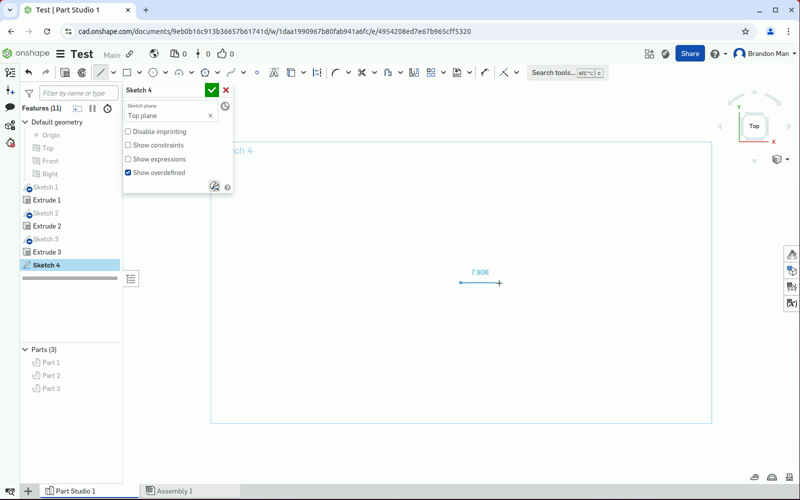
click(499, 282)
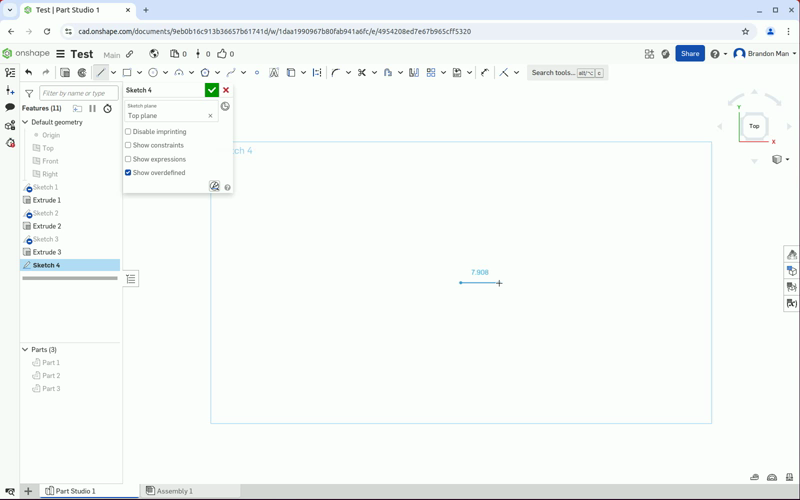
key_up(shift)
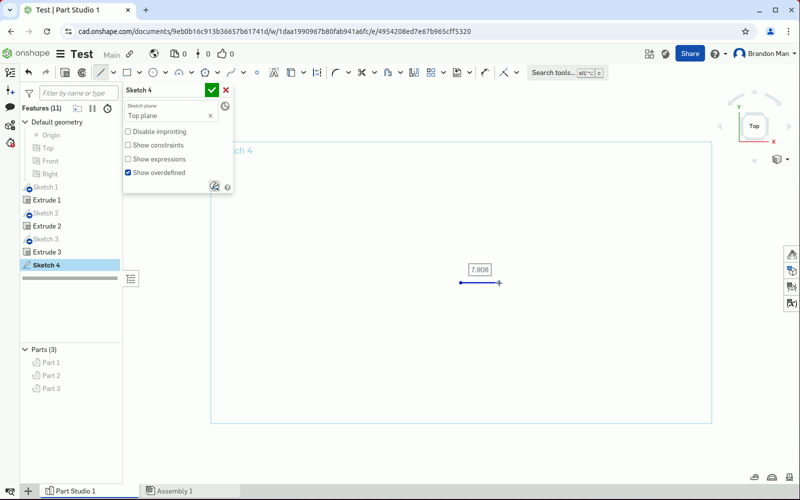
key_down(shift)
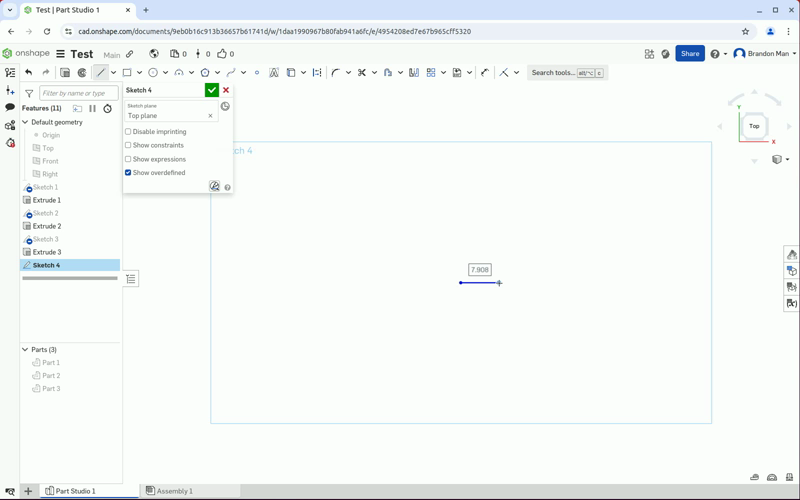
mouse_move(529, 282)
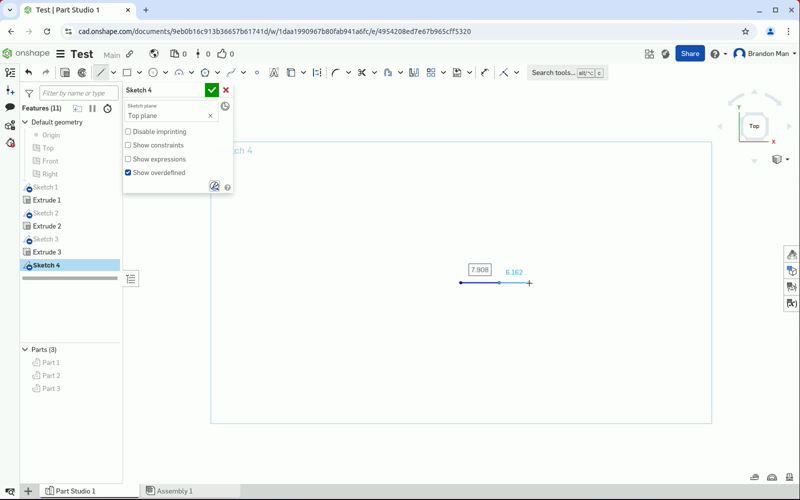
mouse_move(499, 244)
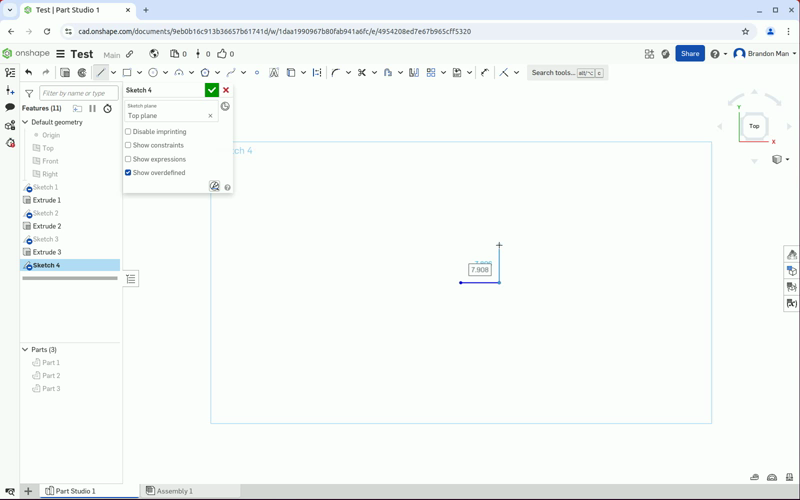
click(499, 244)
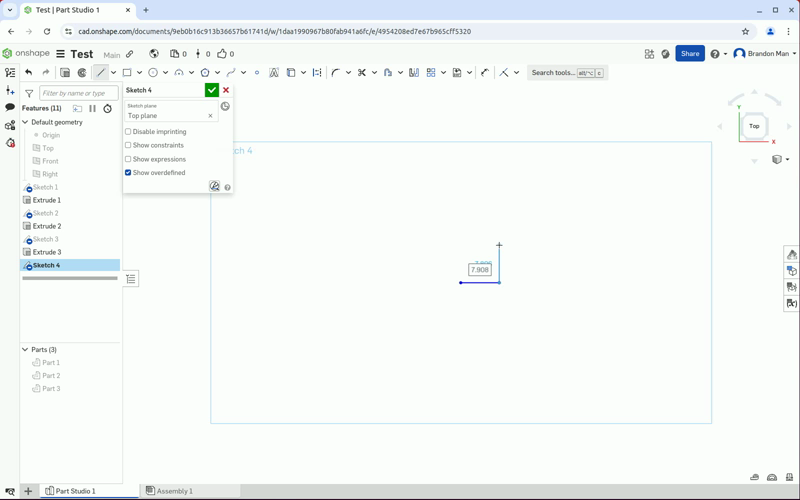
key_up(shift)
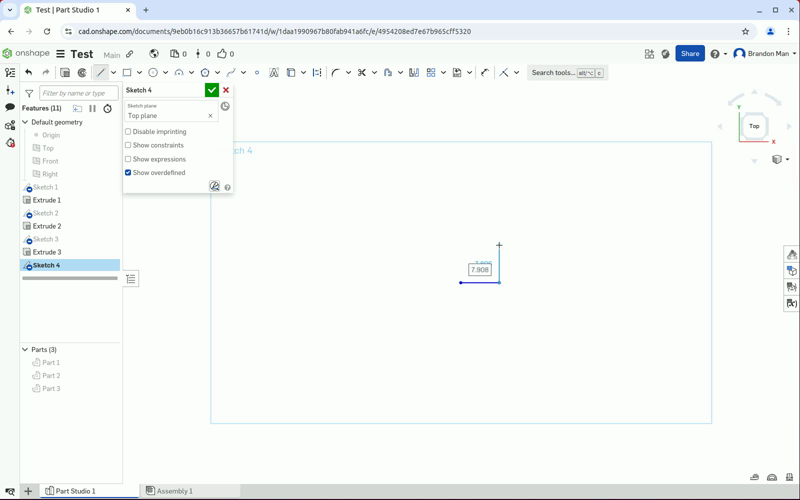
key_down(shift)
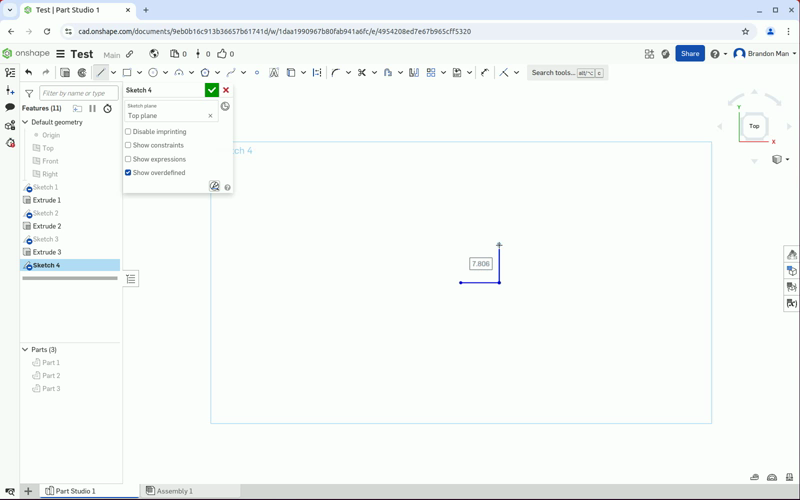
mouse_move(529, 244)
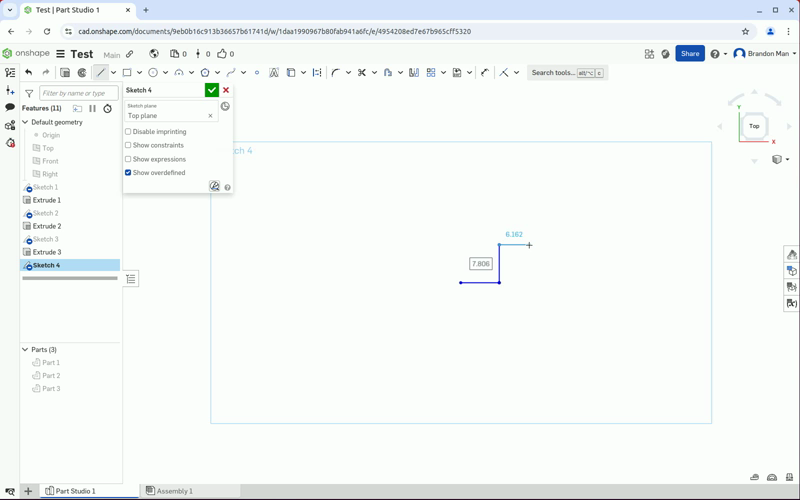
mouse_move(460, 244)
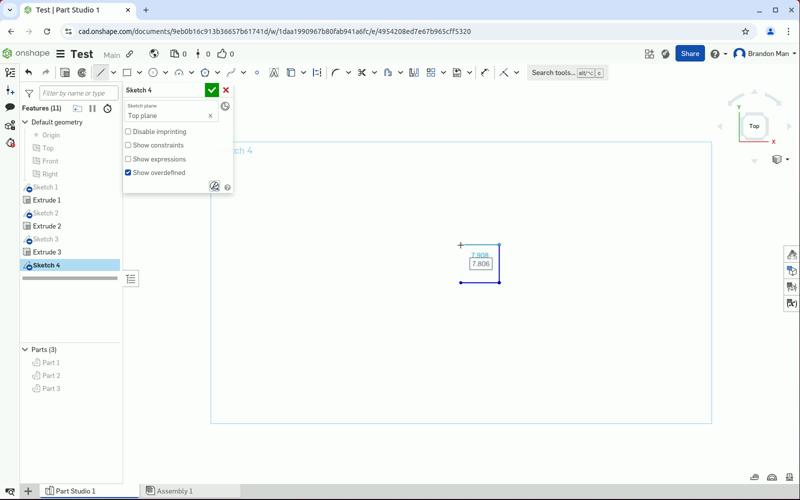
click(460, 244)
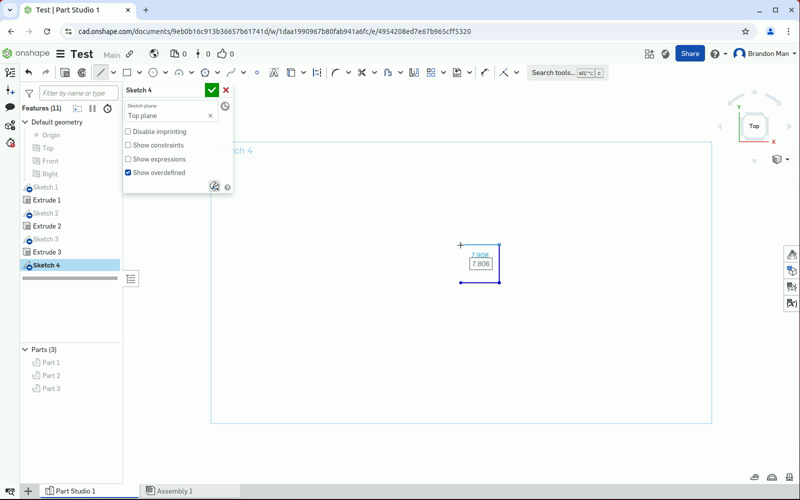
key_up(shift)
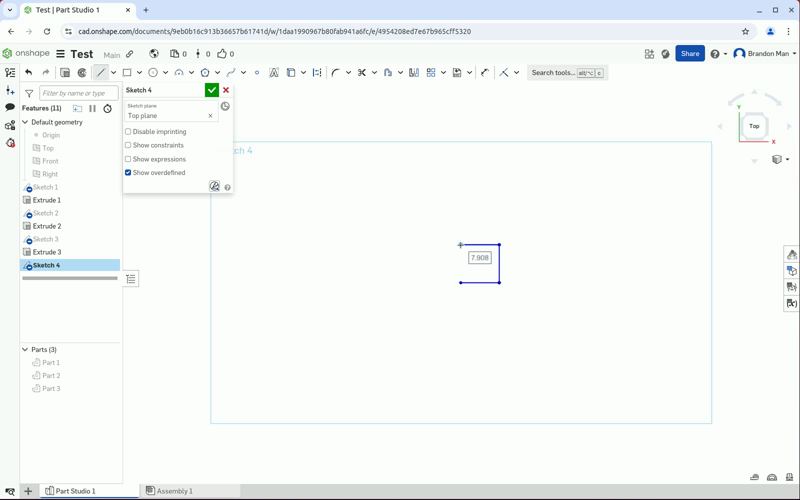
mouse_move(490, 244)
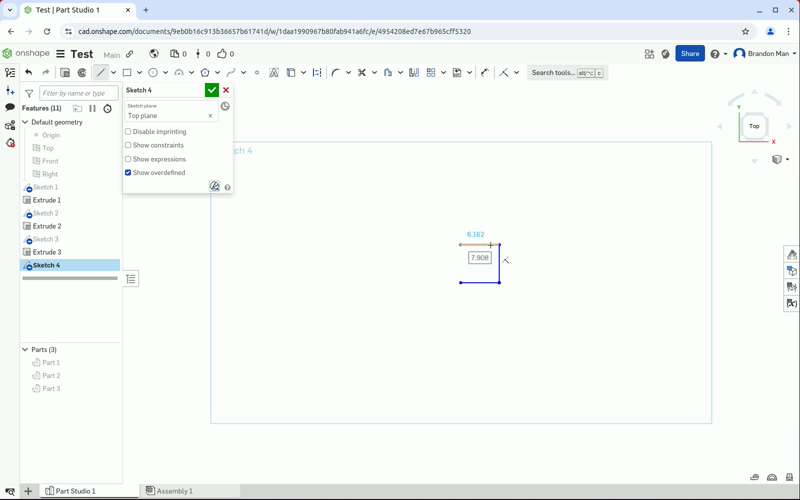
key_down(shift)
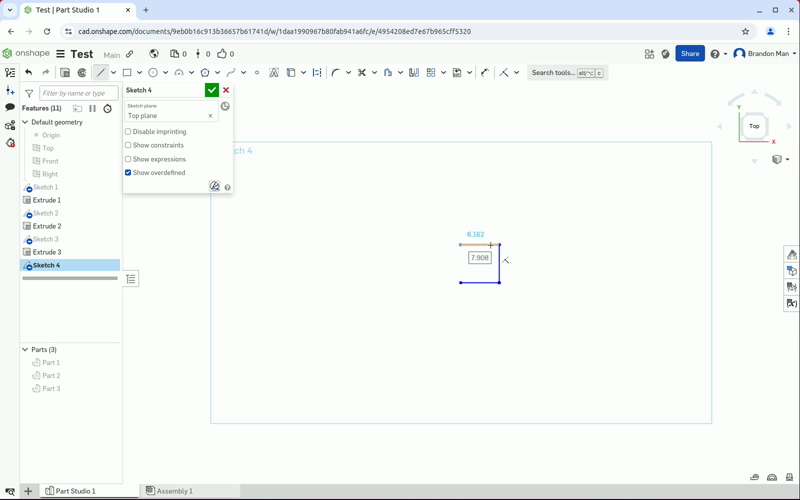
mouse_move(460, 282)
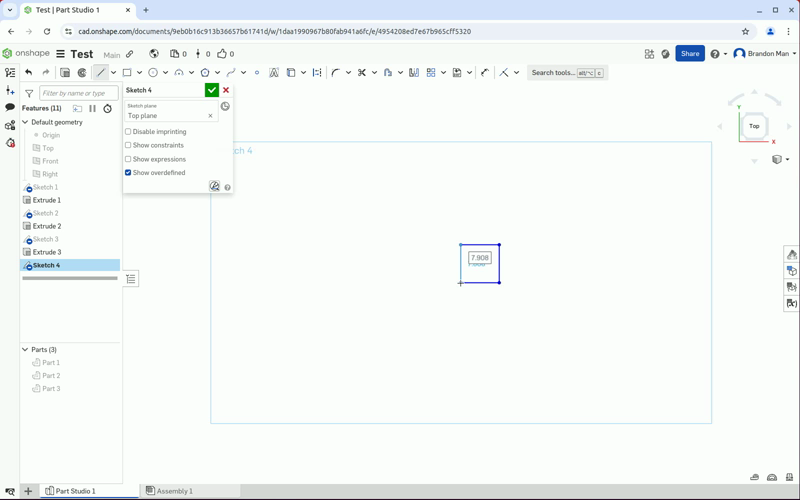
key_up(shift)
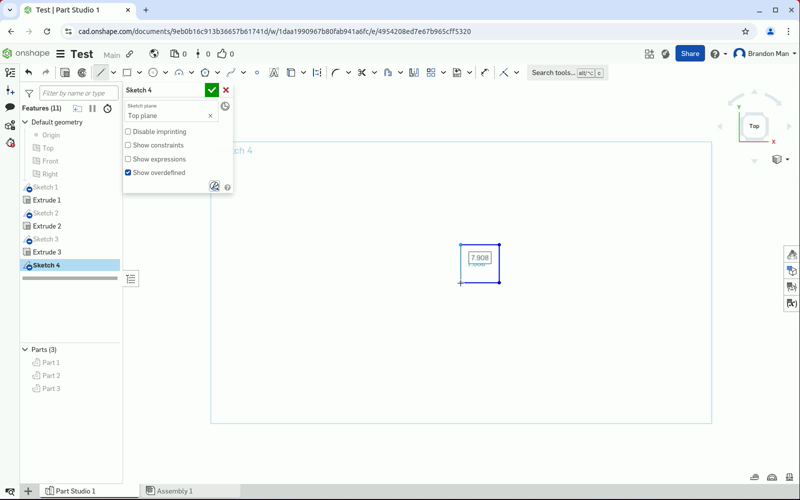
click(460, 282)
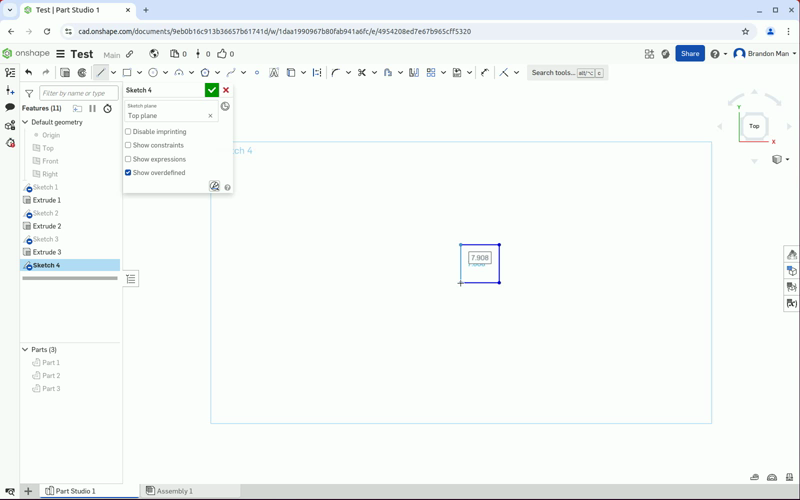
key(esc)
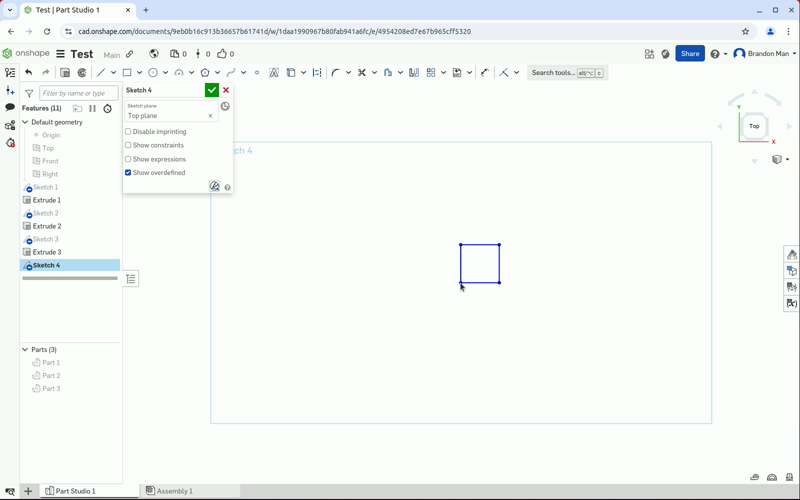
mouse_move(463, 247)
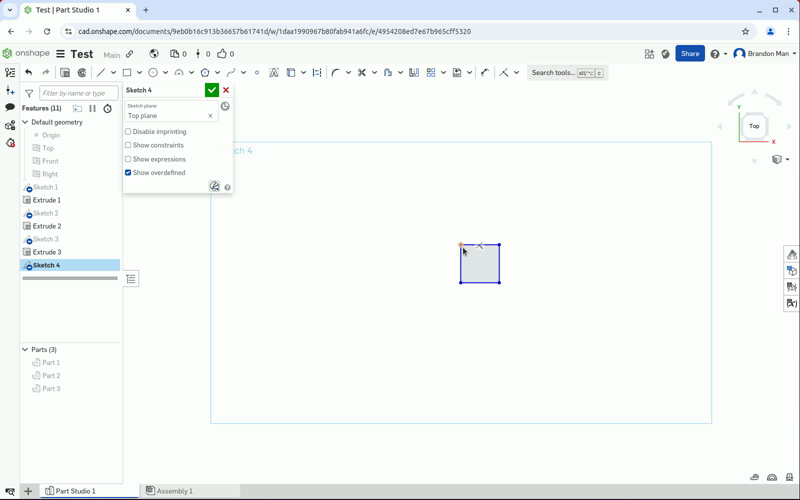
scroll(6)
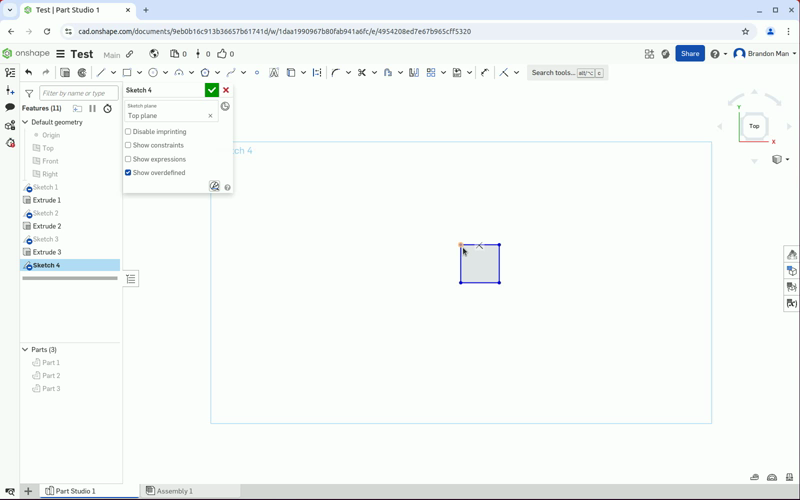
scroll(6)
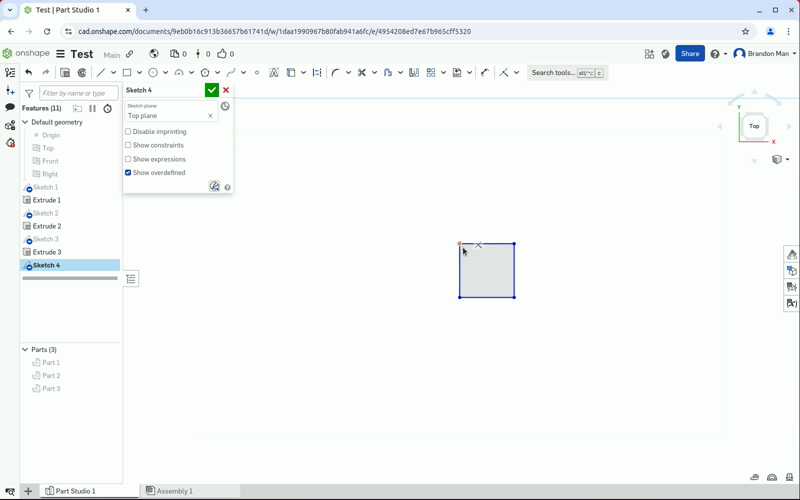
scroll(6)
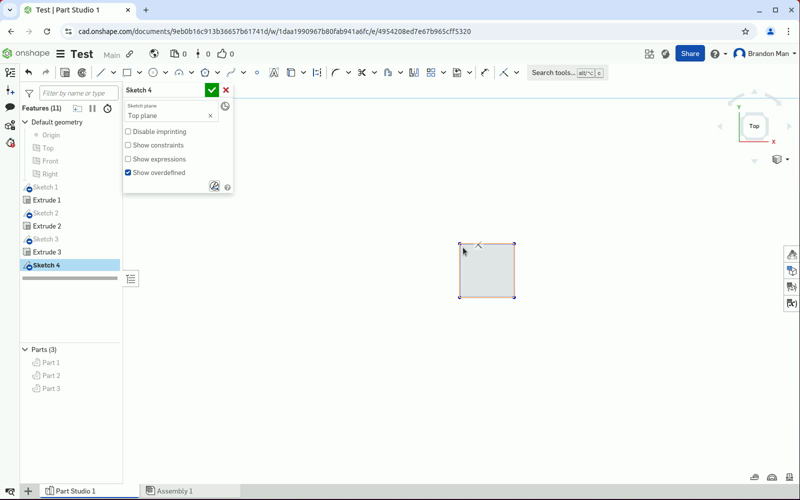
scroll(6)
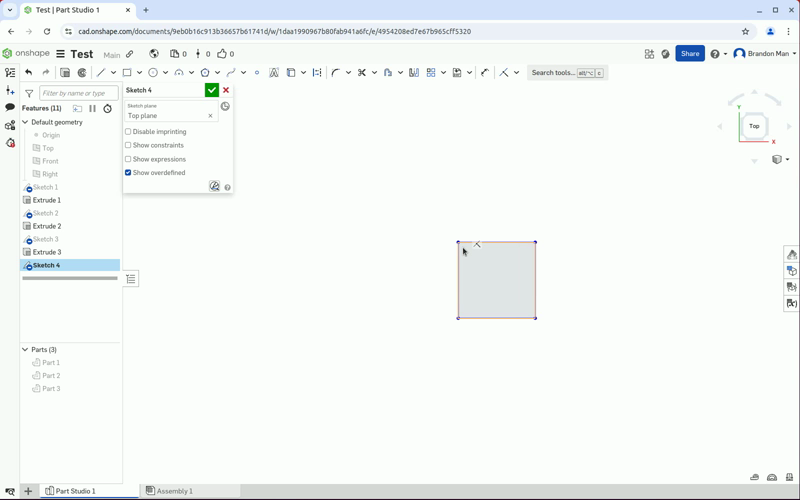
scroll(6)
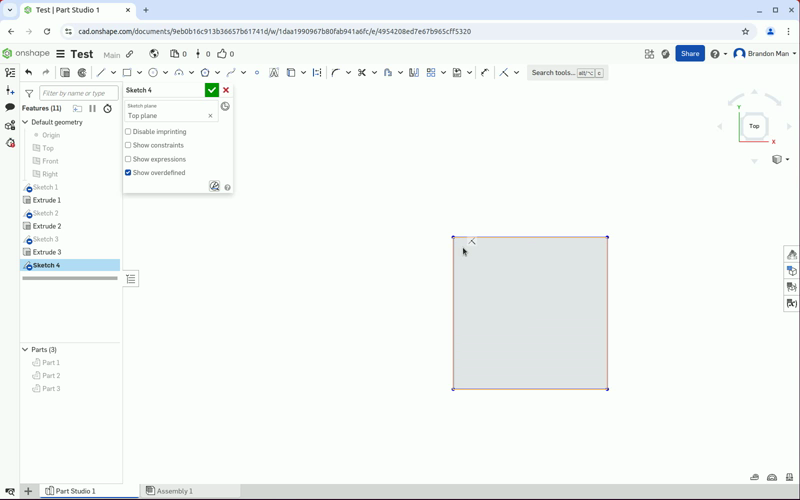
scroll(6)
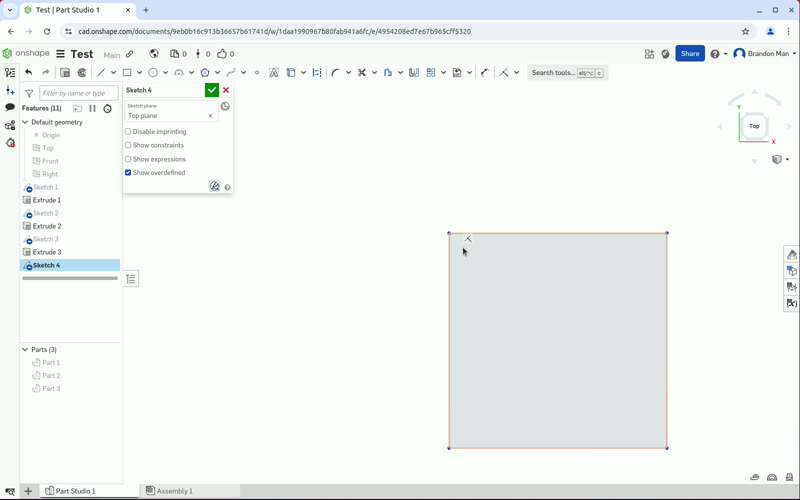
scroll(6)
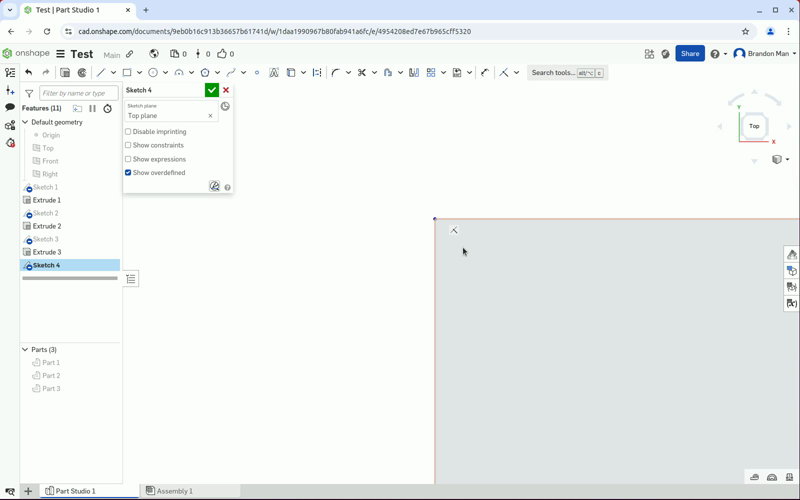
click(463, 247)
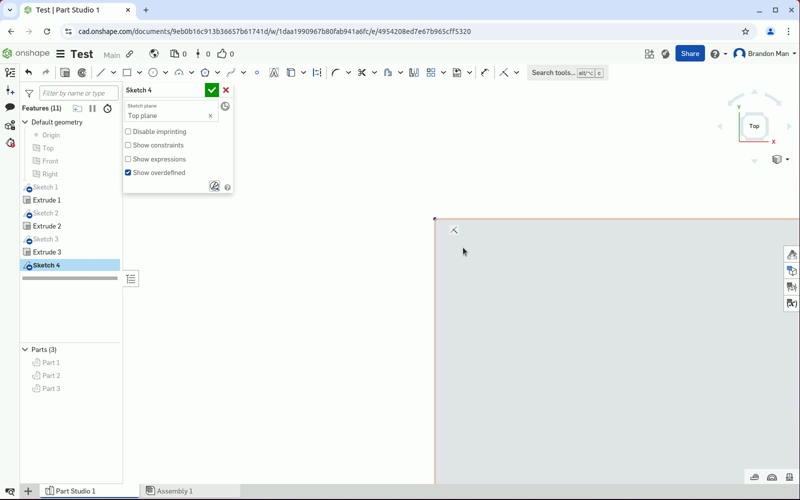
scroll(-6)
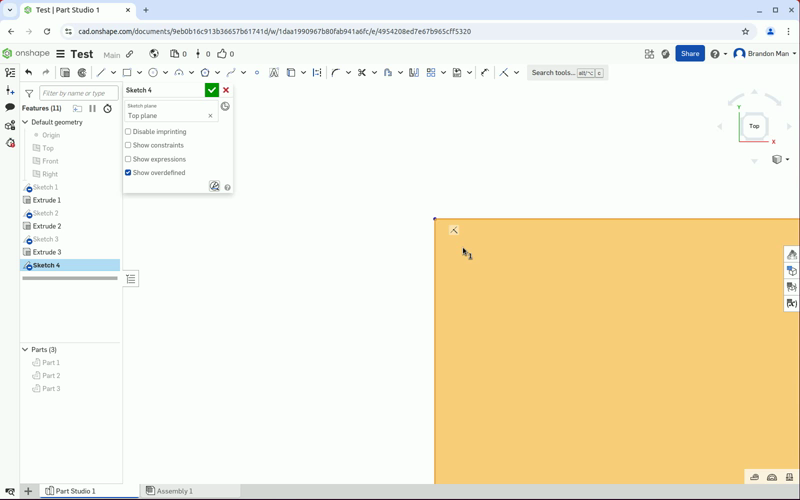
scroll(-6)
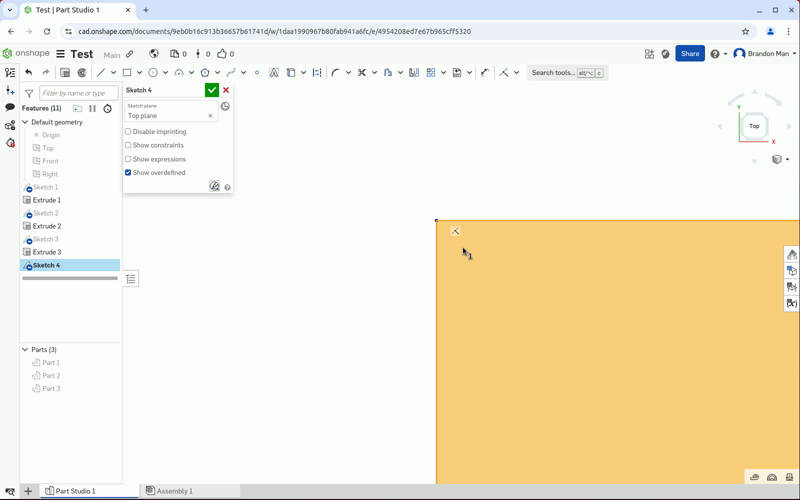
scroll(-6)
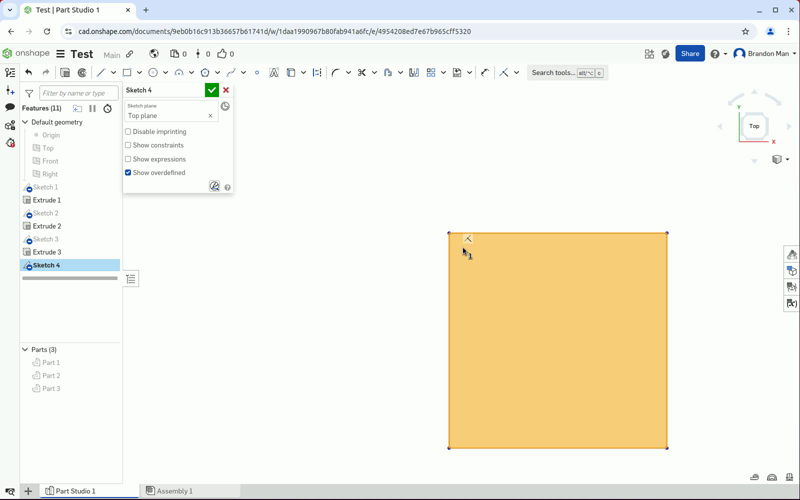
scroll(-6)
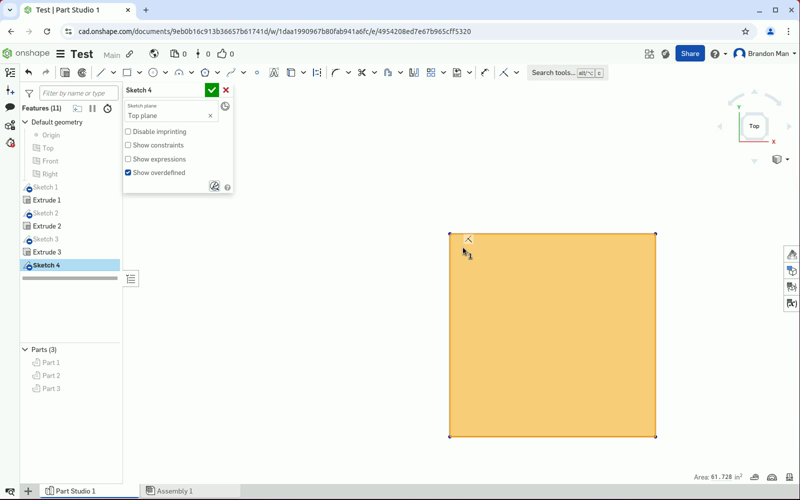
scroll(-6)
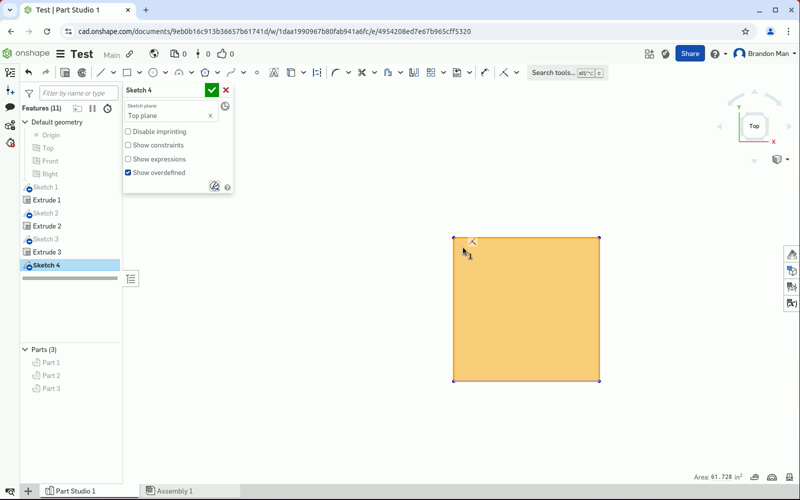
scroll(-6)
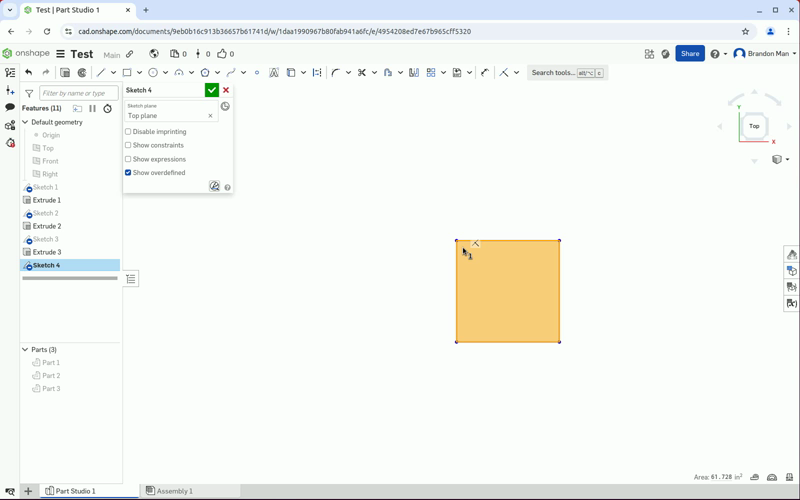
scroll(-6)
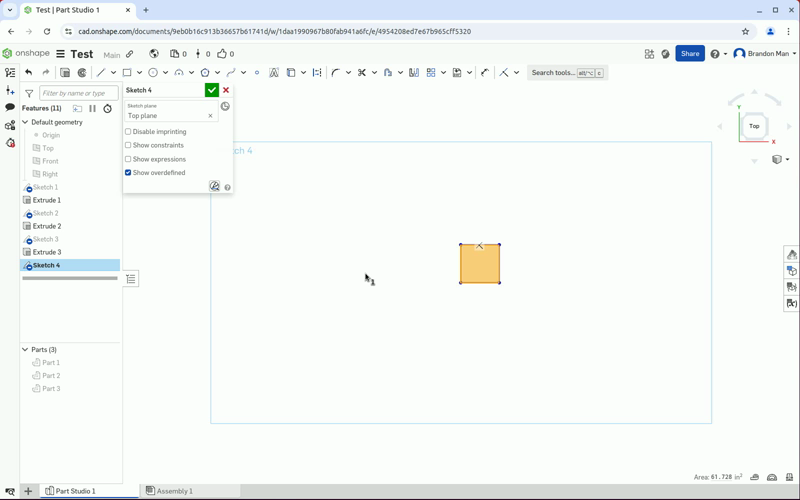
mouse_move(73, 352)
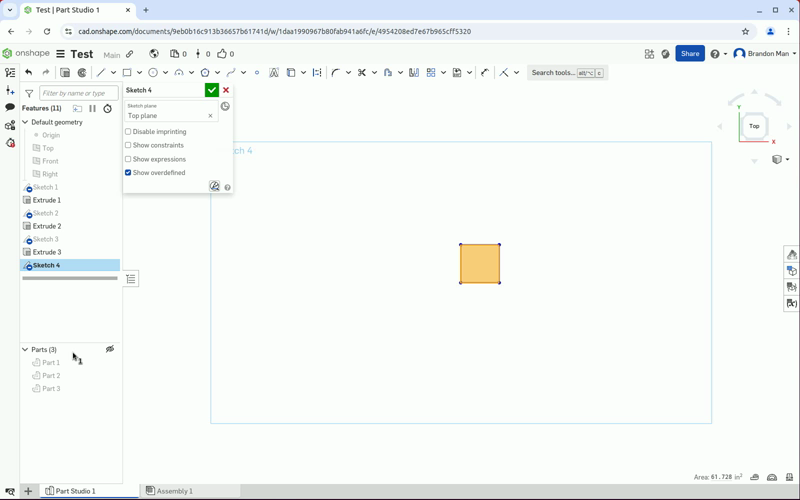
key(shift+y)
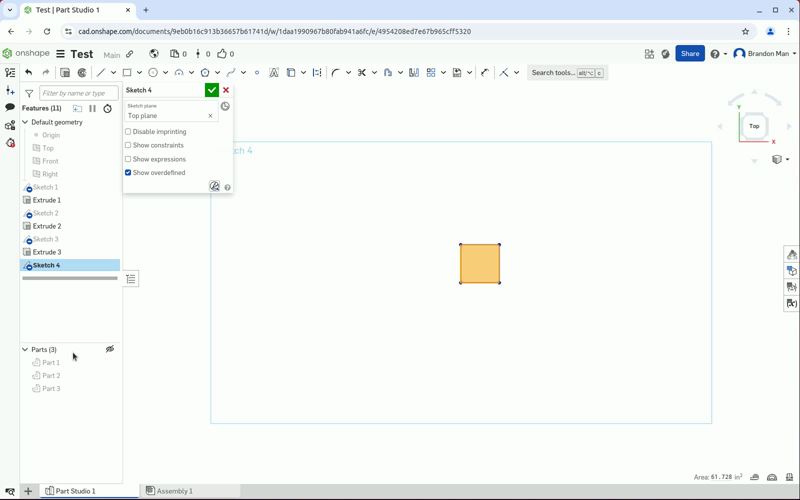
key(shift+e)
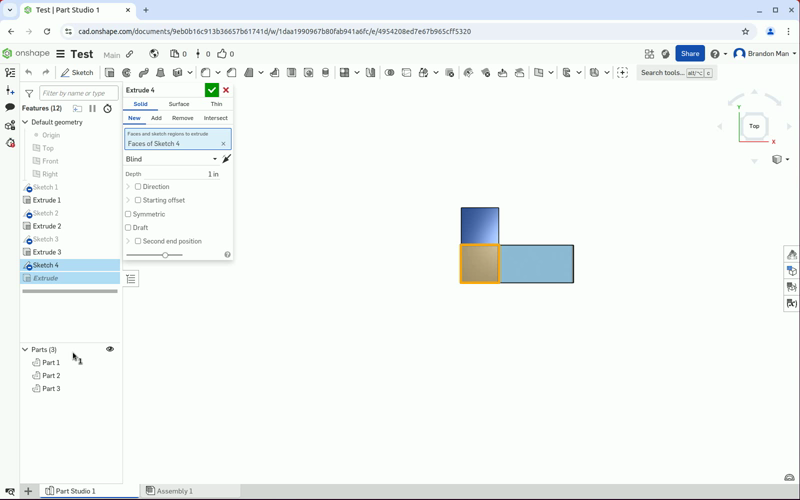
mouse_move(143, 106)
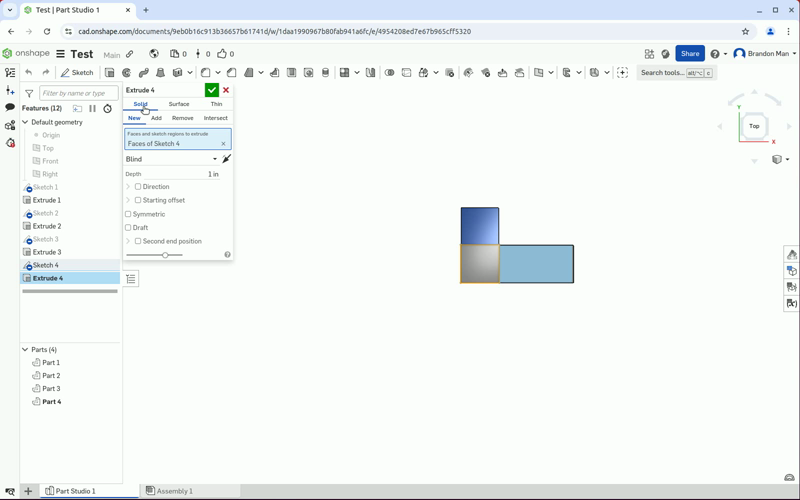
click(143, 106)
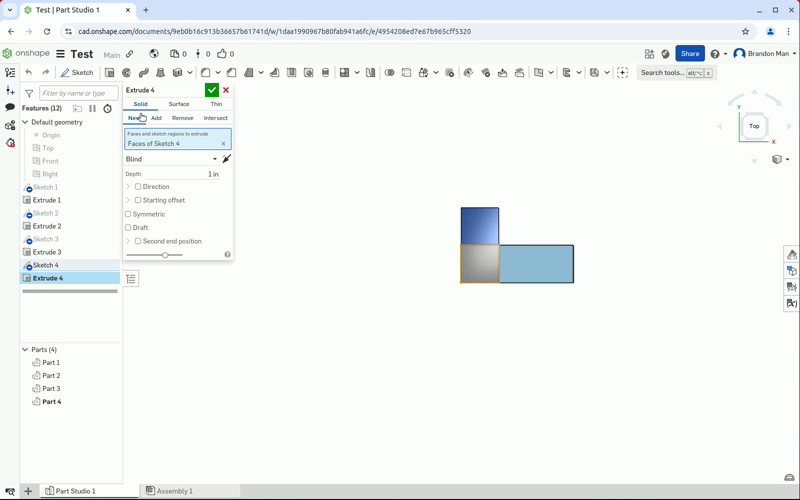
mouse_move(137, 120)
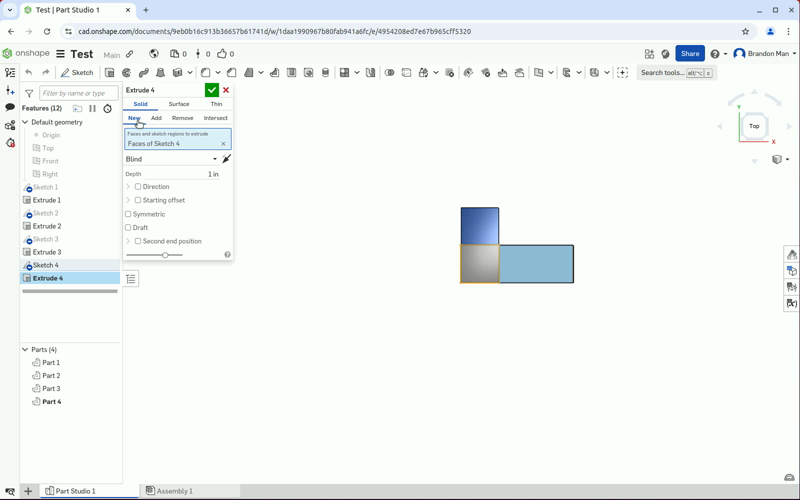
click(137, 120)
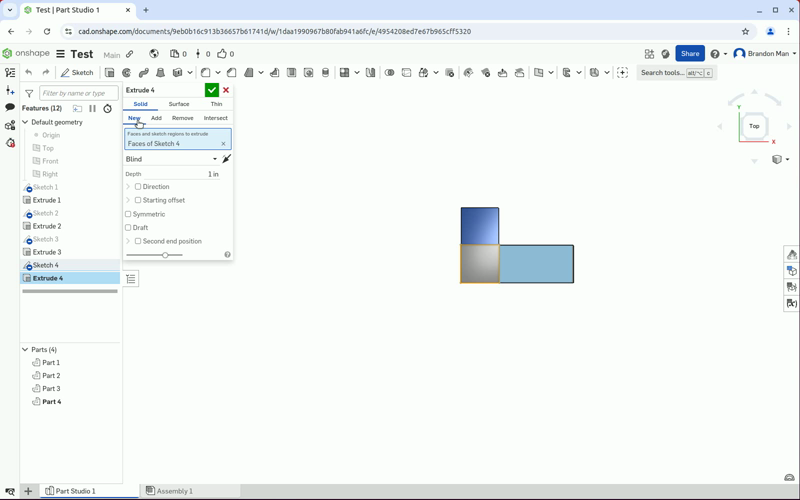
key(tab, 4)
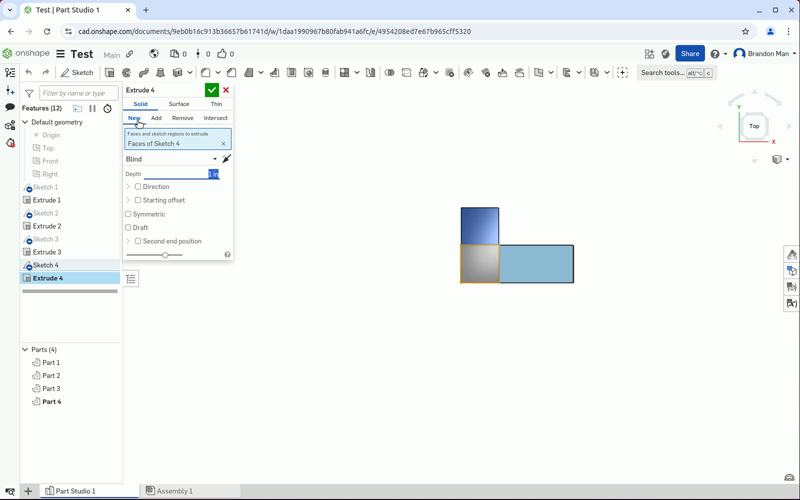
text(-7.703)
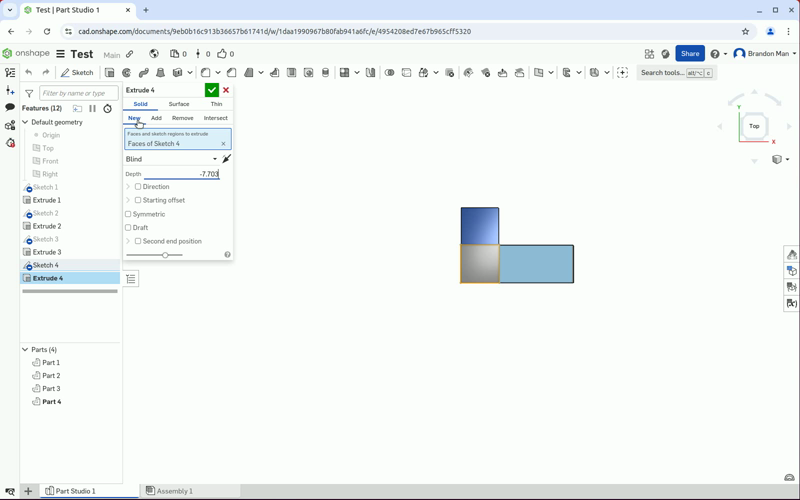
key(enter)
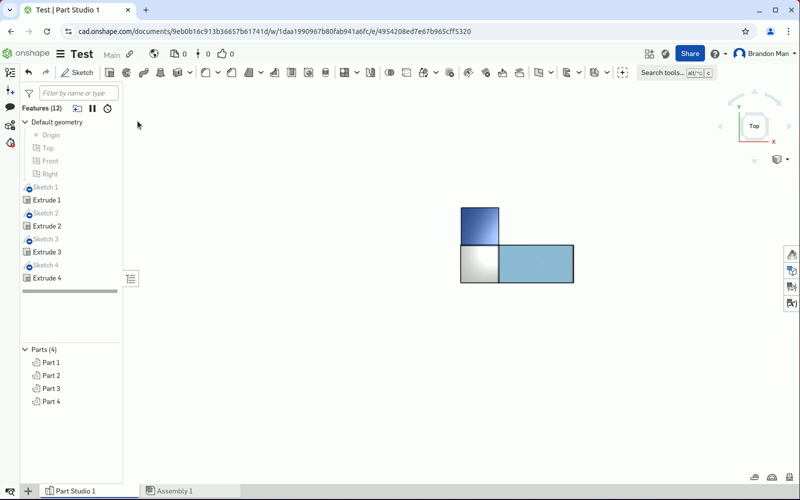
key(shift+h)
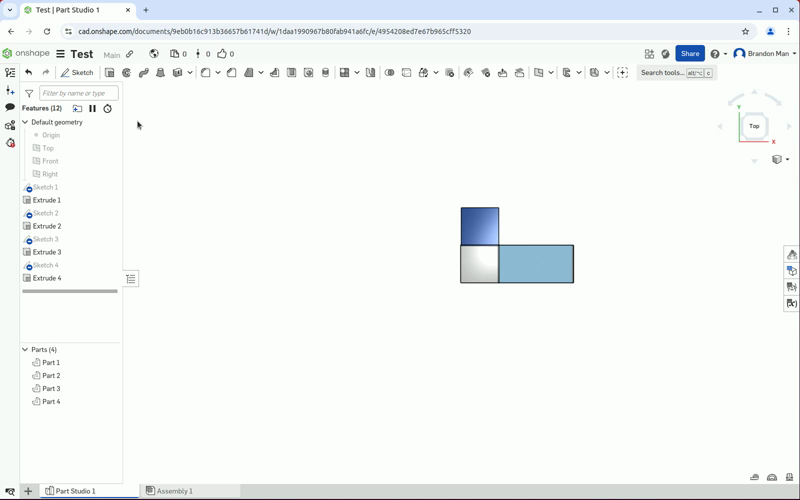
key(shift+h)
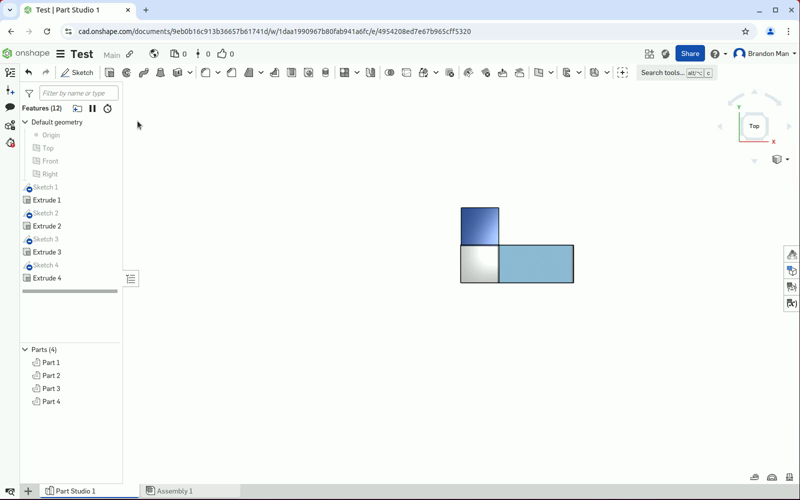
mouse_move(73, 189)
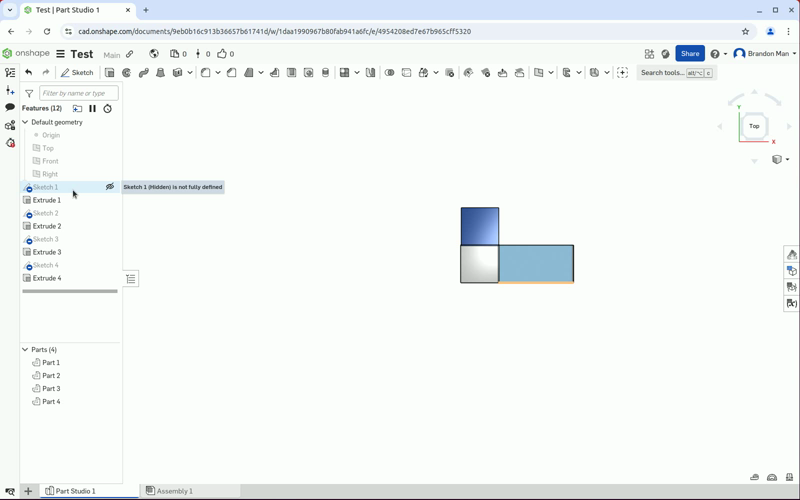
click(73, 189)
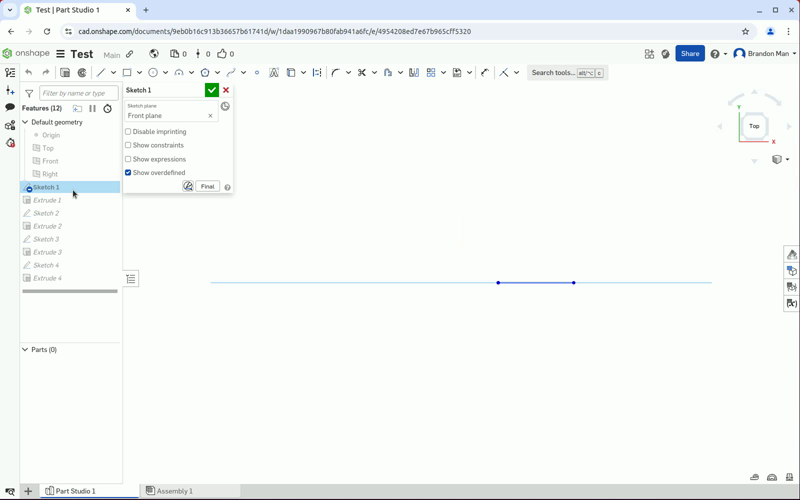
mouse_move(229, 92)
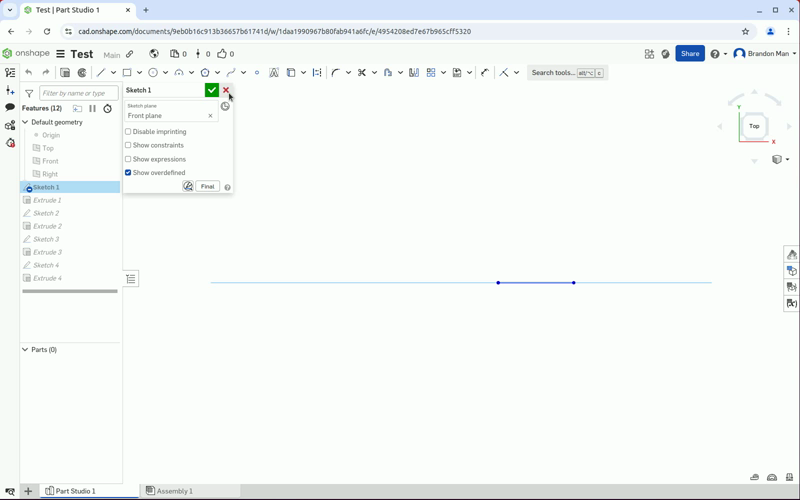
click(229, 92)
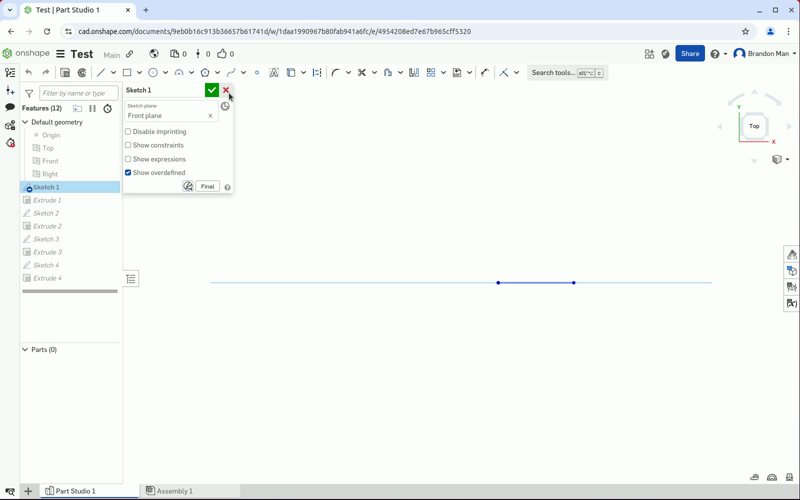
key(shift+s)
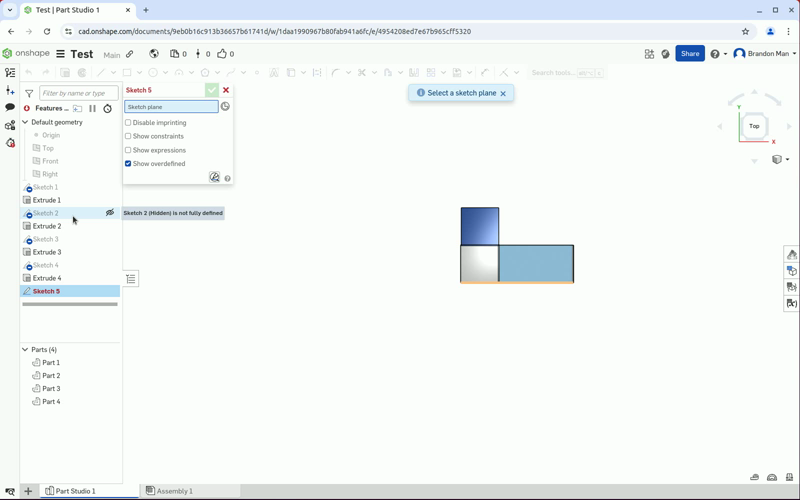
scroll(3)
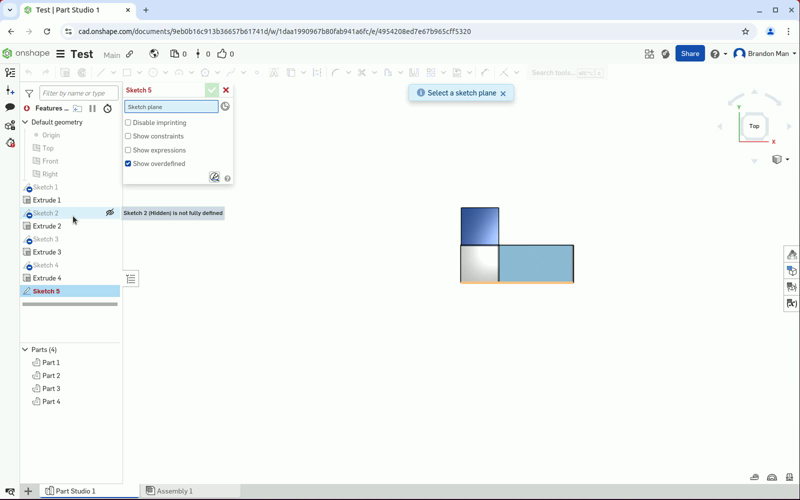
mouse_move(73, 150)
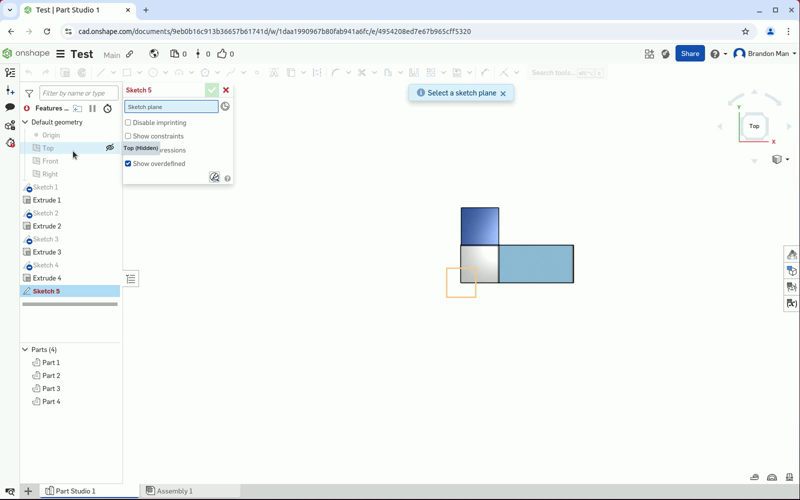
click(73, 150)
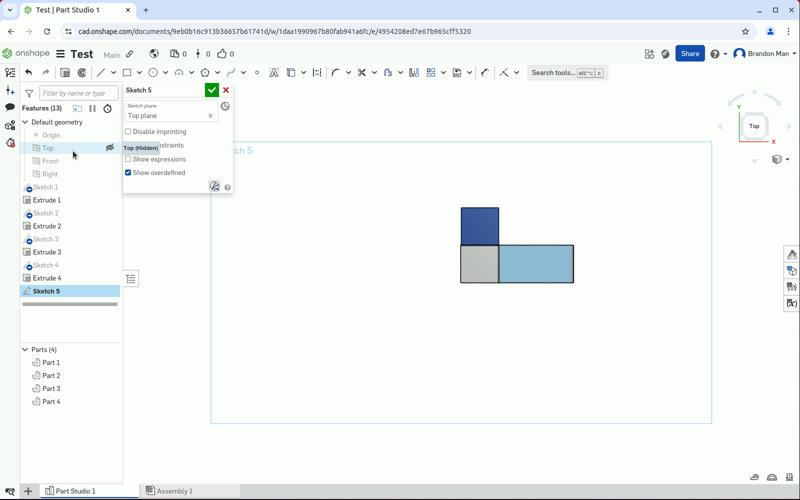
mouse_move(73, 352)
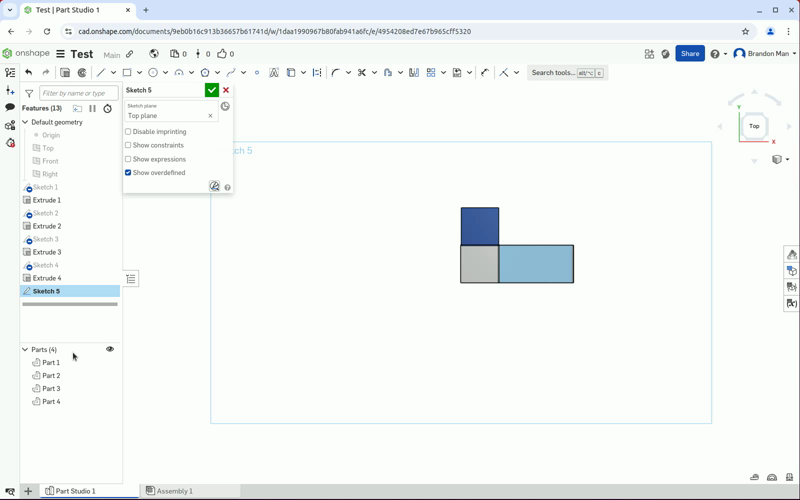
key(y)
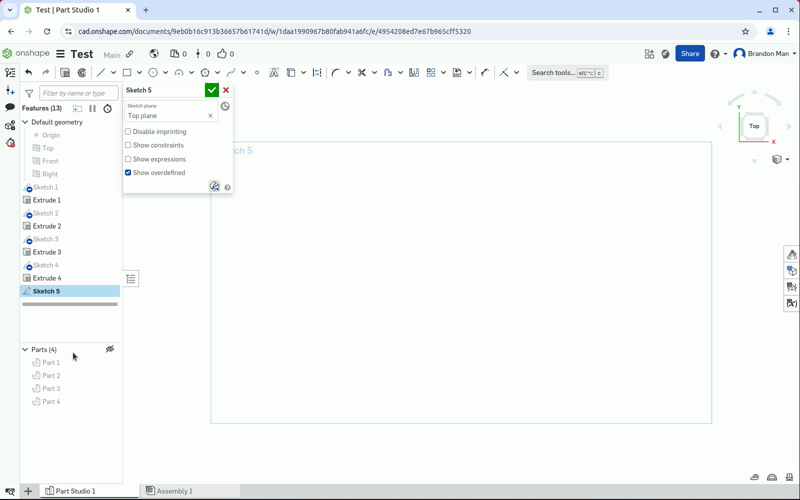
key(l)
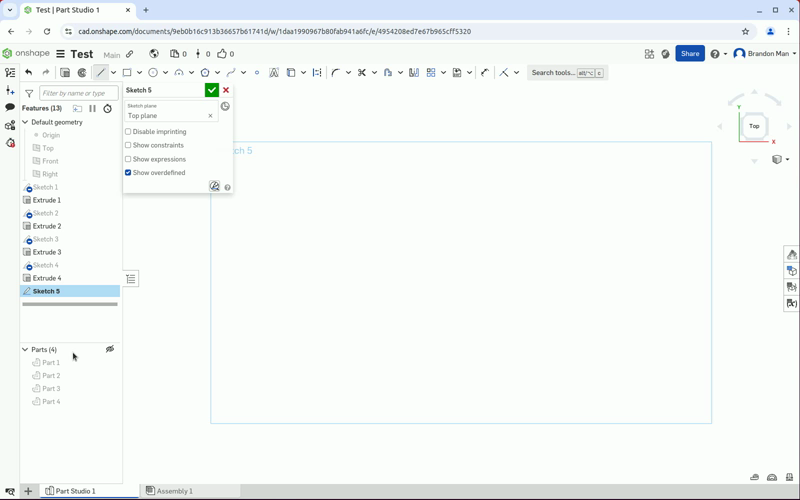
key_down(shift)
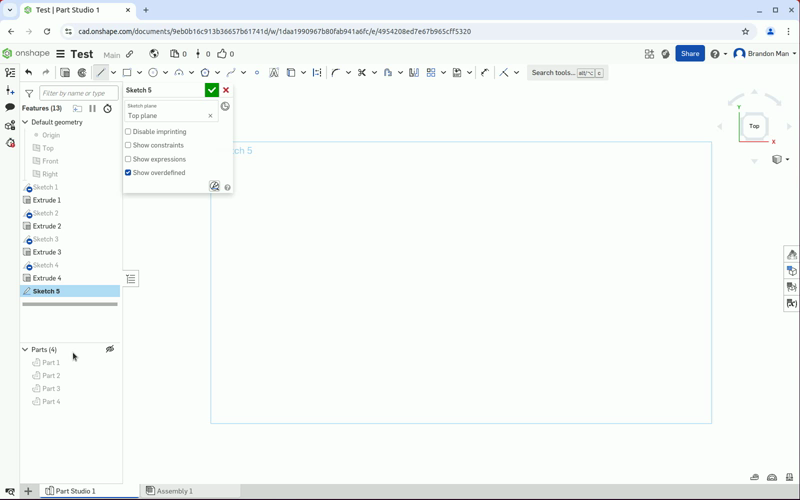
mouse_move(498, 282)
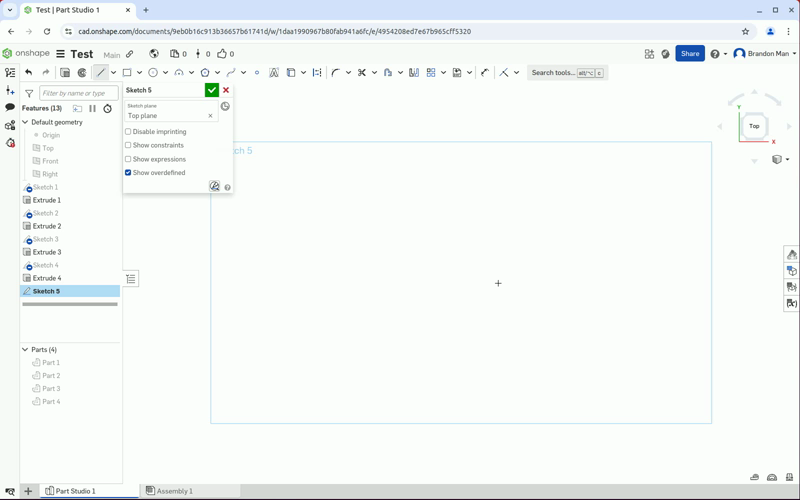
click(498, 282)
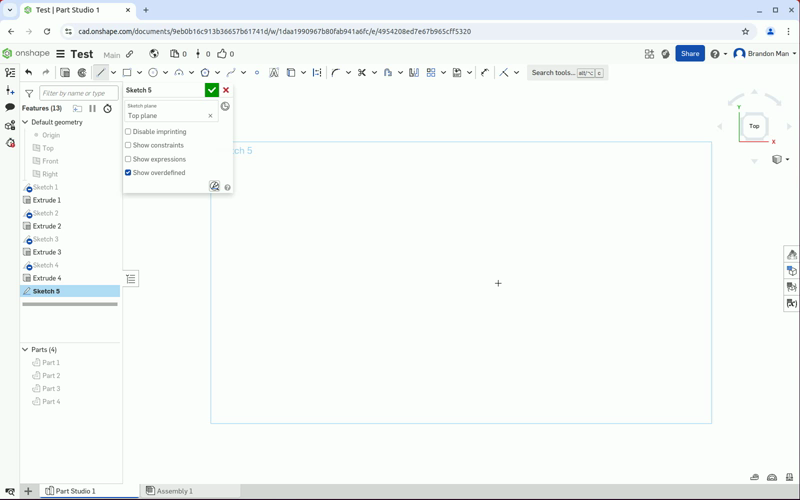
key_up(shift)
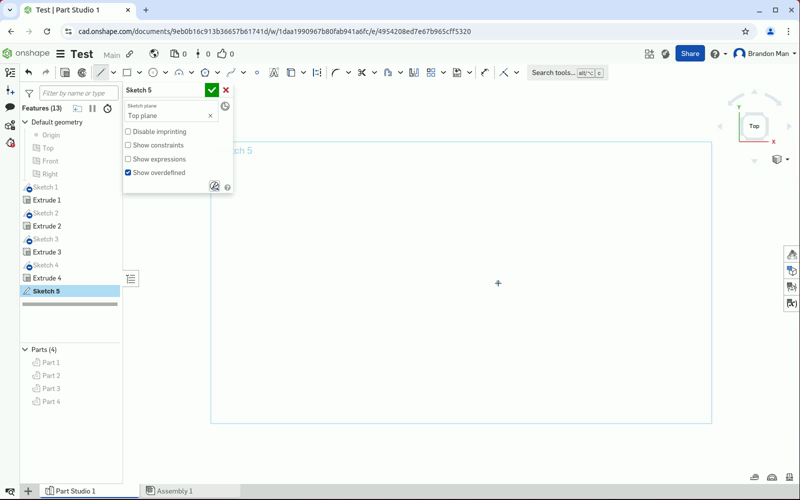
key_down(shift)
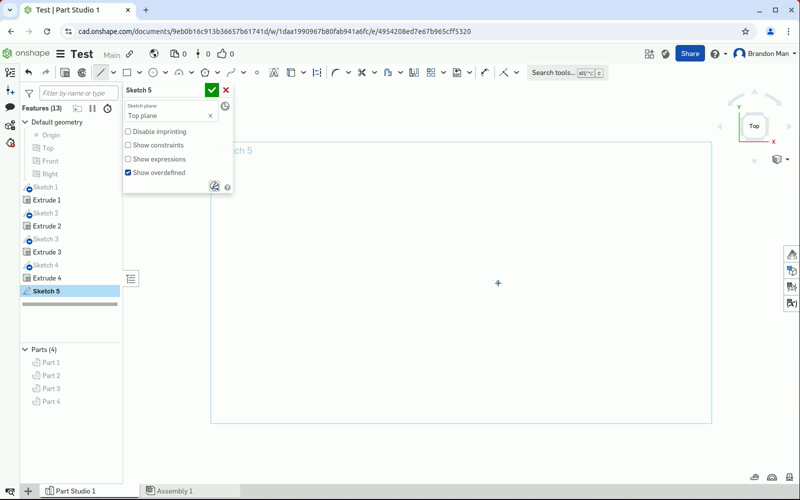
mouse_move(573, 282)
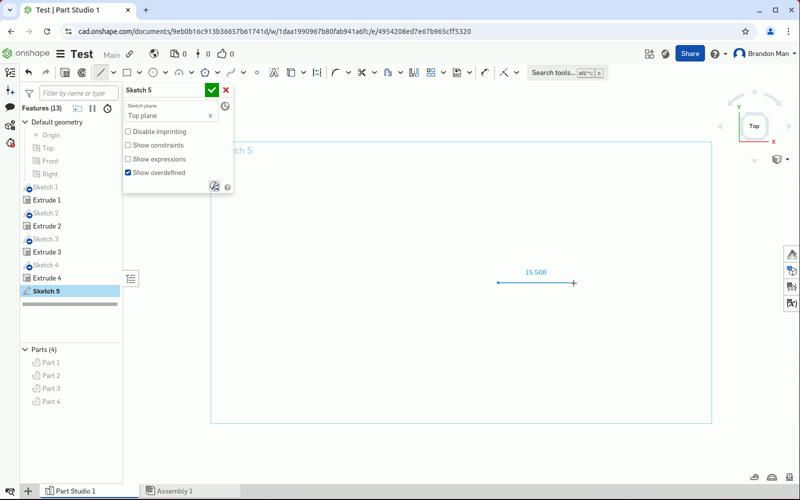
click(573, 282)
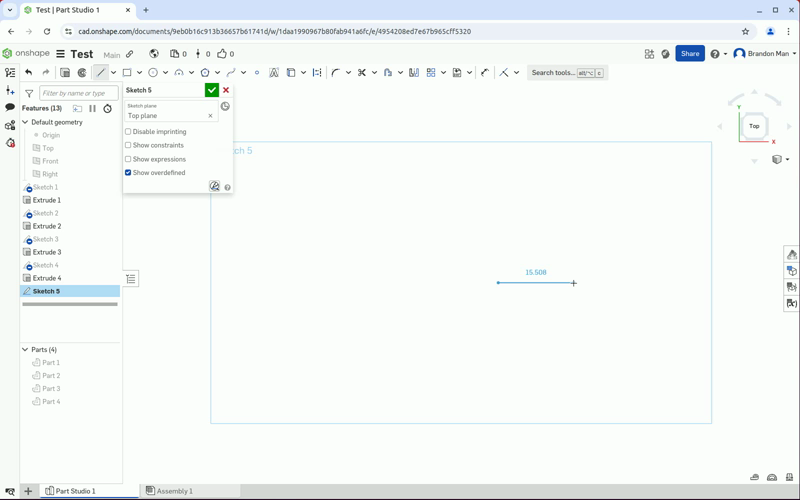
key_up(shift)
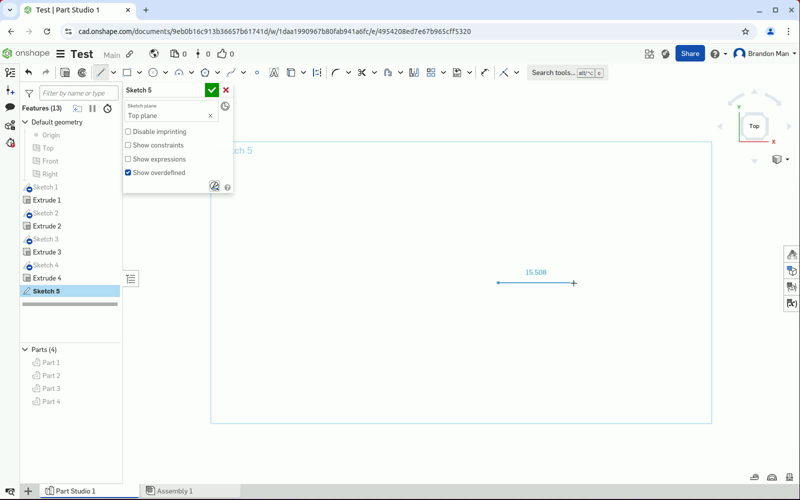
key_down(shift)
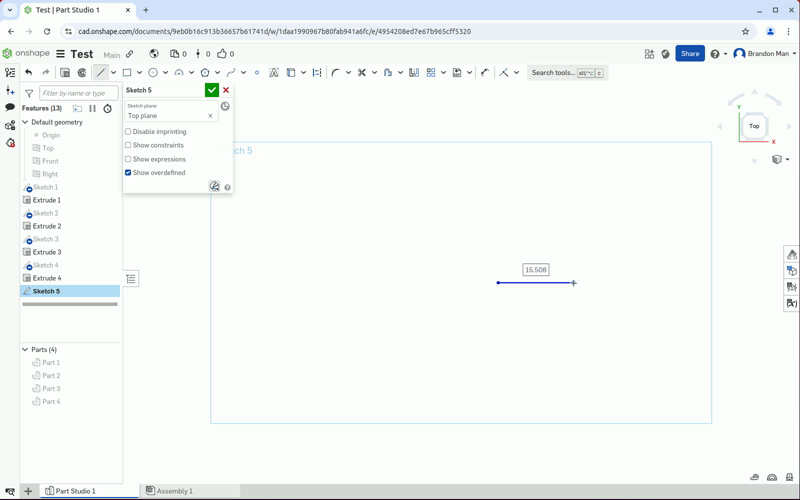
mouse_move(589, 282)
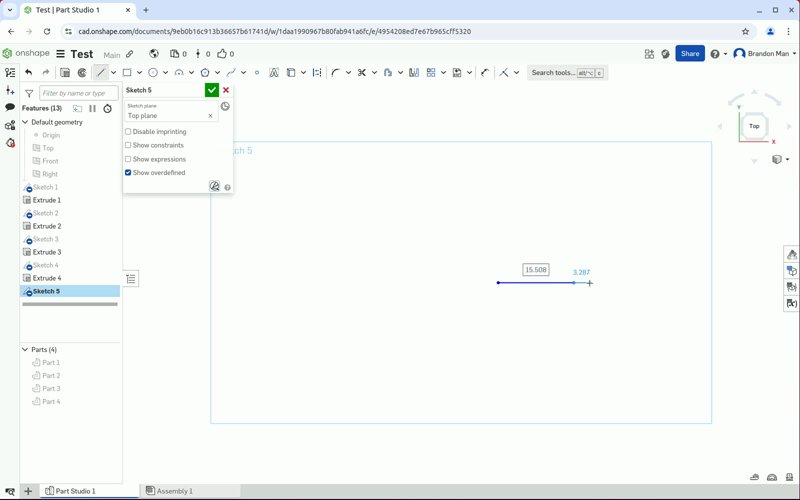
mouse_move(573, 244)
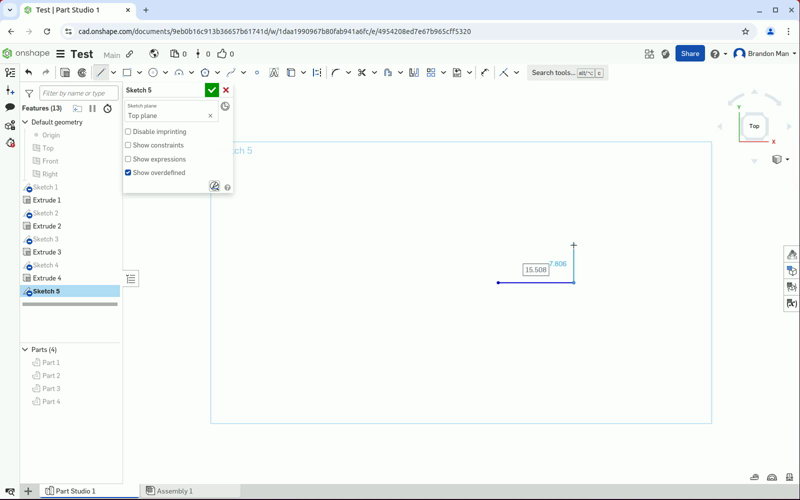
click(573, 244)
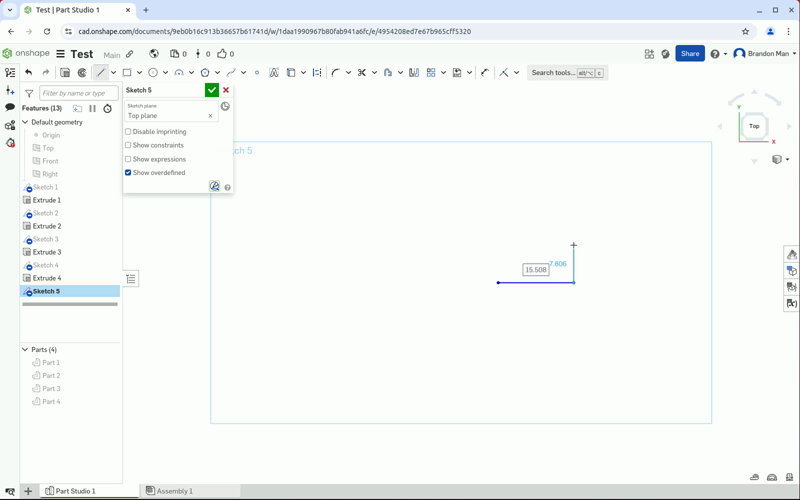
key_up(shift)
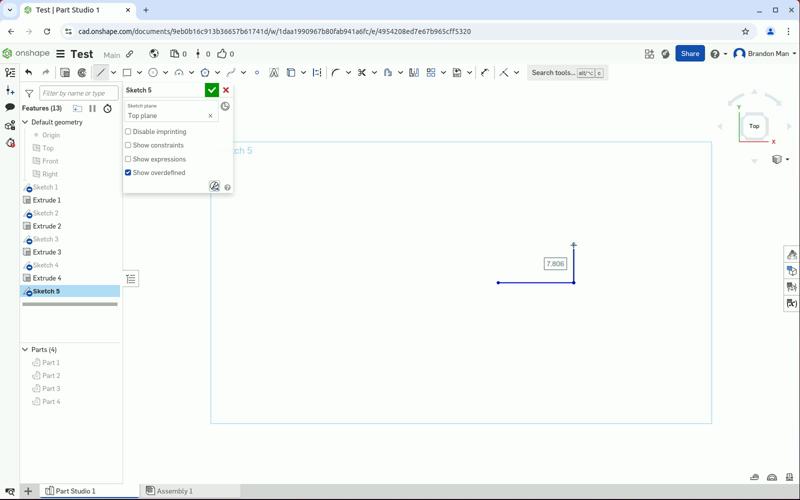
key_down(shift)
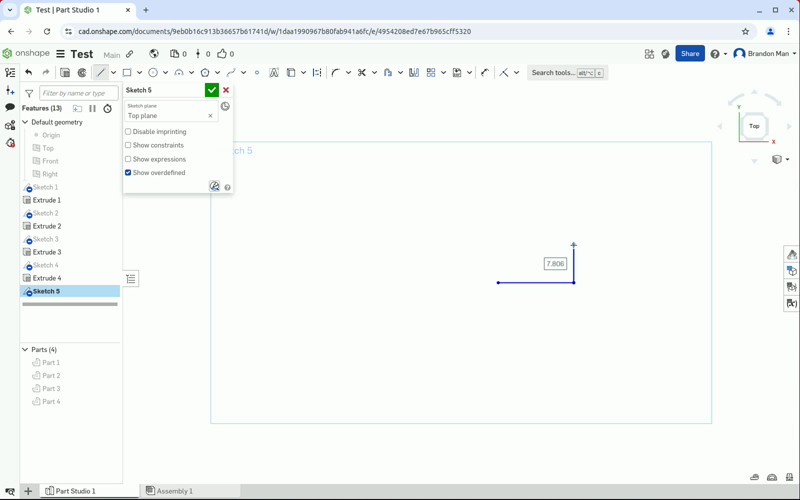
mouse_move(498, 244)
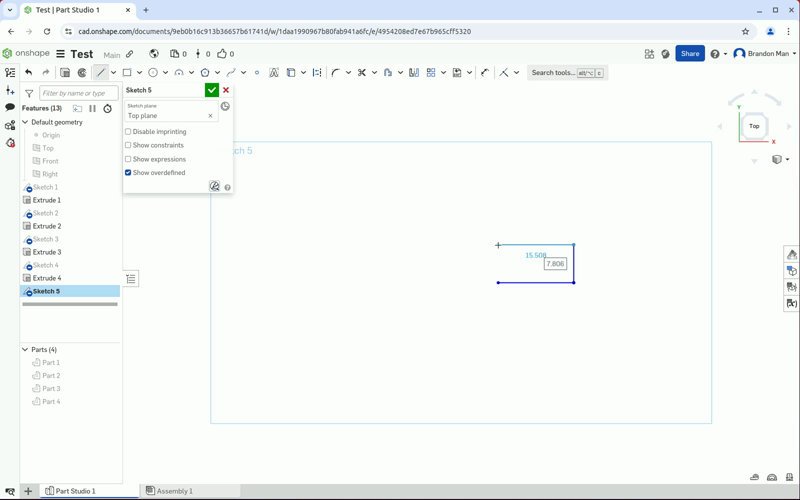
click(498, 244)
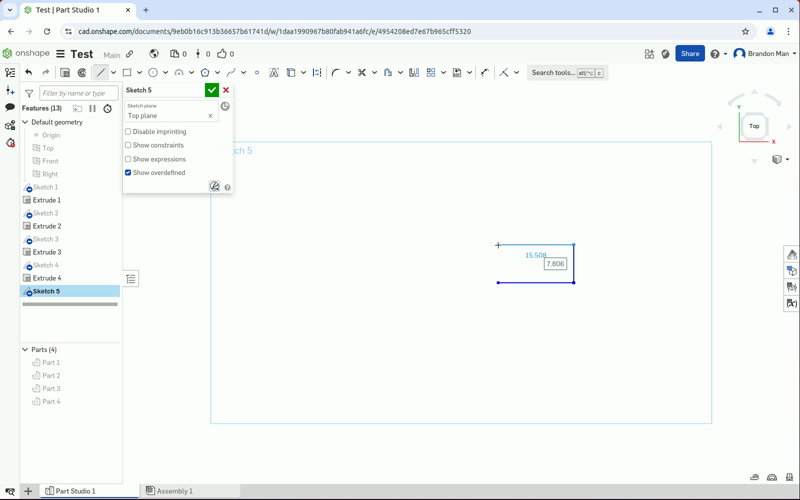
key_up(shift)
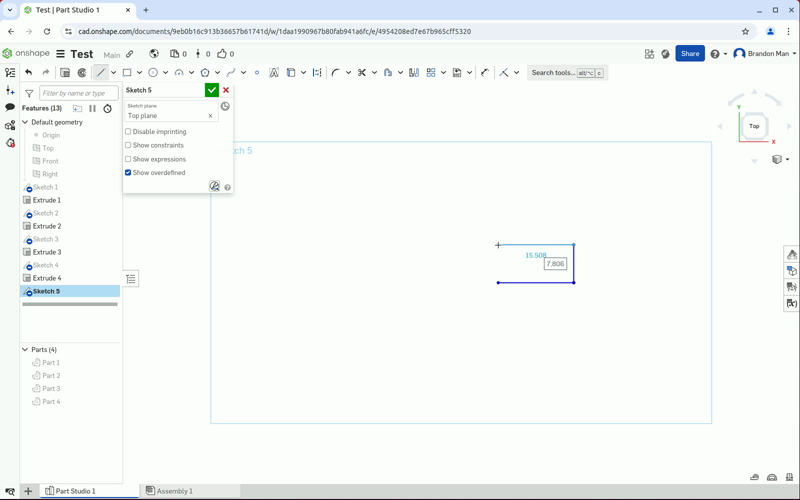
mouse_move(528, 244)
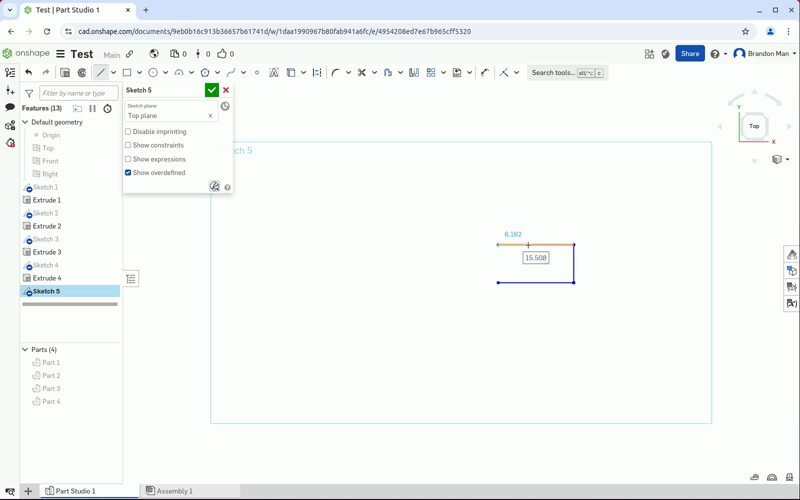
key_down(shift)
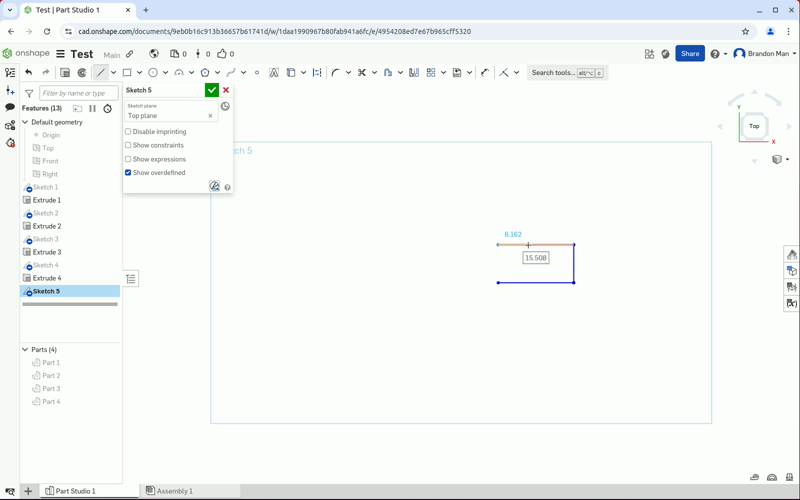
mouse_move(498, 282)
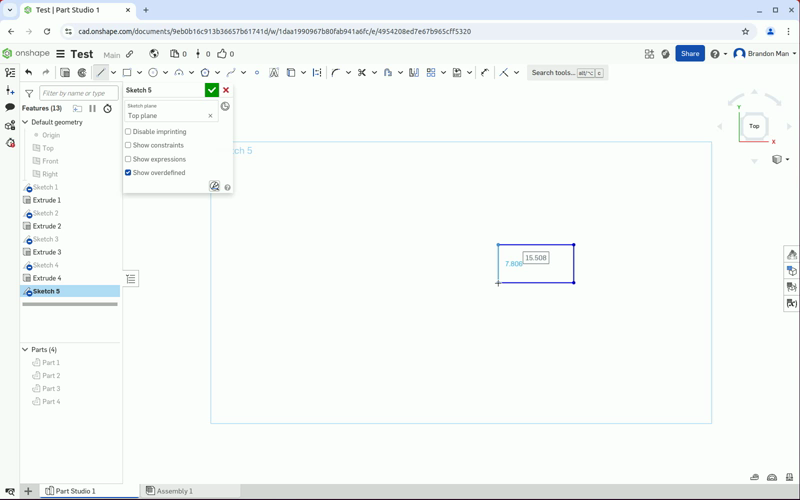
key_up(shift)
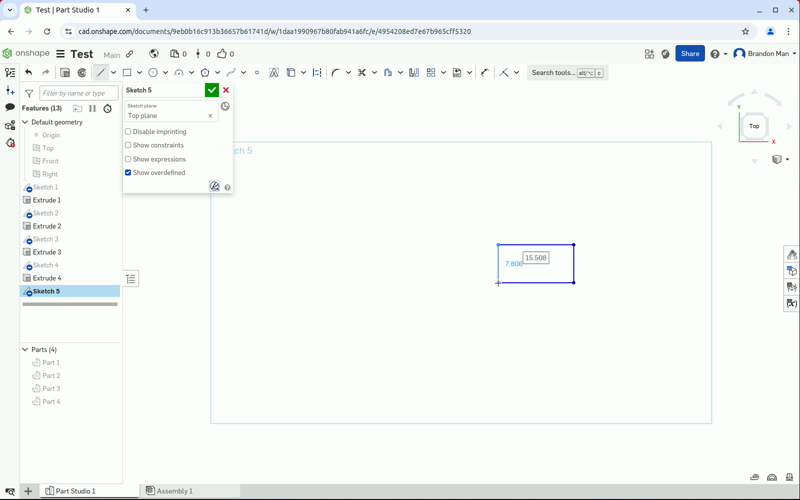
click(498, 282)
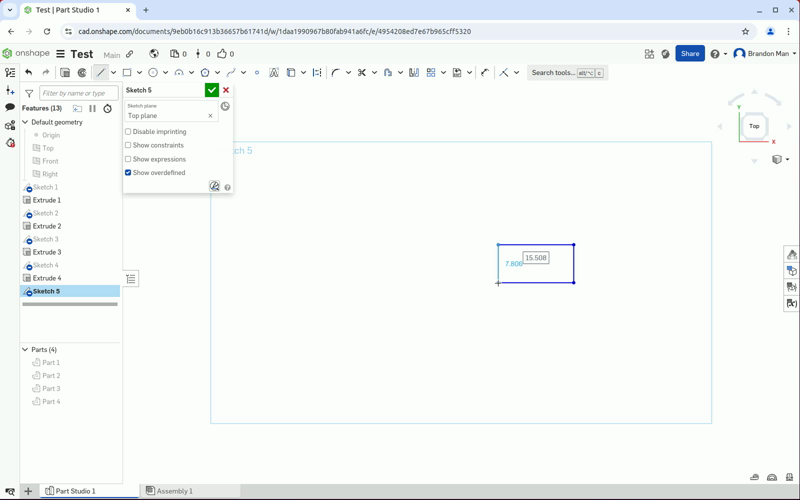
key(esc)
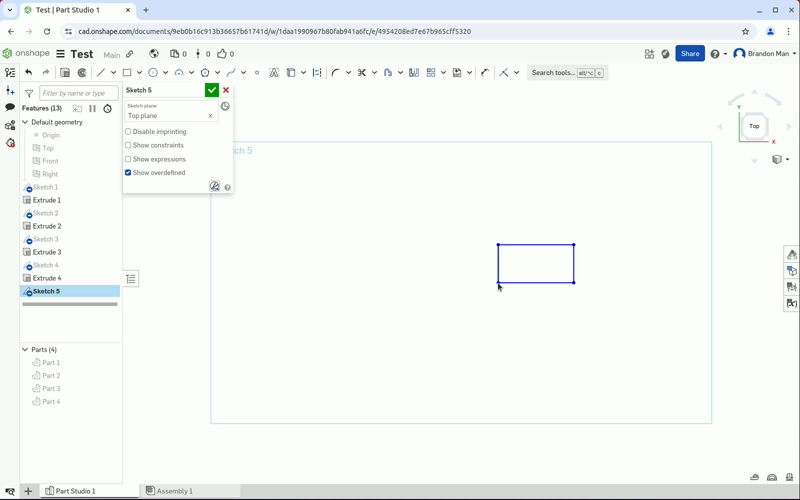
mouse_move(545, 257)
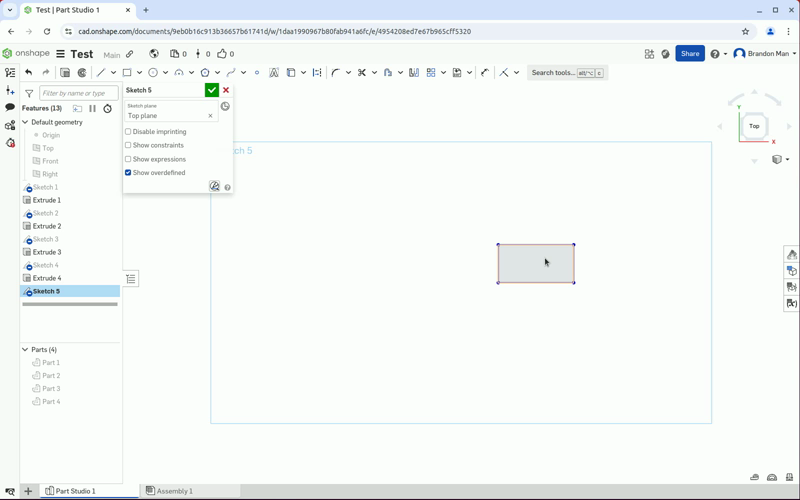
click(545, 257)
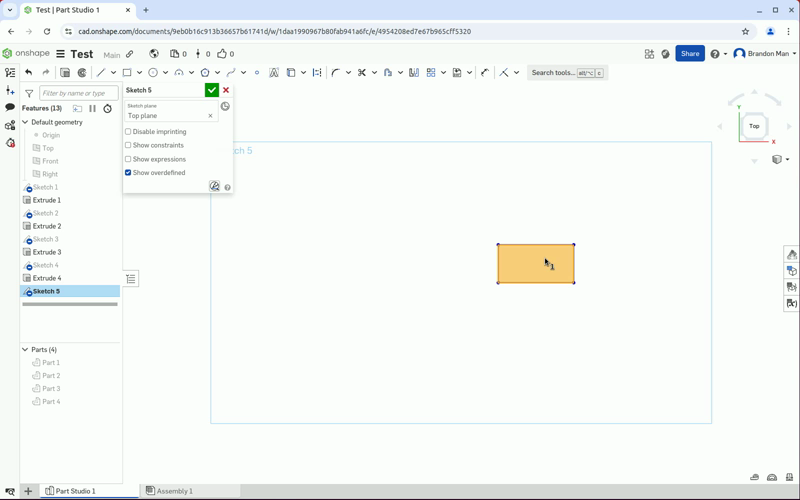
mouse_move(73, 352)
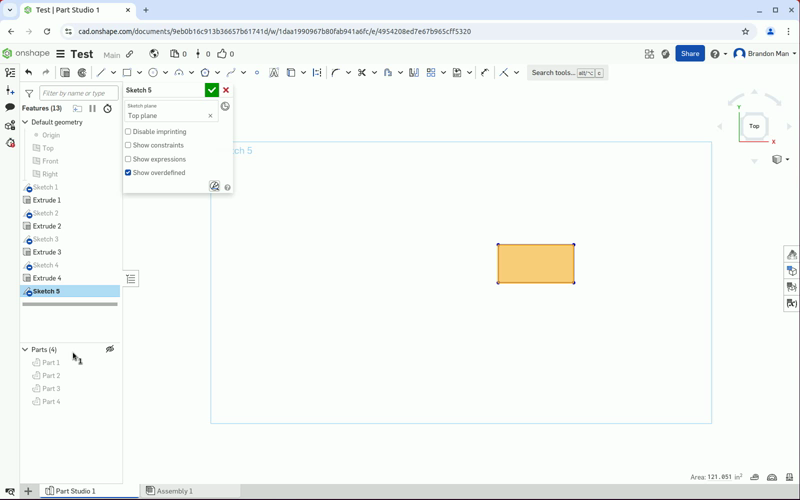
key(shift+y)
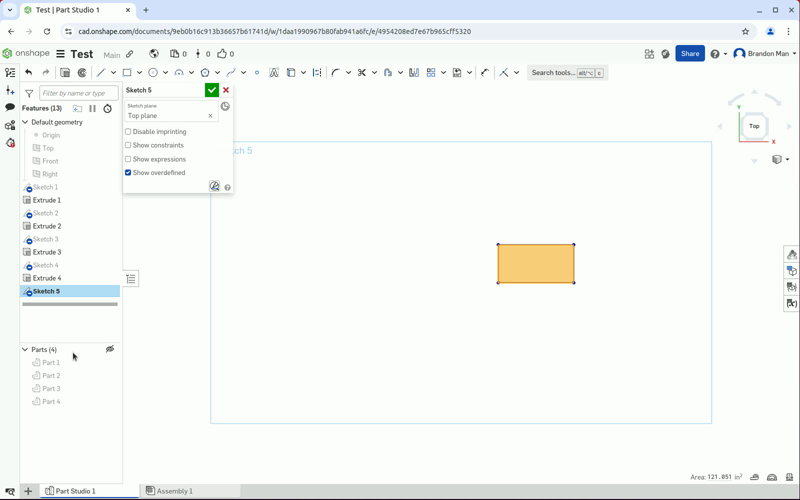
key(shift+e)
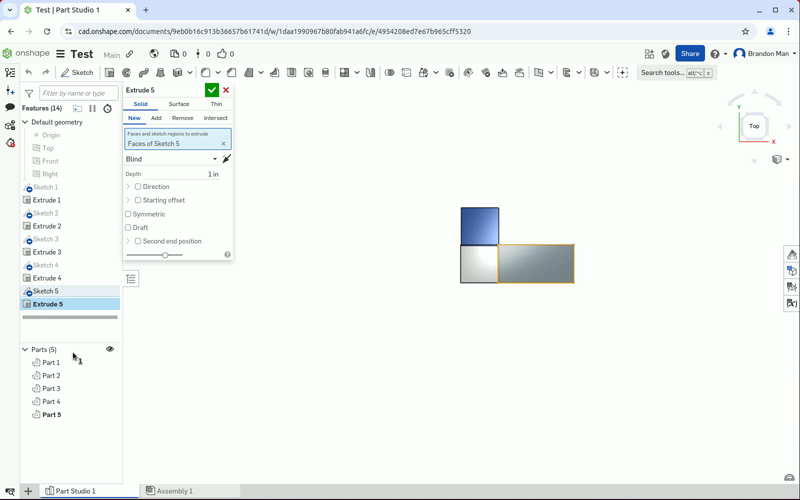
mouse_move(143, 106)
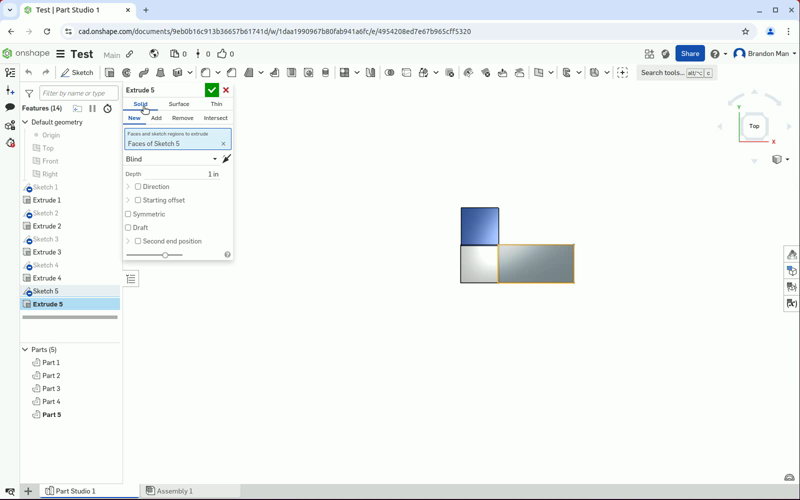
click(143, 106)
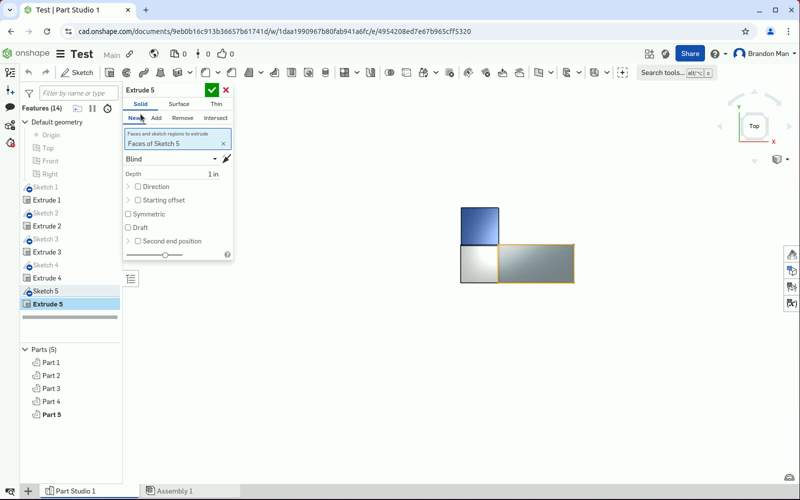
mouse_move(137, 120)
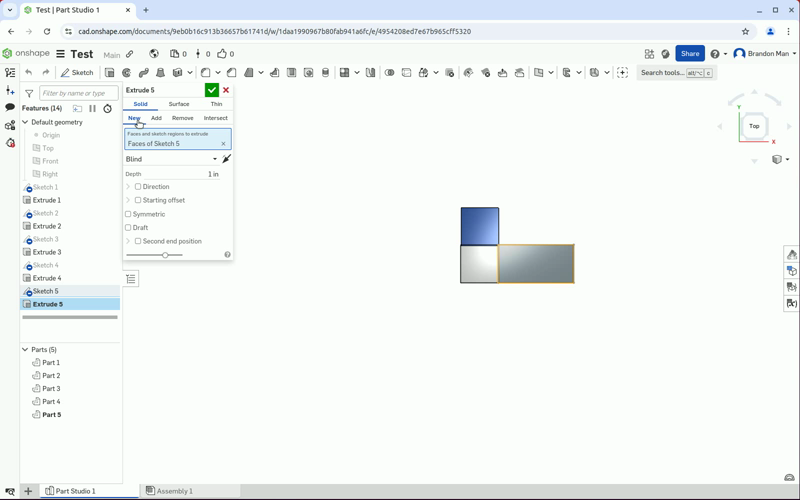
click(137, 120)
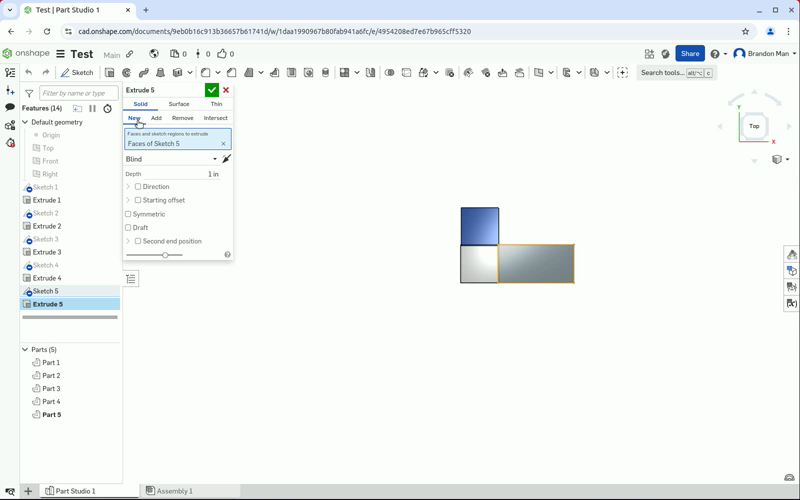
key(tab, 4)
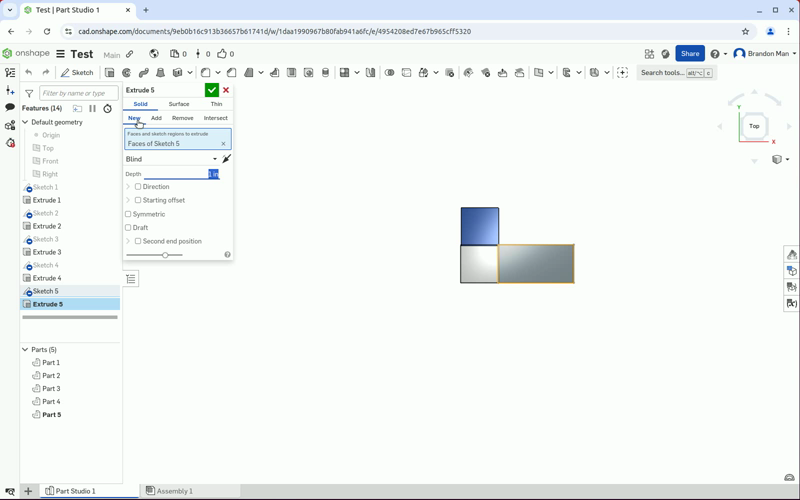
text(7.703)
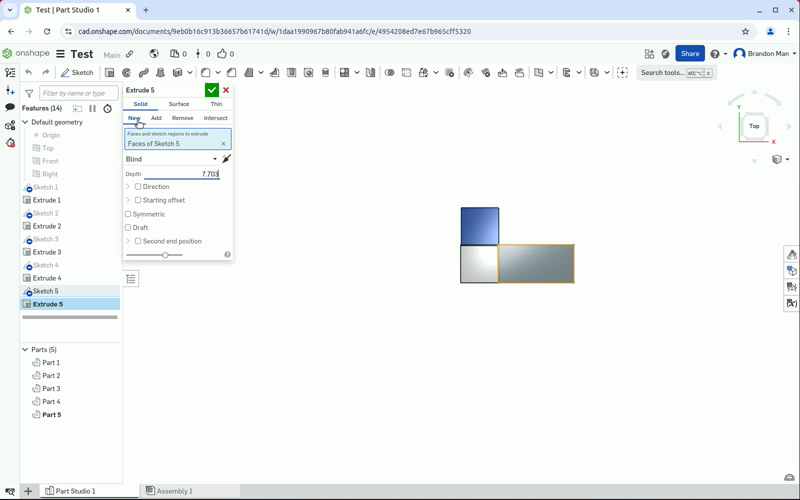
key(enter)
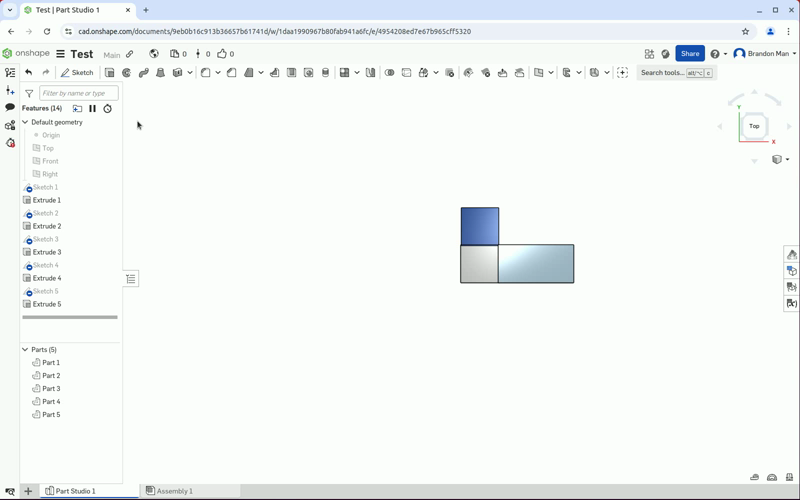
key(shift+h)
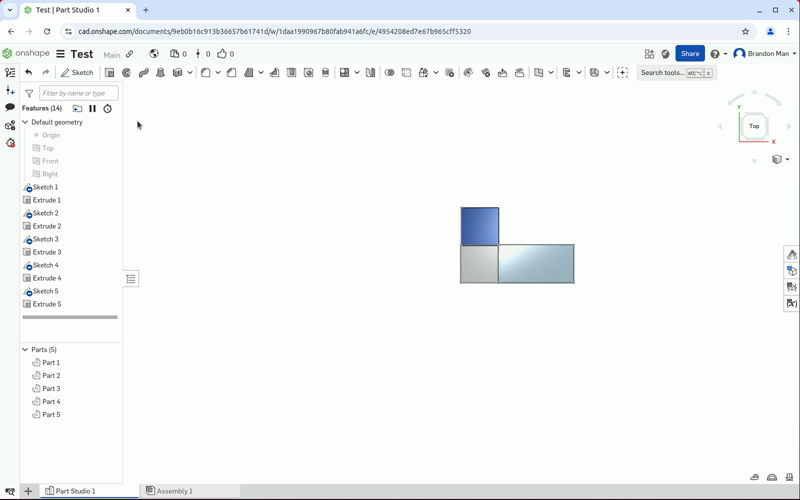
key(shift+h)
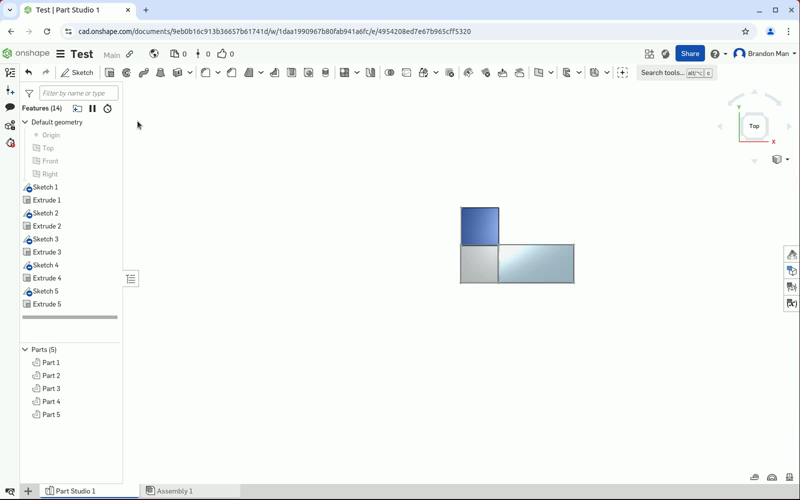
key(shift+7)
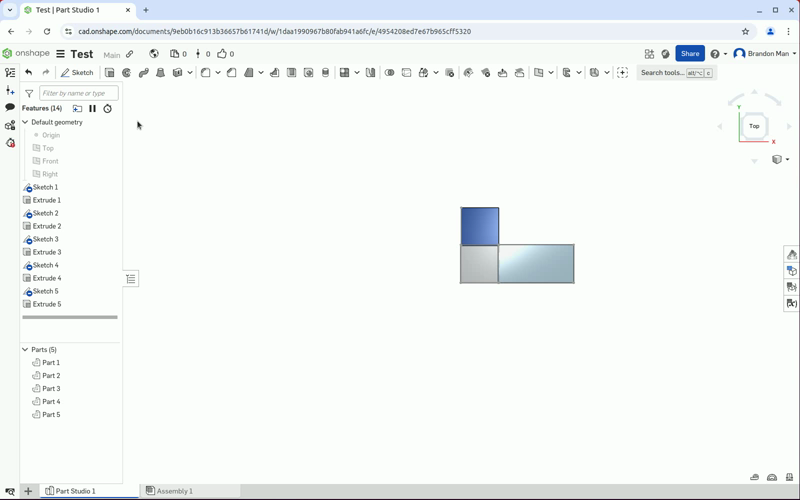
key(up, 3)
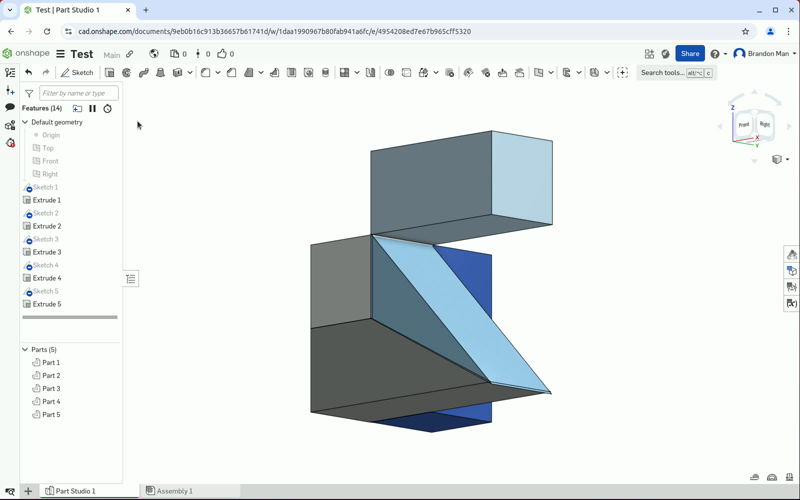
key(left, 3)
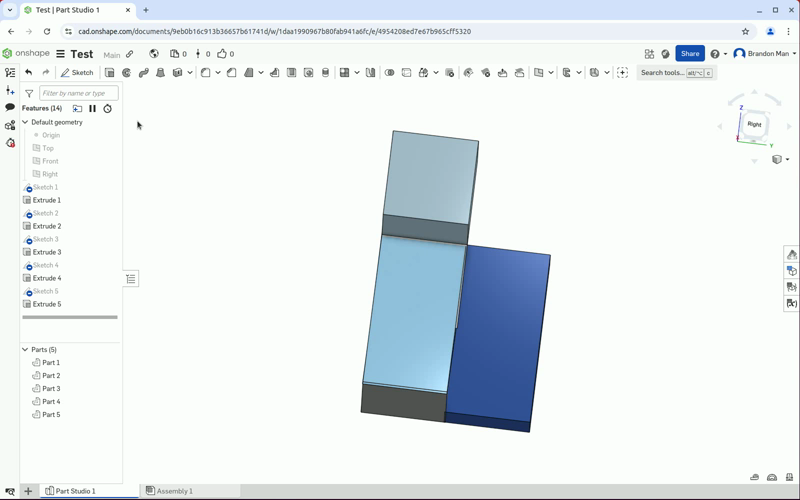
key(right, 3)
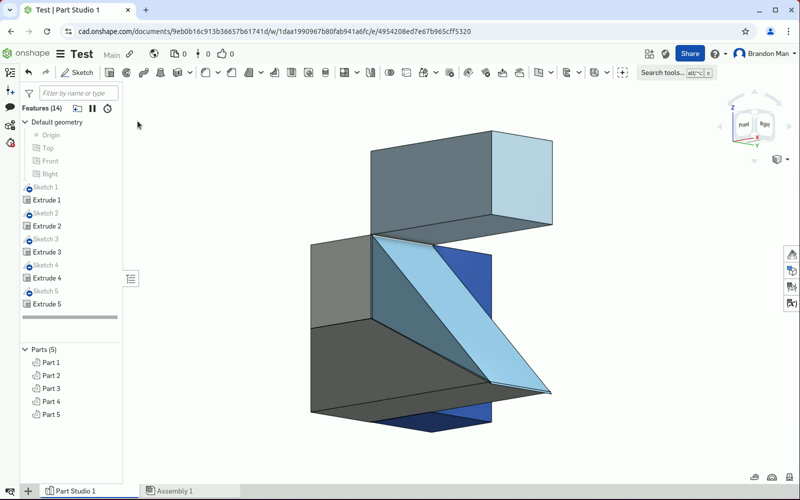
key(down, 3)
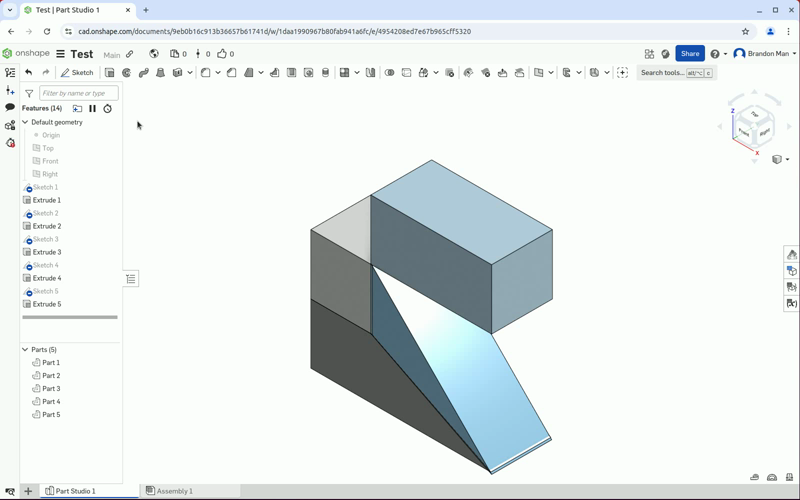
mouse_move(73, 189)
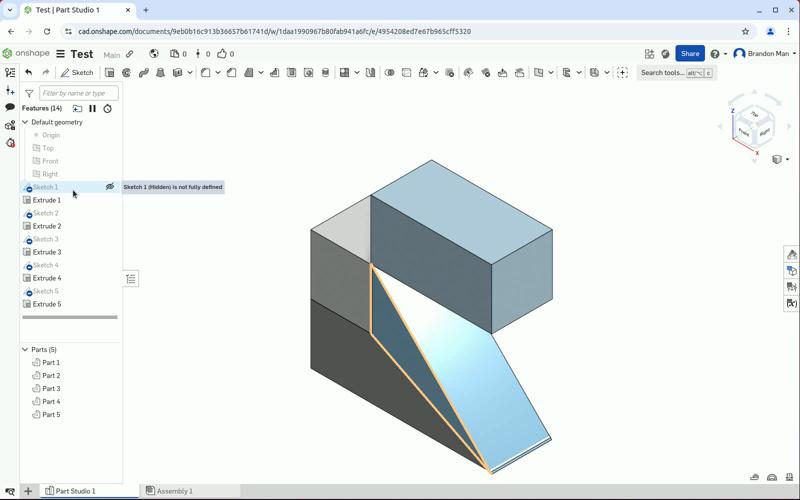
click(73, 189)